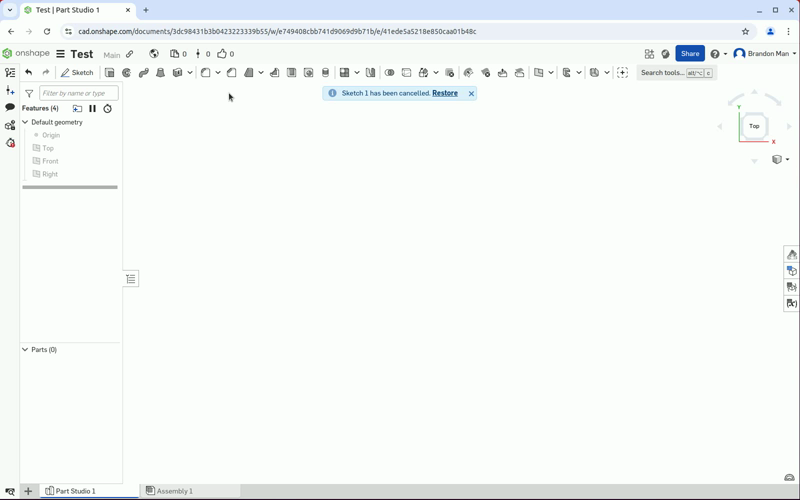
key(shift+h)
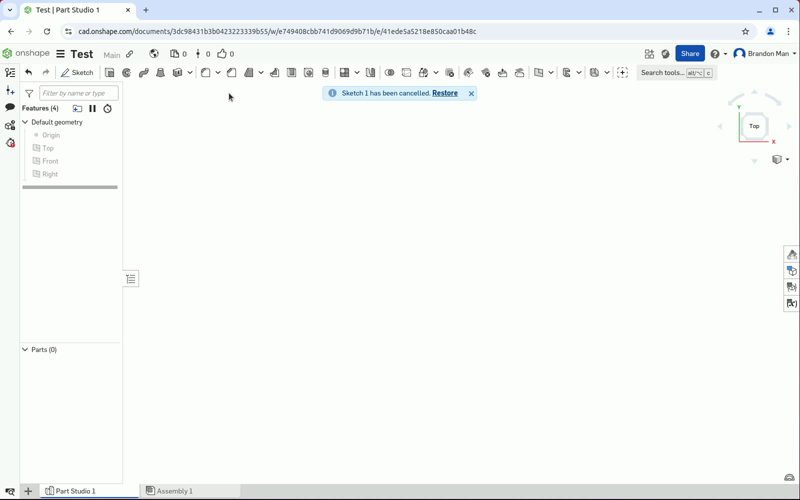
key(shift+s)
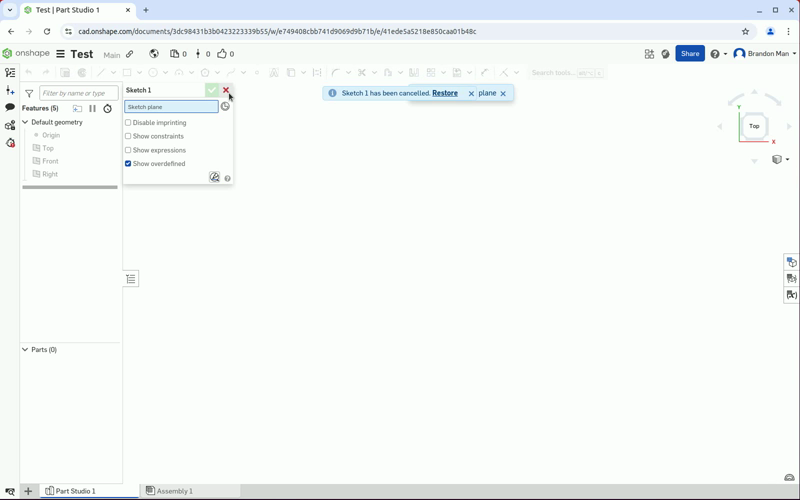
mouse_move(73, 150)
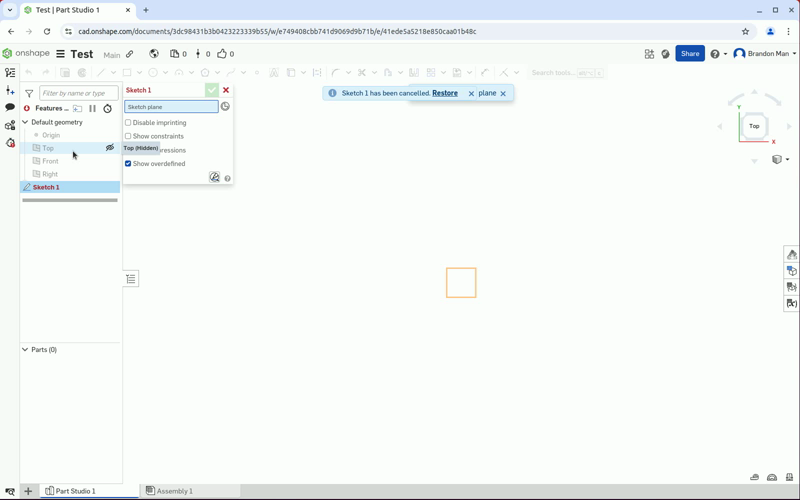
click(73, 150)
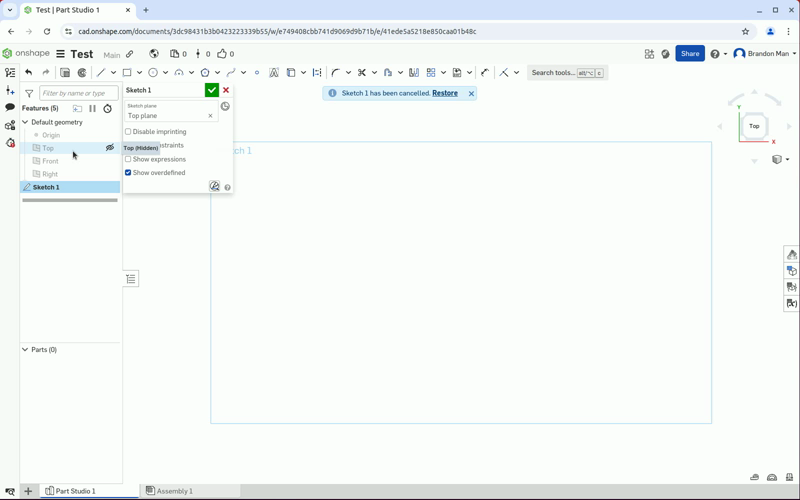
mouse_move(73, 352)
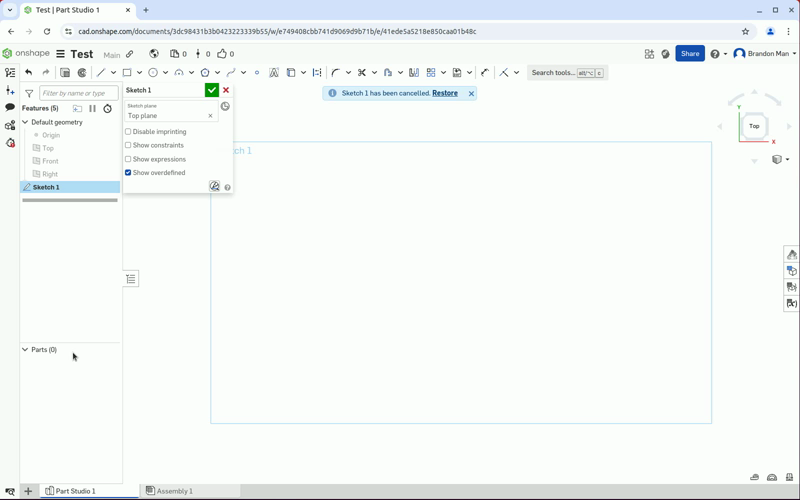
key(y)
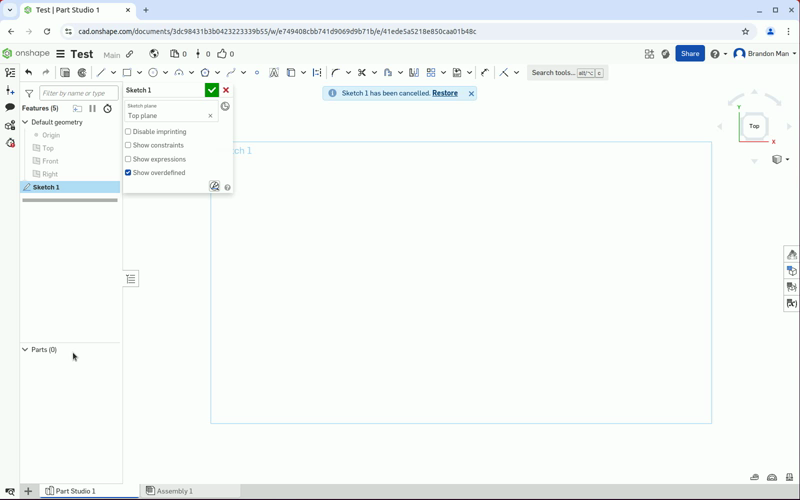
key(l)
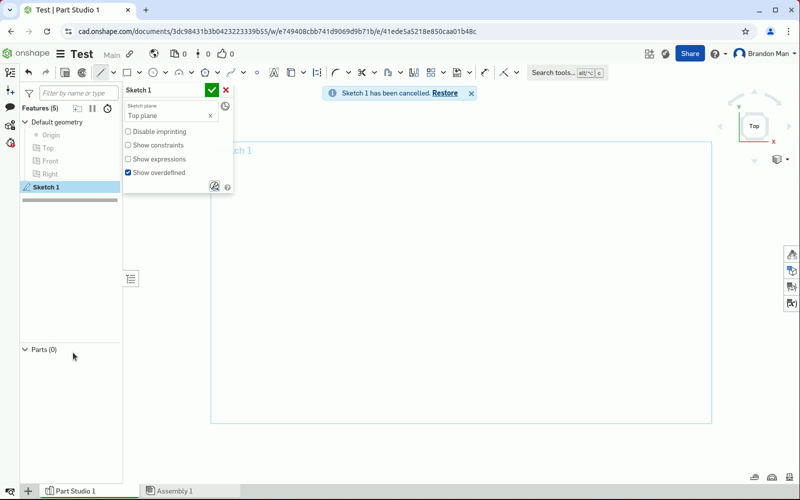
key_down(shift)
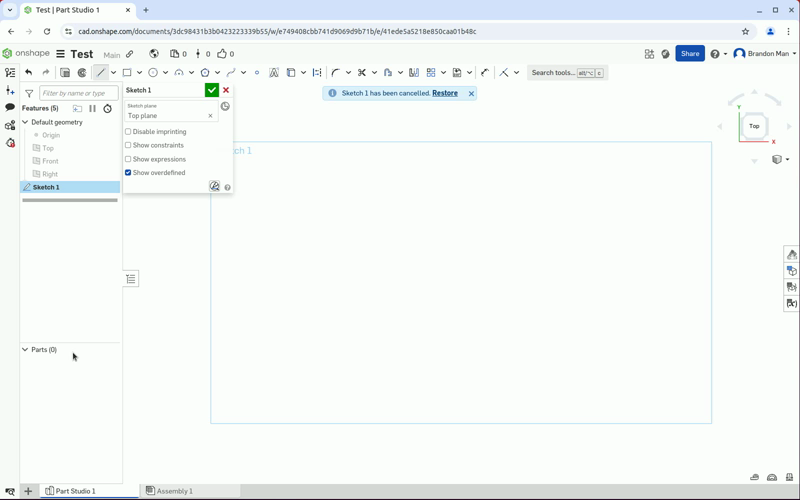
mouse_move(377, 187)
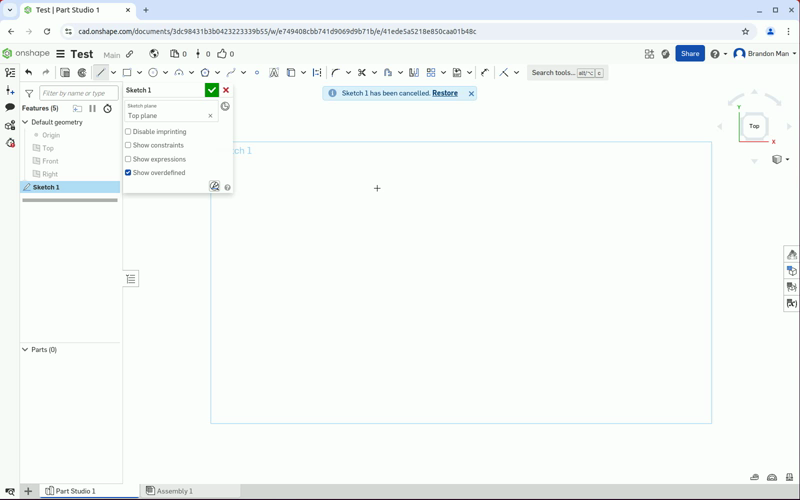
click(377, 187)
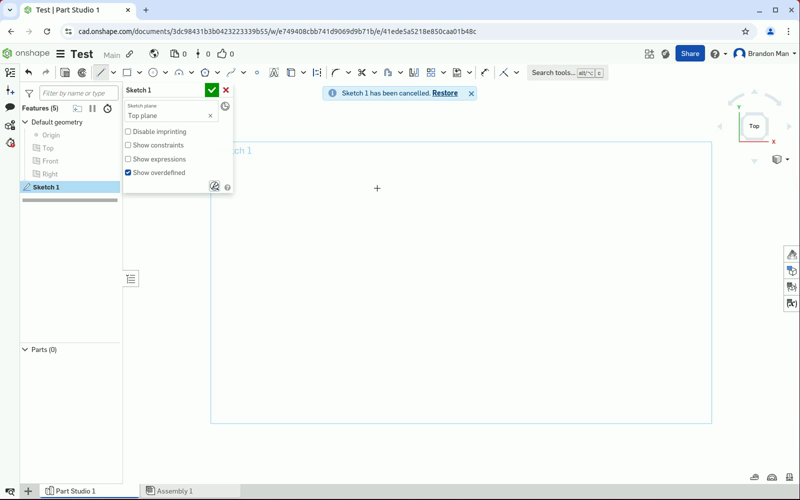
key_up(shift)
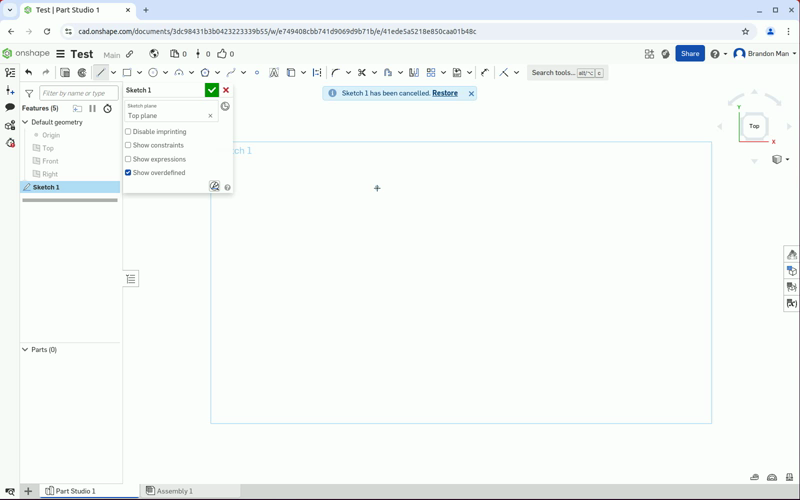
key_down(shift)
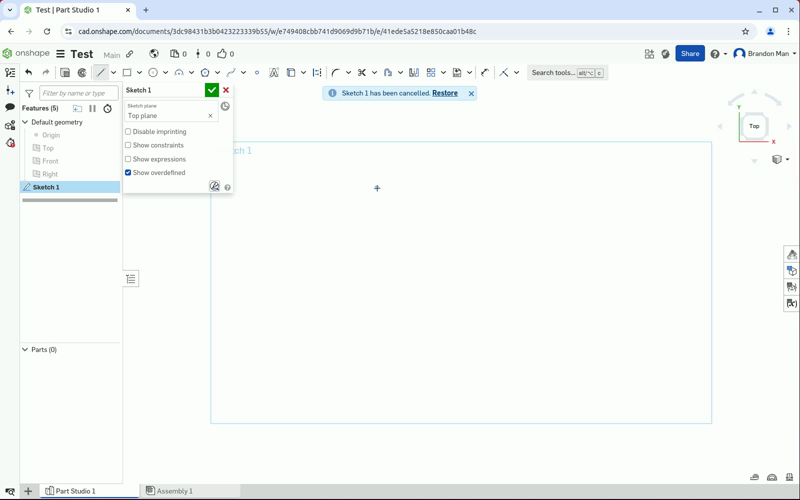
mouse_move(407, 187)
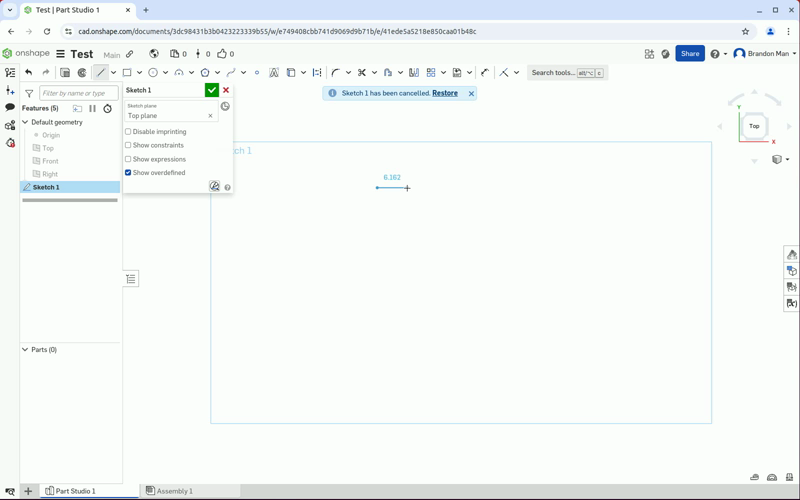
mouse_move(395, 187)
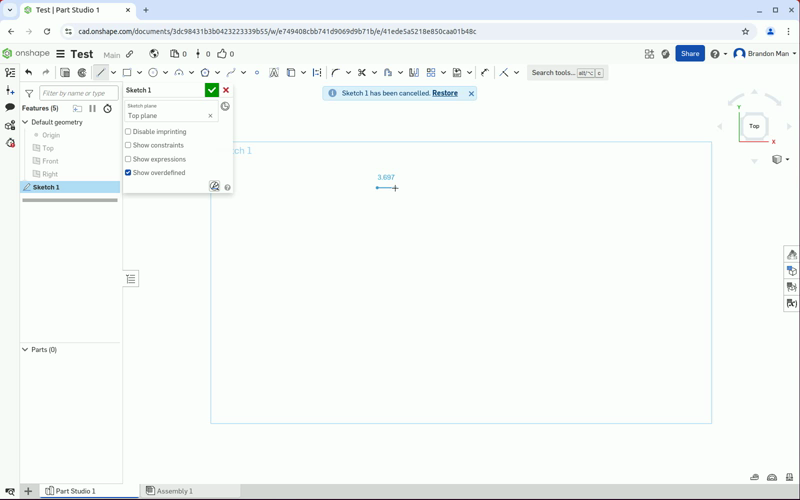
click(395, 187)
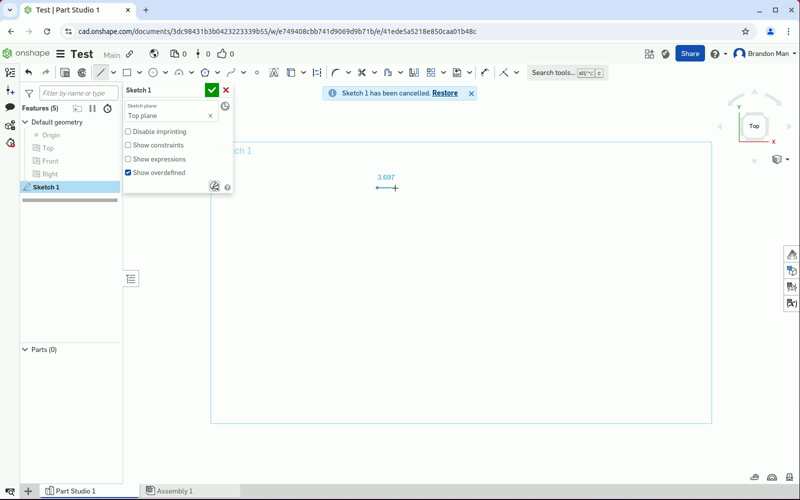
key_up(shift)
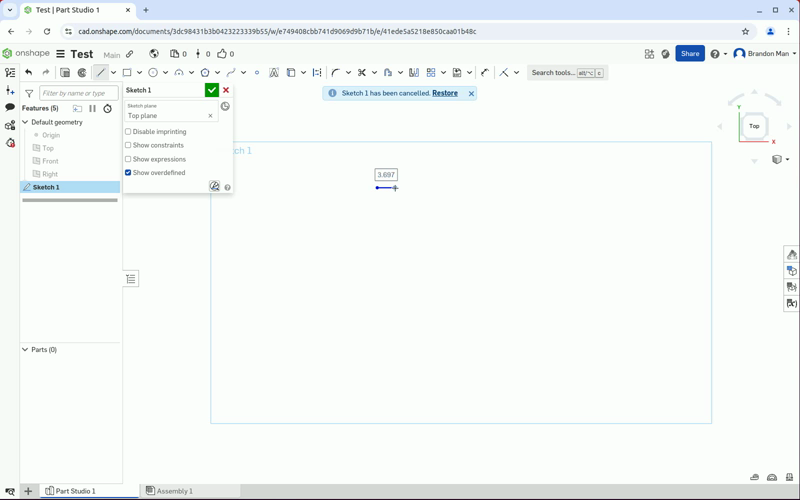
key_down(shift)
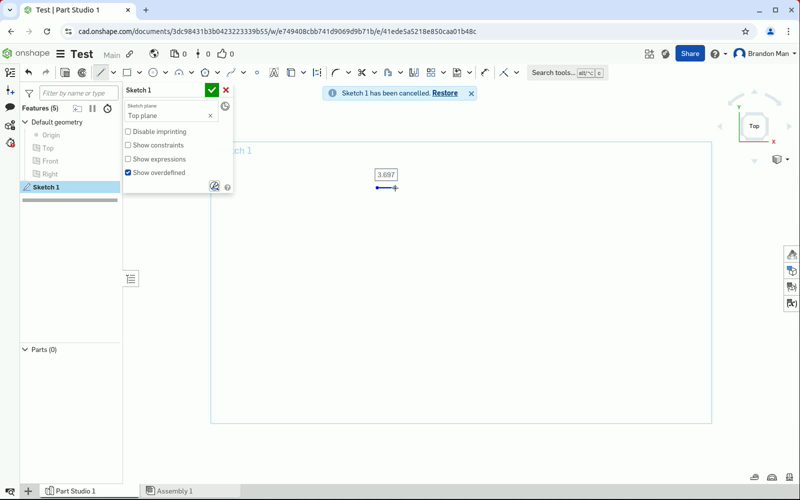
mouse_move(525, 187)
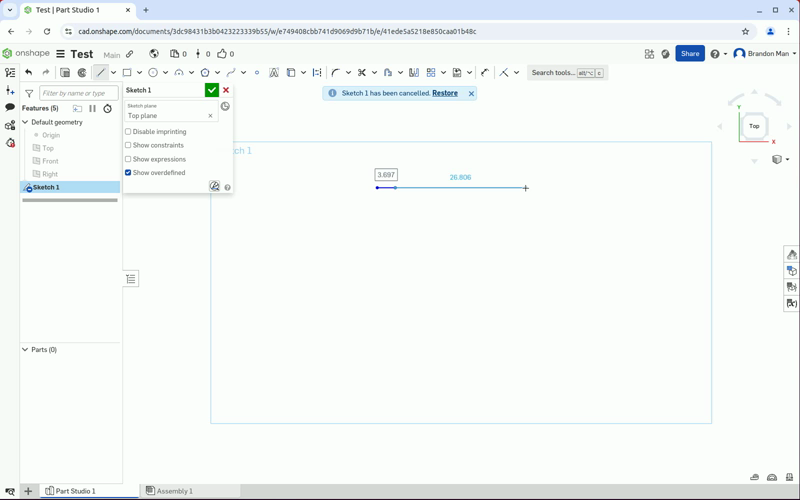
click(525, 187)
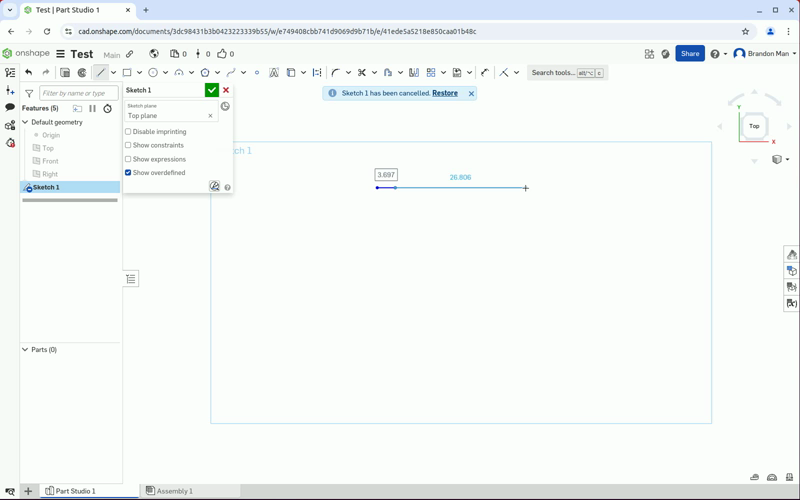
key_up(shift)
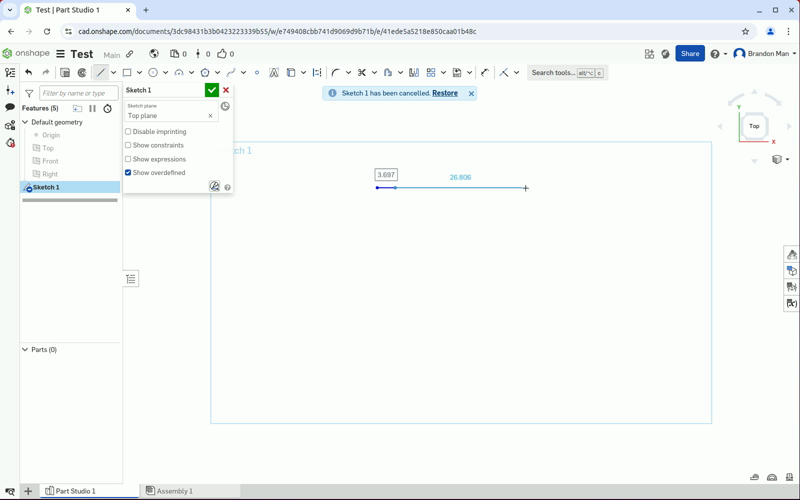
key_down(shift)
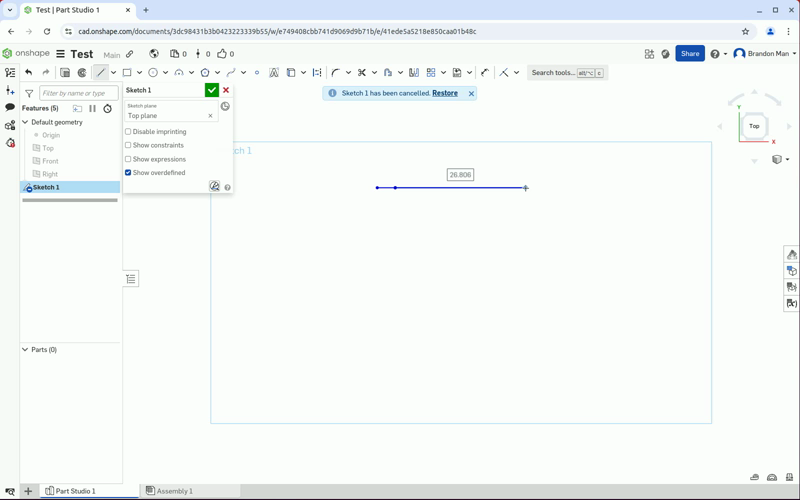
mouse_move(555, 187)
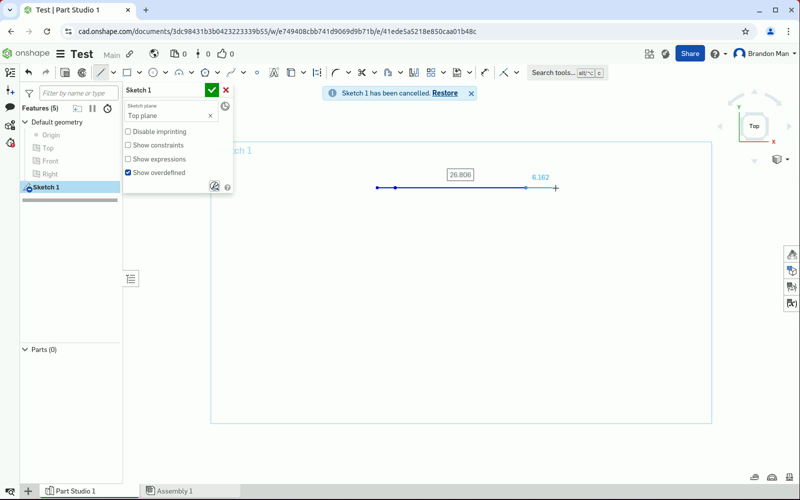
mouse_move(543, 187)
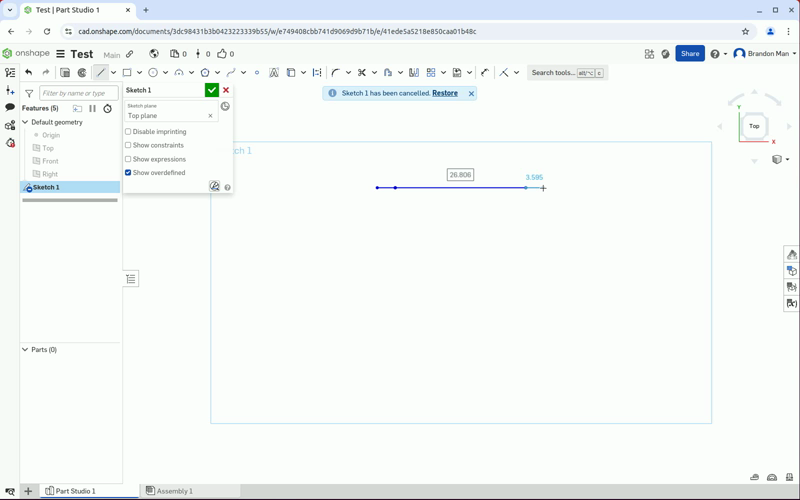
click(543, 187)
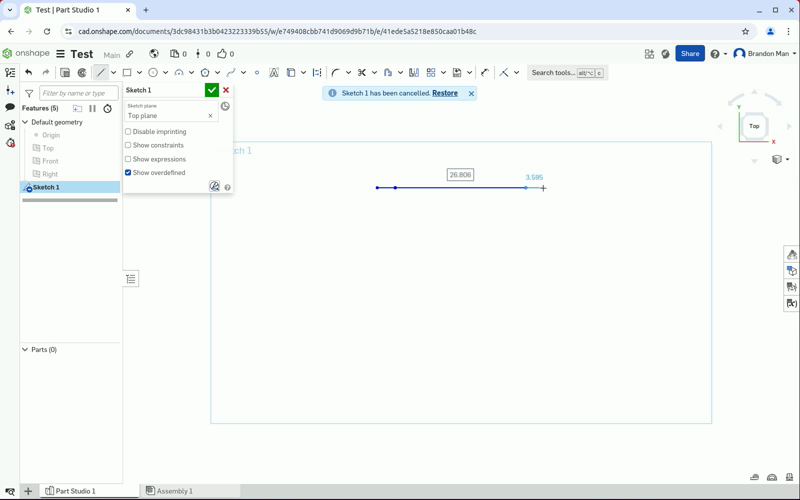
key_up(shift)
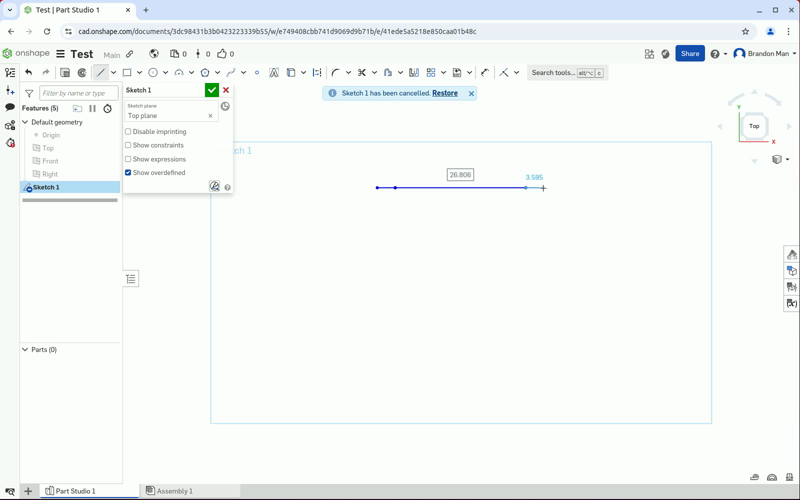
key_down(shift)
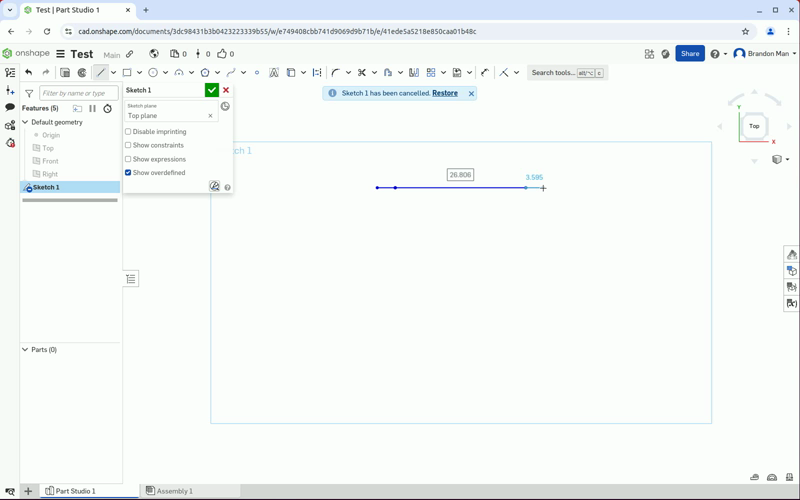
mouse_move(573, 187)
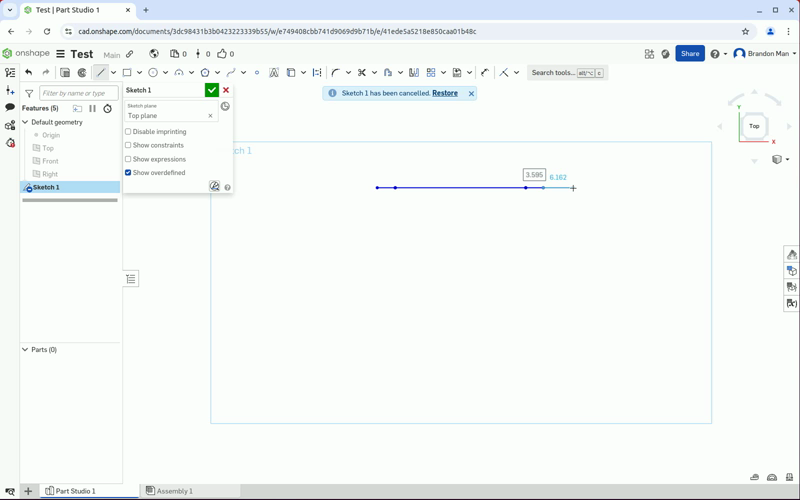
mouse_move(543, 170)
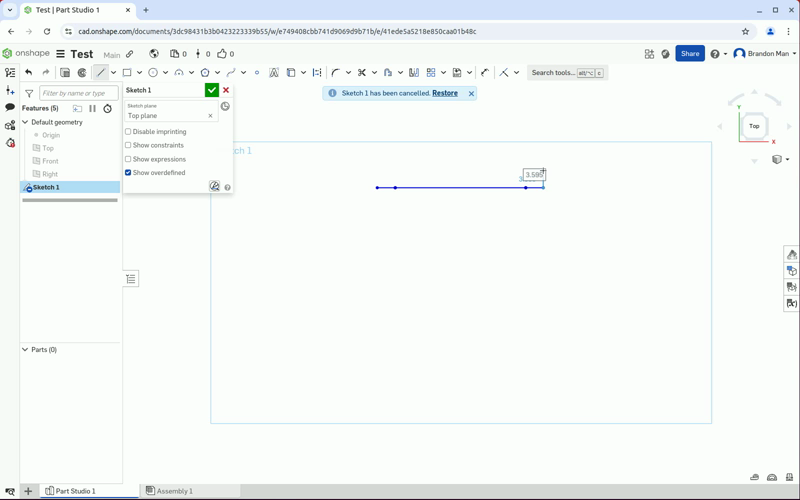
click(543, 170)
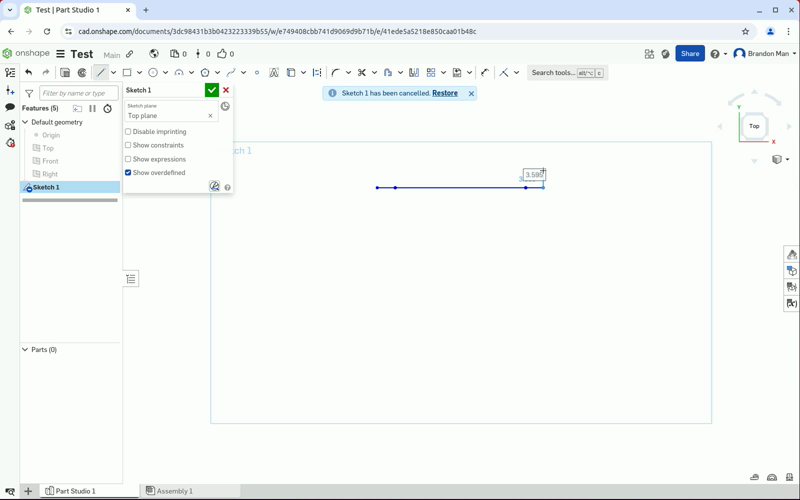
key_up(shift)
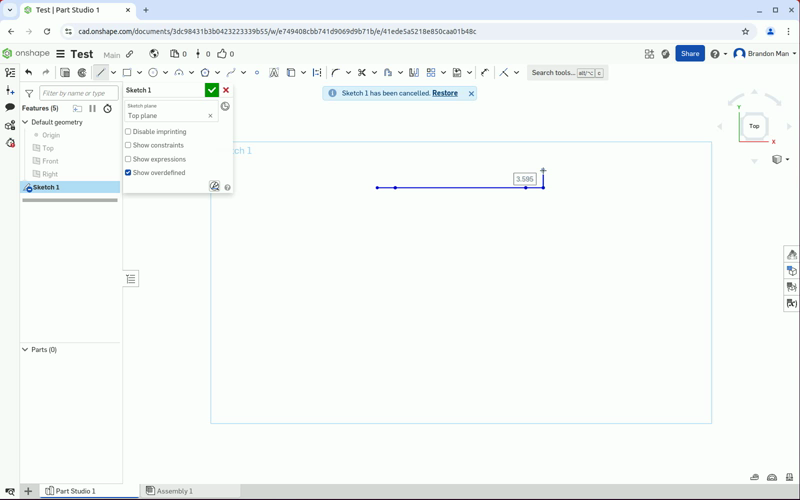
key_down(shift)
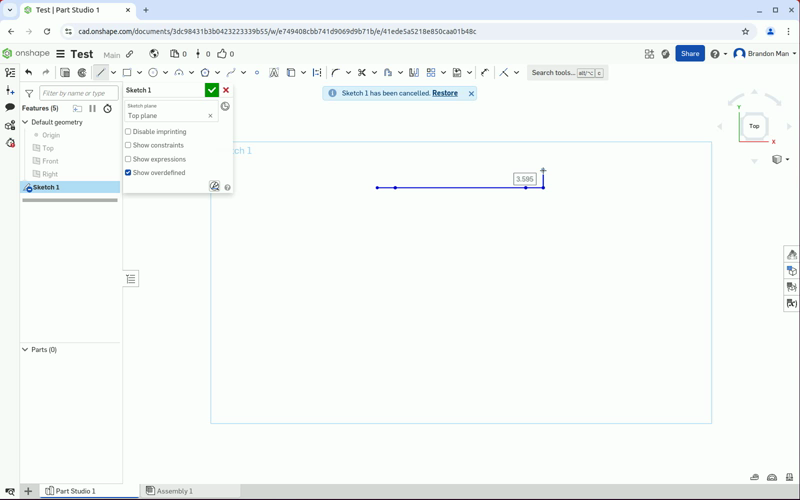
mouse_move(377, 170)
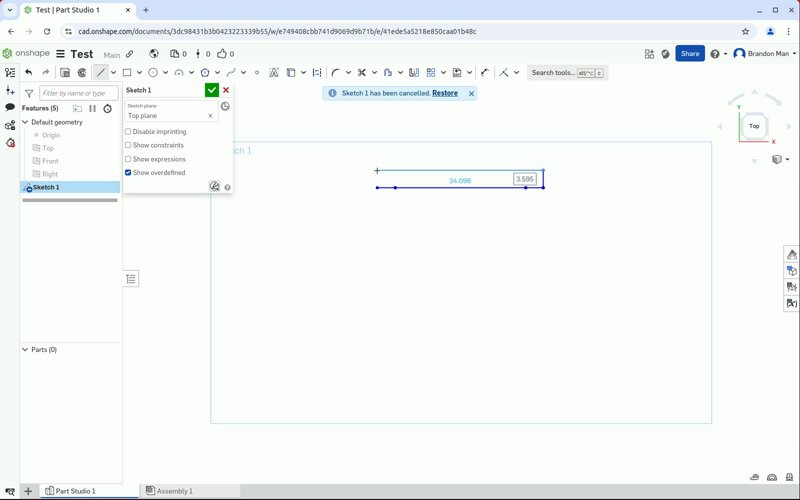
click(377, 170)
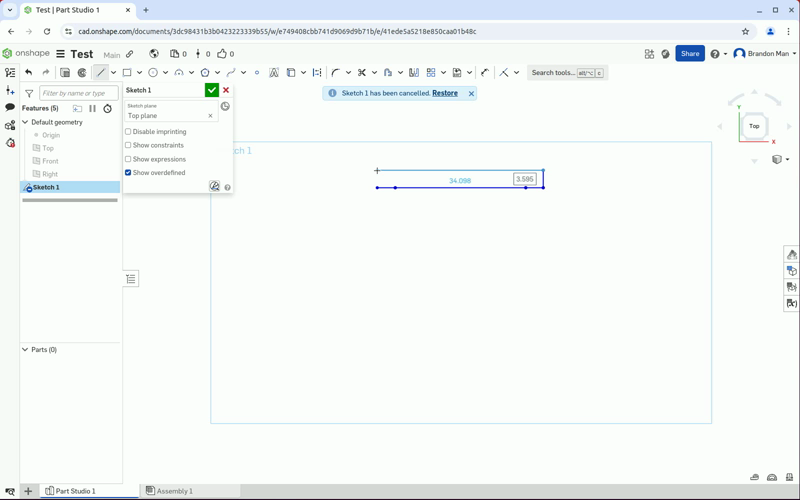
key_up(shift)
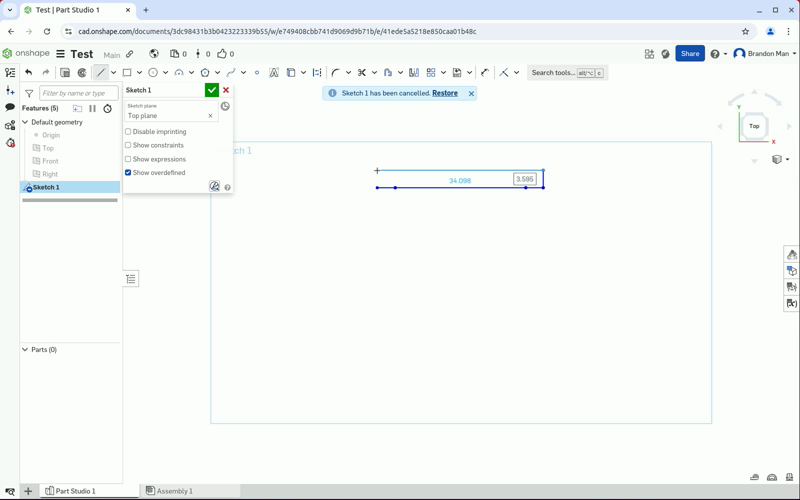
mouse_move(407, 170)
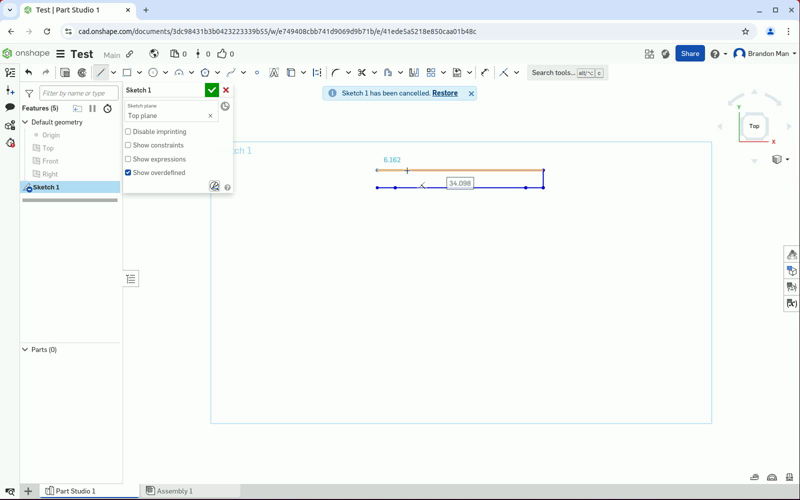
key_down(shift)
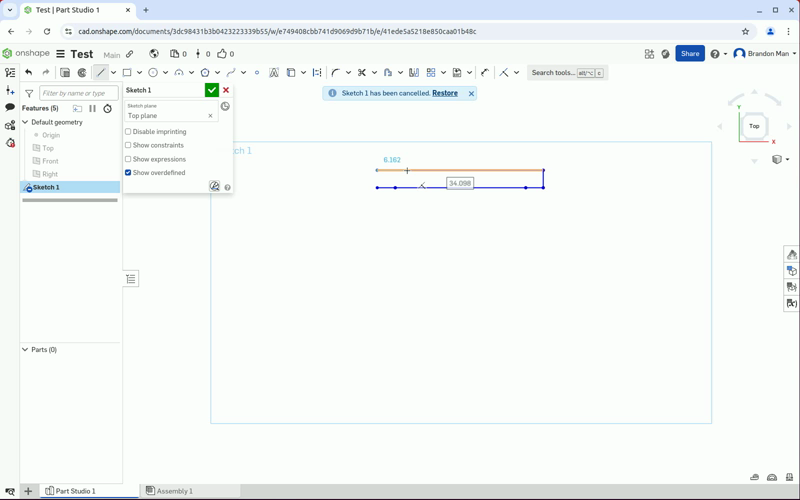
mouse_move(377, 187)
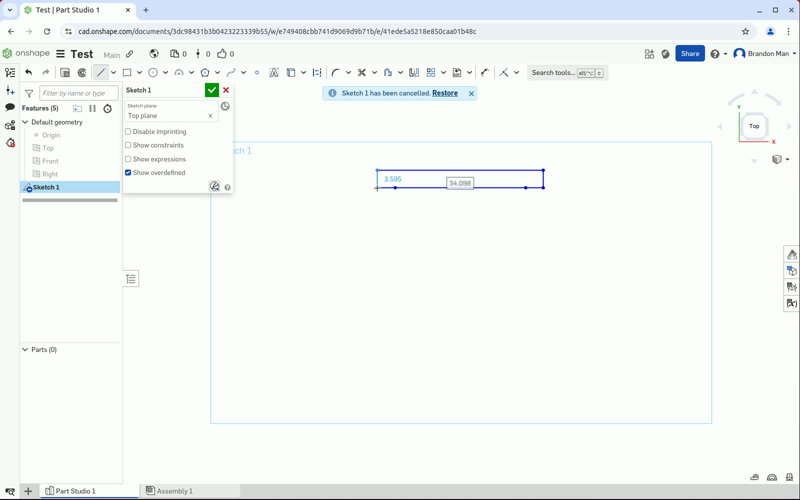
key_up(shift)
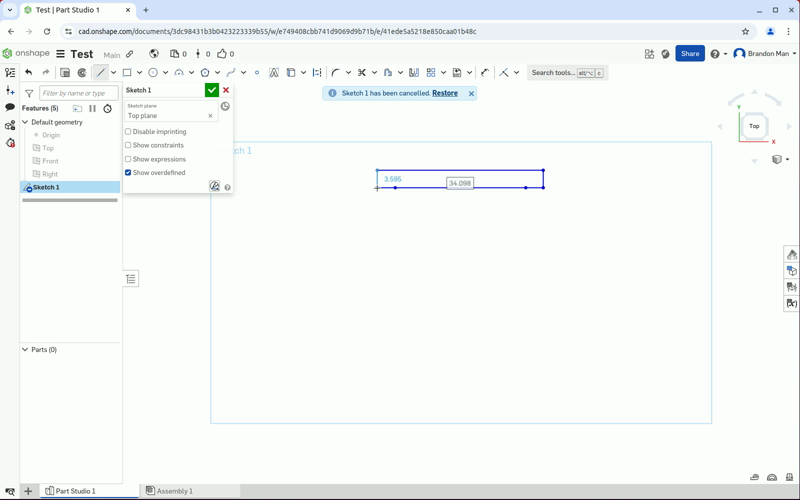
click(377, 187)
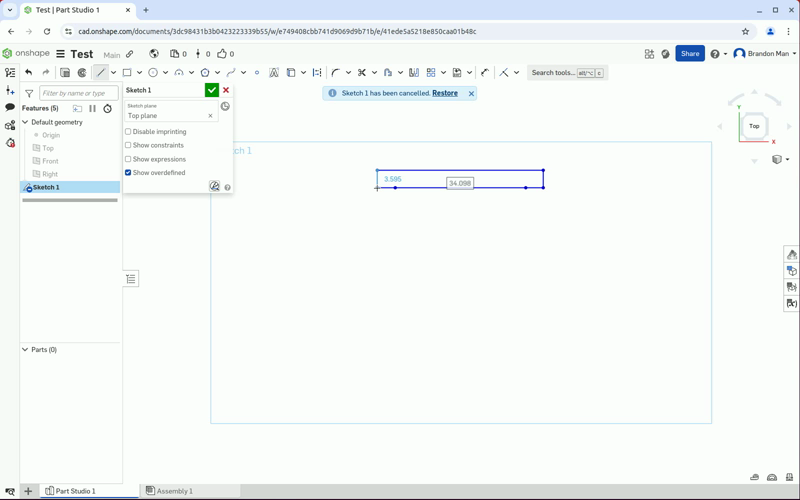
key(esc)
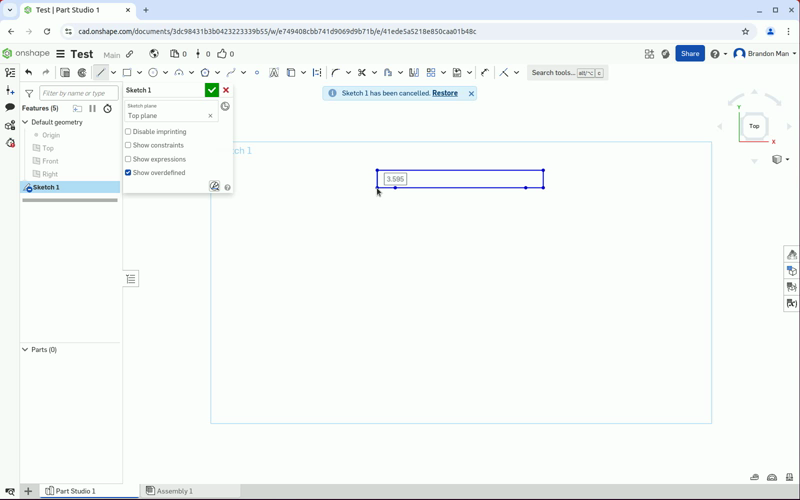
mouse_move(412, 173)
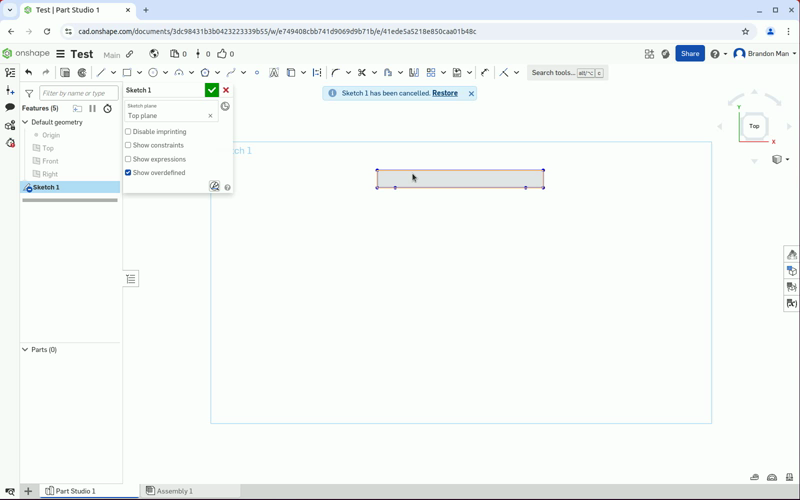
click(412, 173)
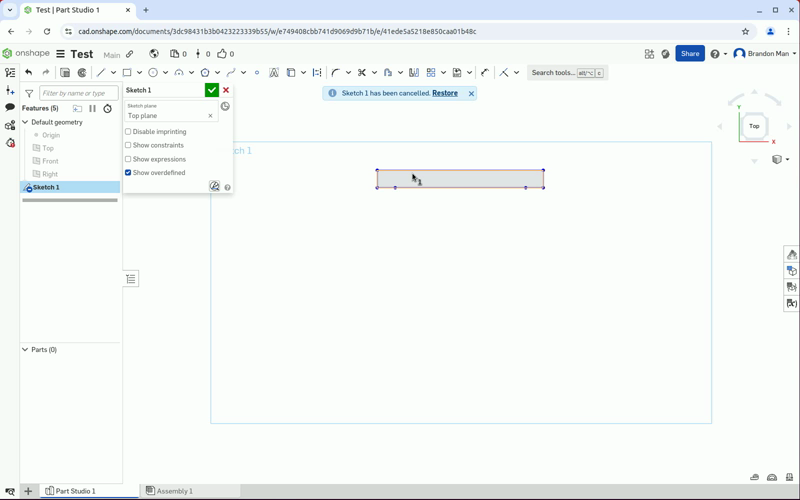
mouse_move(73, 352)
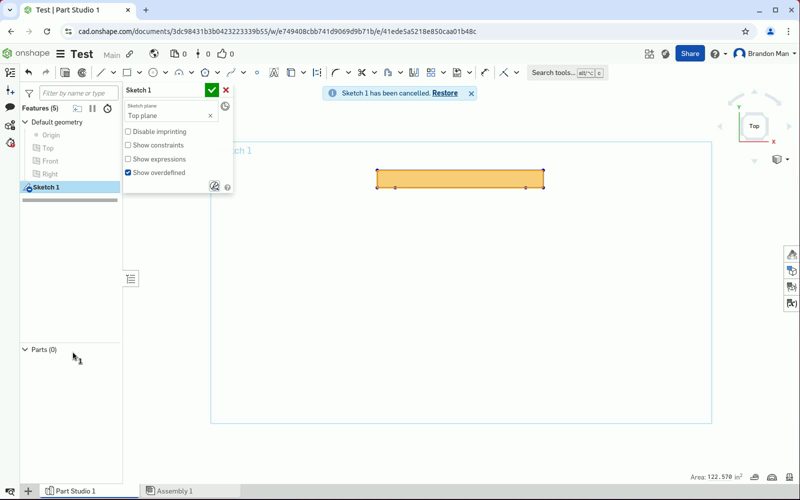
key(shift+y)
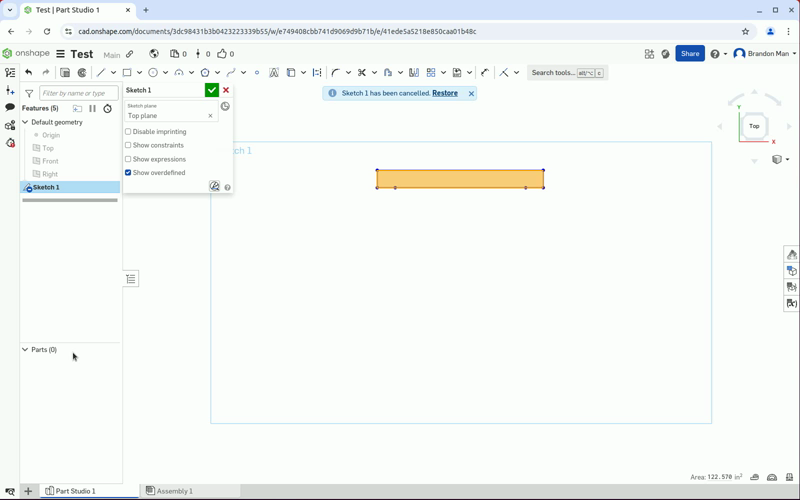
key(shift+e)
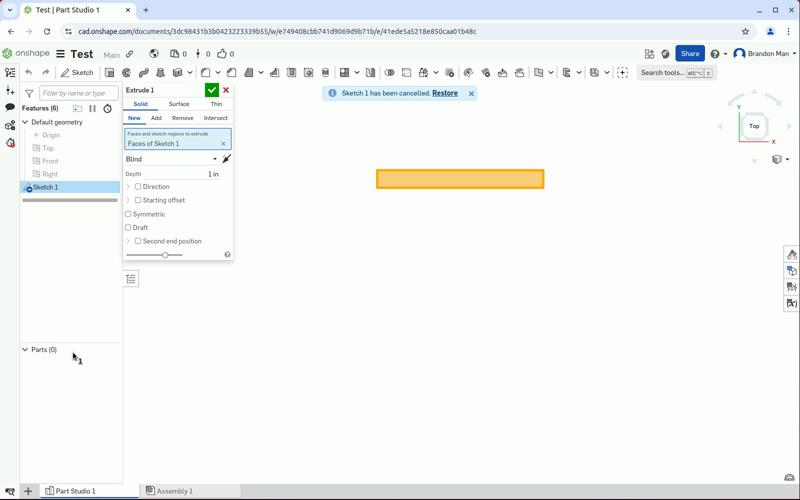
mouse_move(143, 106)
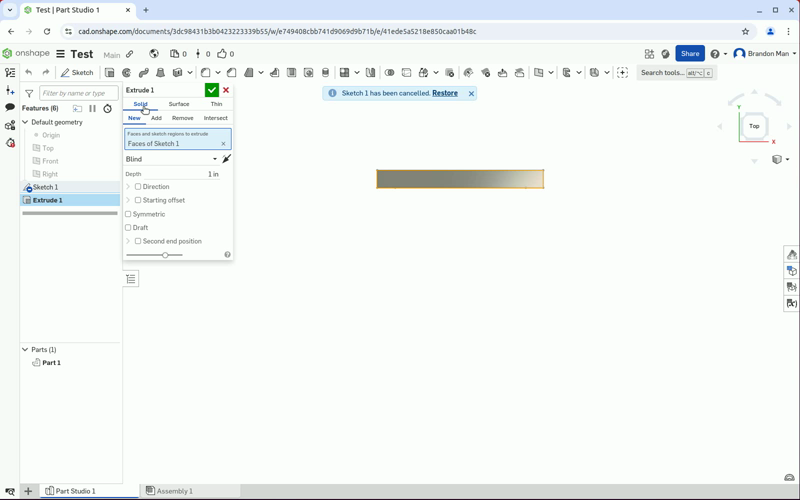
click(143, 106)
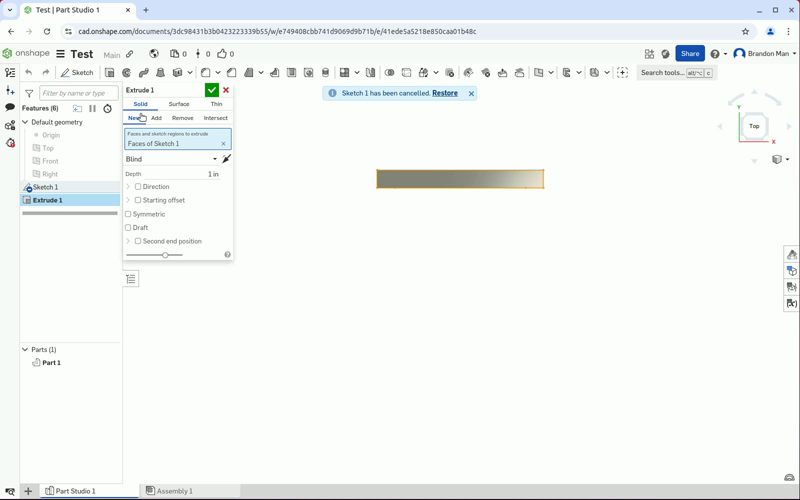
mouse_move(137, 120)
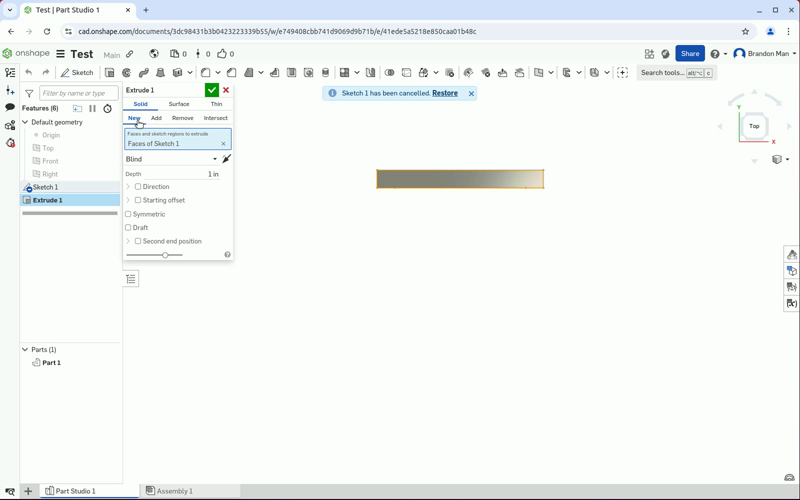
click(137, 120)
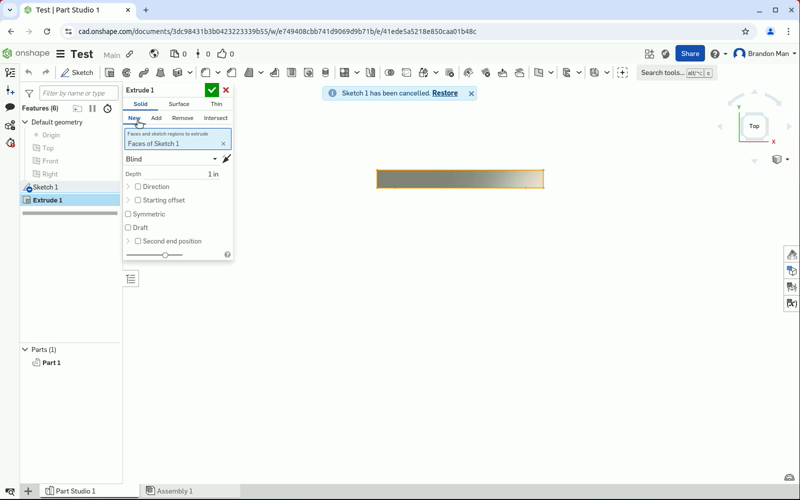
key(tab, 4)
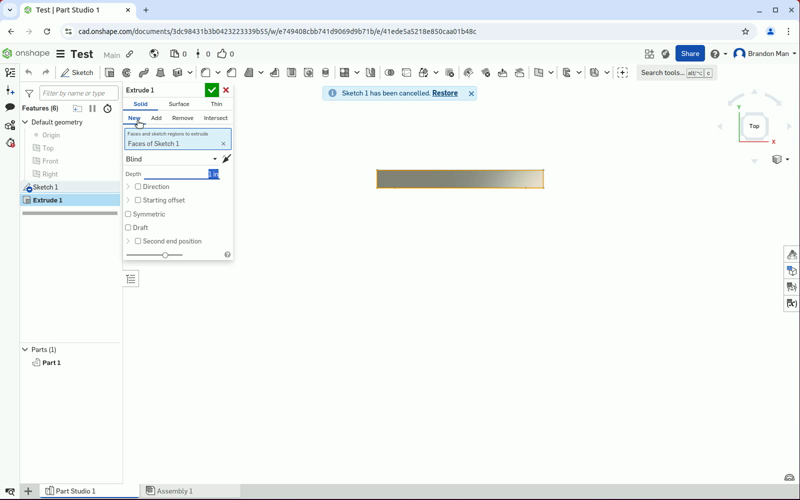
text(3.611)
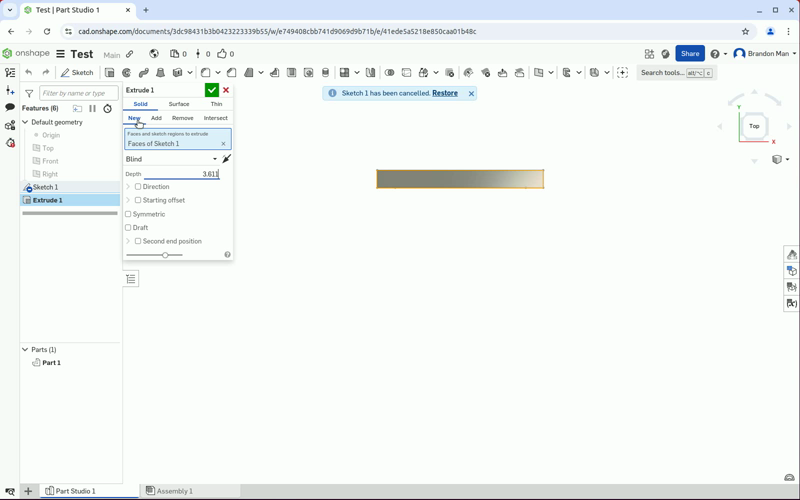
key(enter)
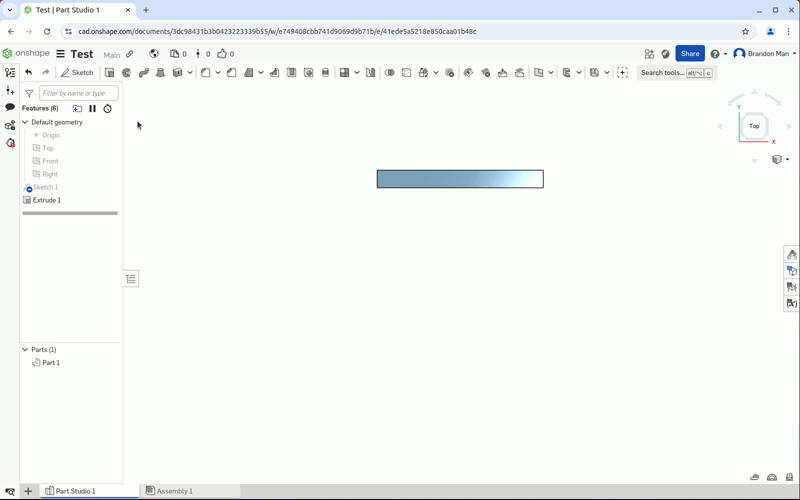
key(shift+h)
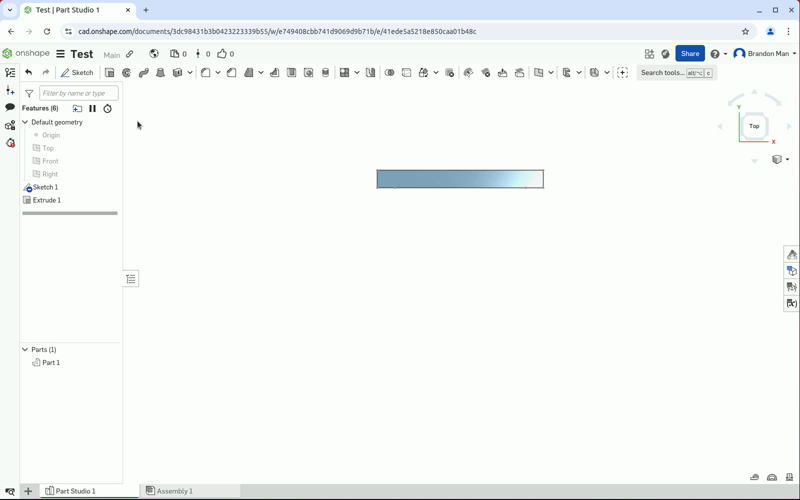
key(shift+h)
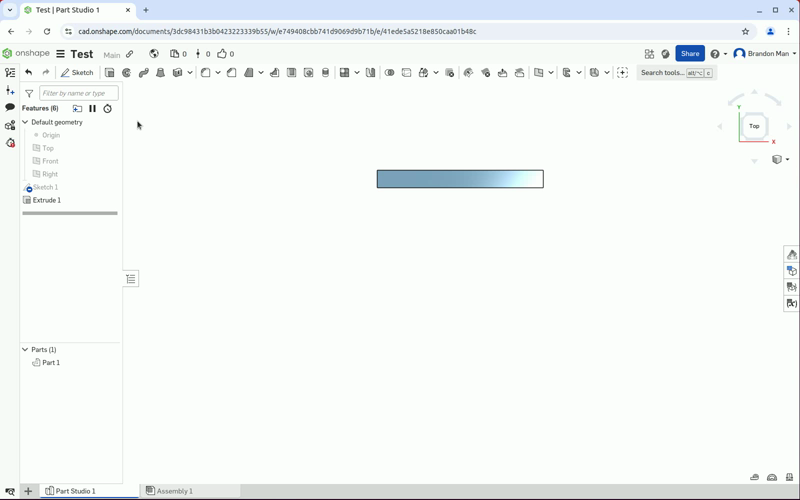
mouse_move(73, 189)
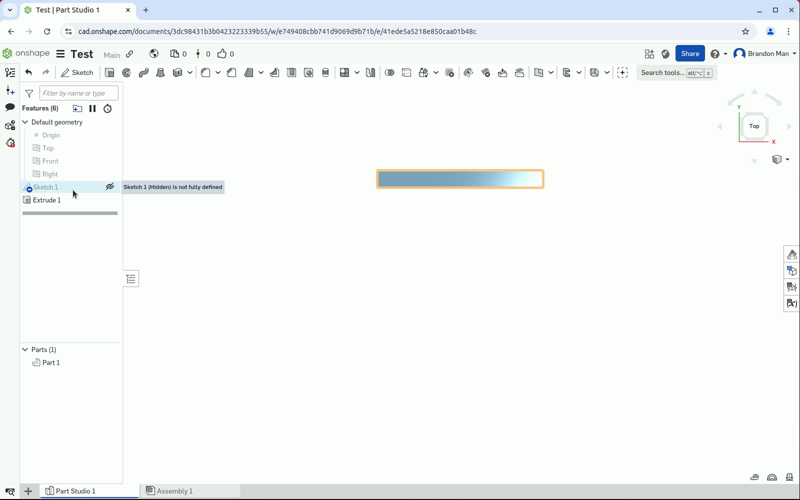
click(73, 189)
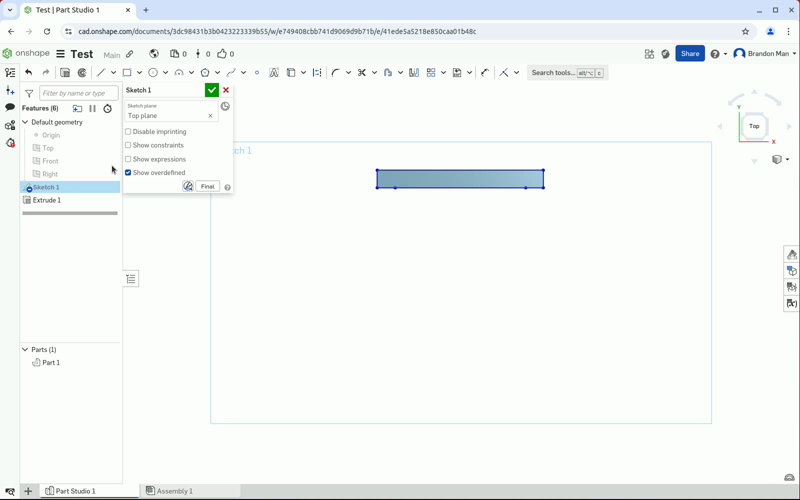
mouse_move(229, 92)
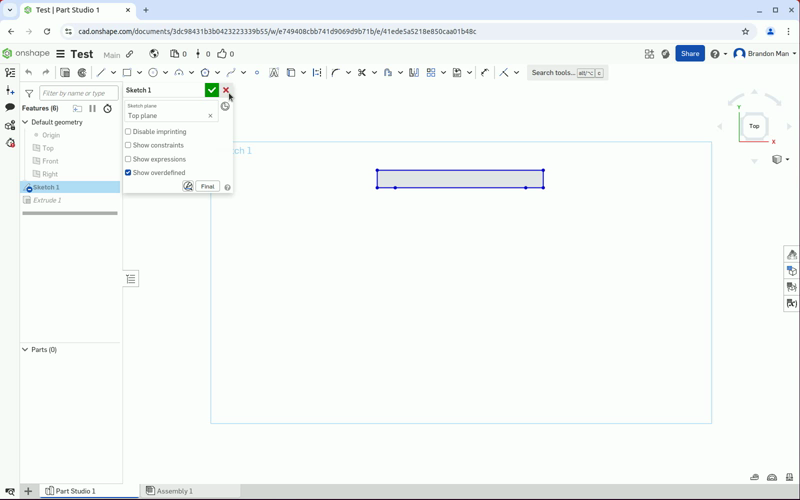
click(229, 92)
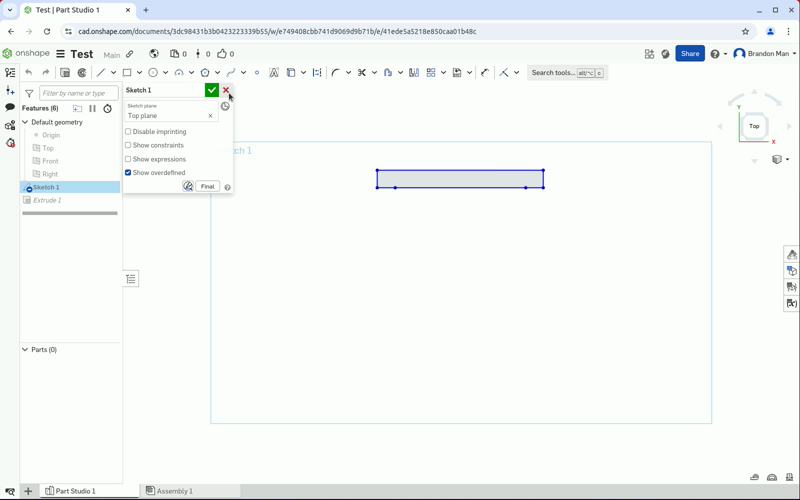
key(shift+s)
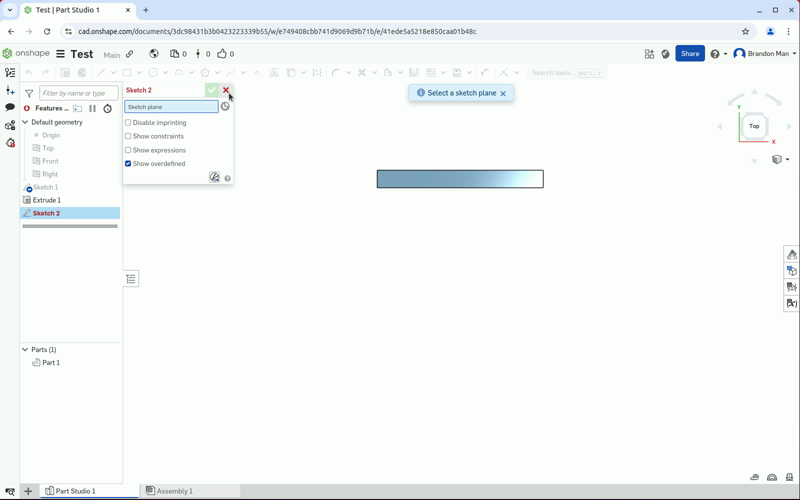
mouse_move(73, 150)
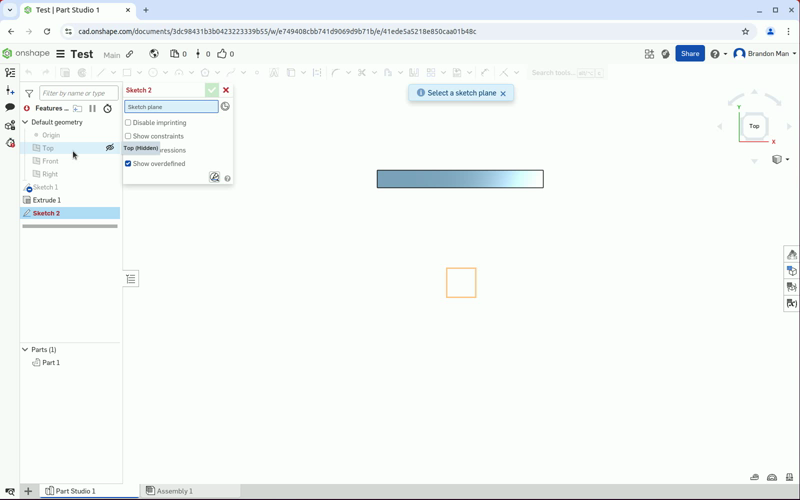
click(73, 150)
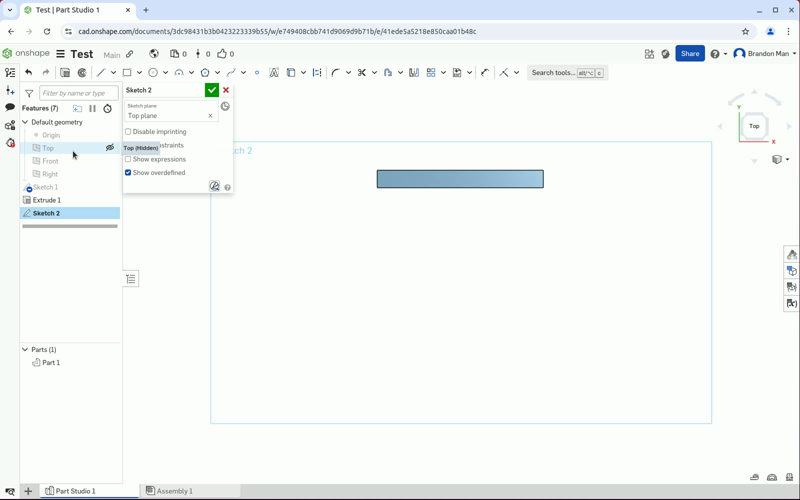
mouse_move(73, 352)
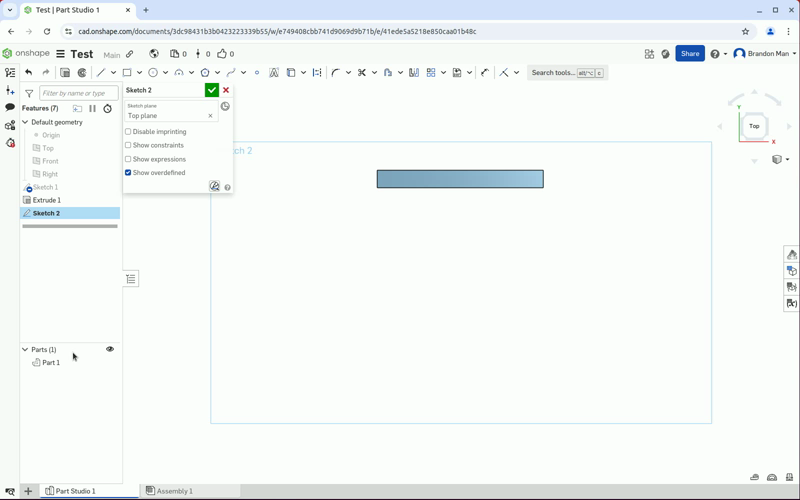
key(y)
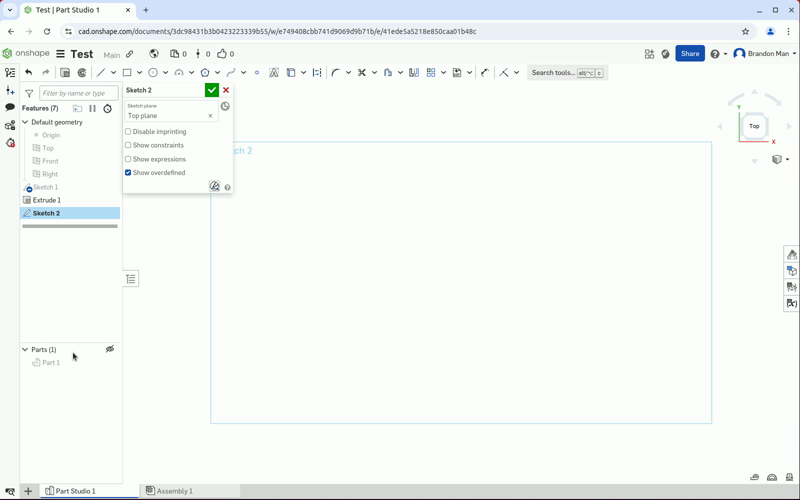
key(l)
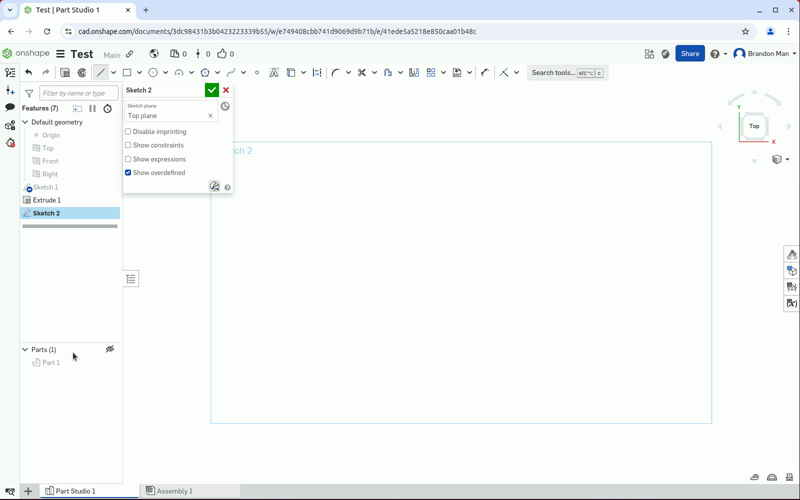
key_down(shift)
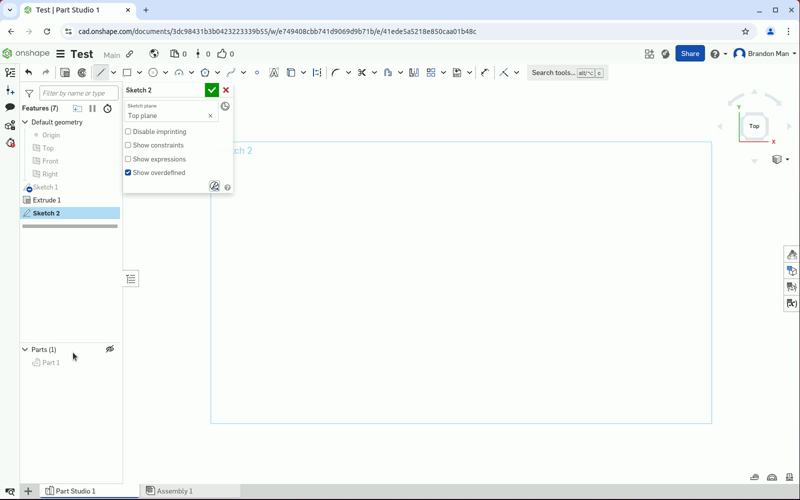
mouse_move(526, 378)
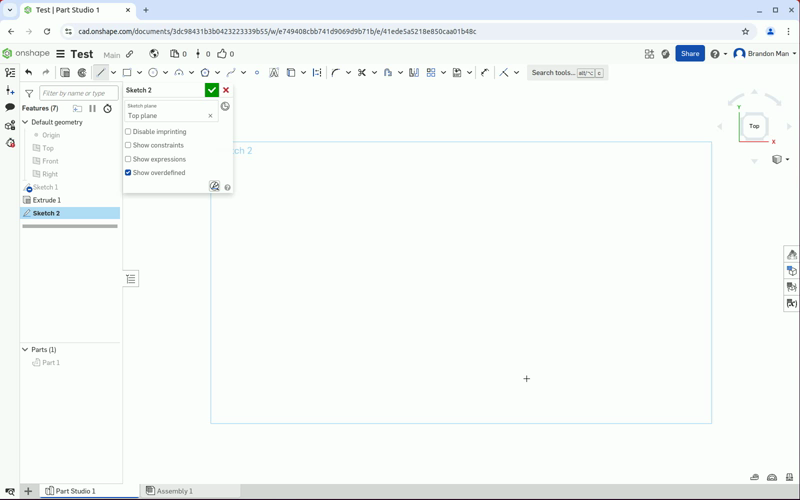
click(526, 378)
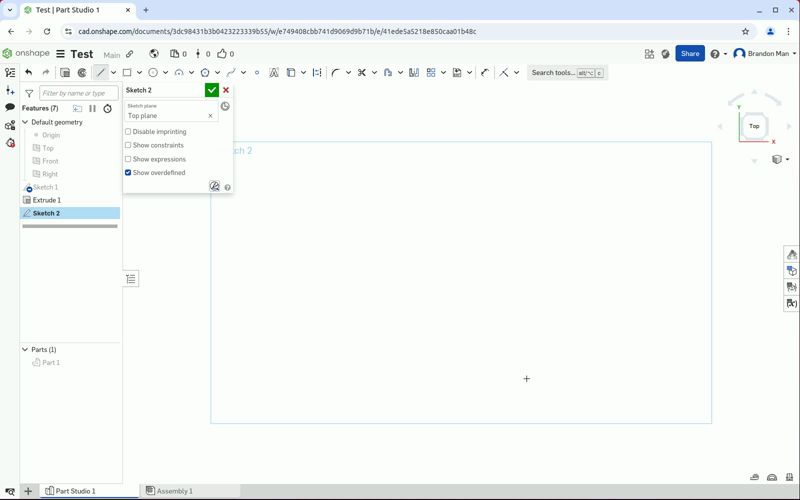
key_up(shift)
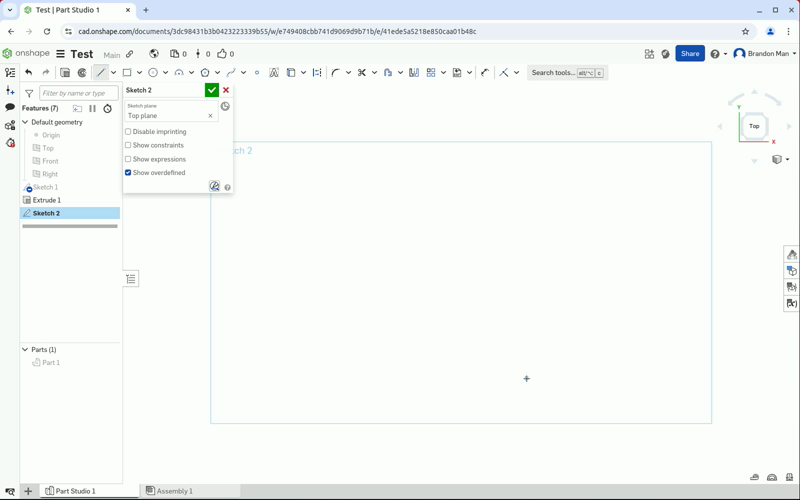
key_down(shift)
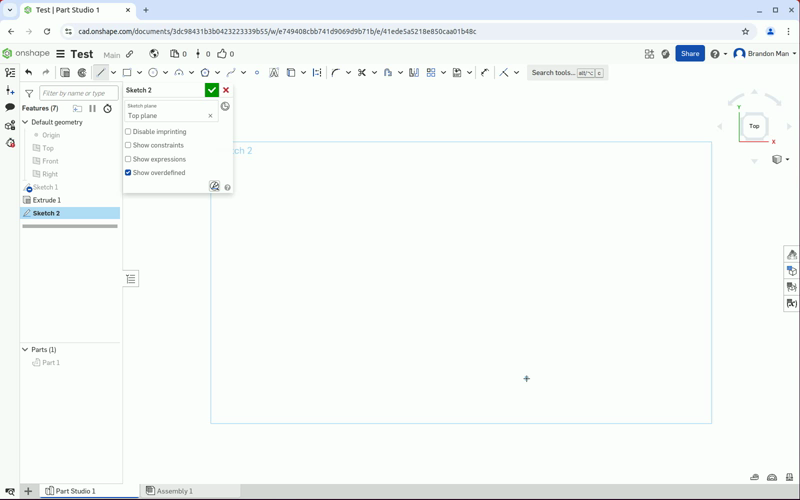
mouse_move(556, 378)
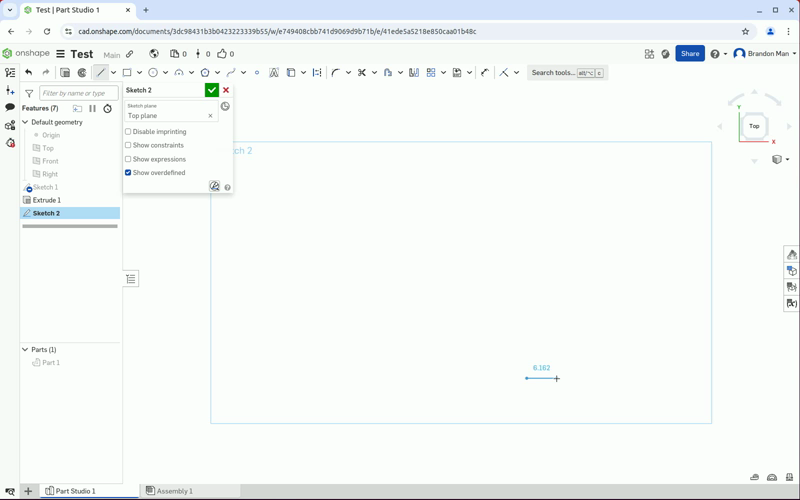
mouse_move(544, 378)
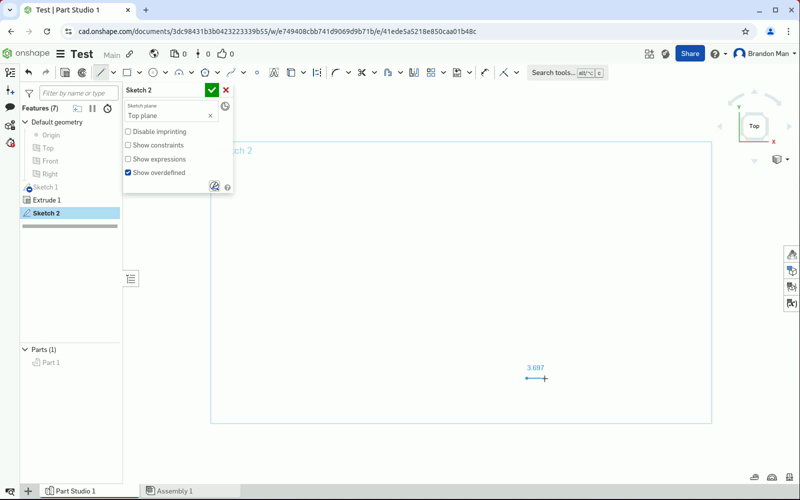
click(544, 378)
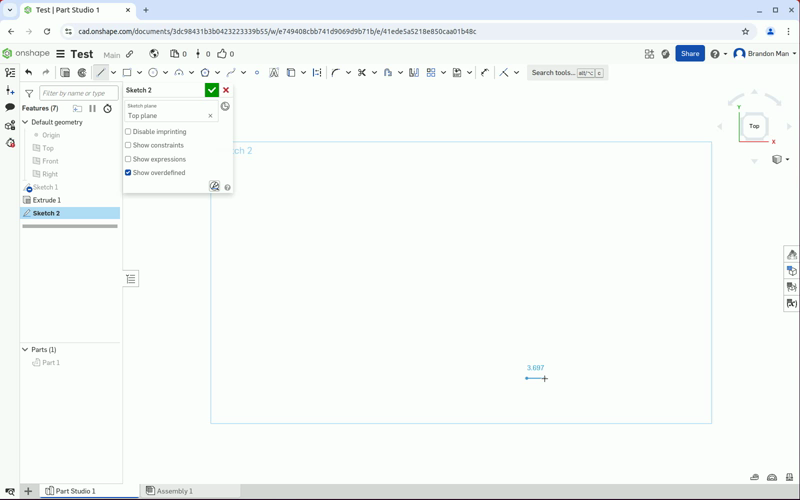
key_up(shift)
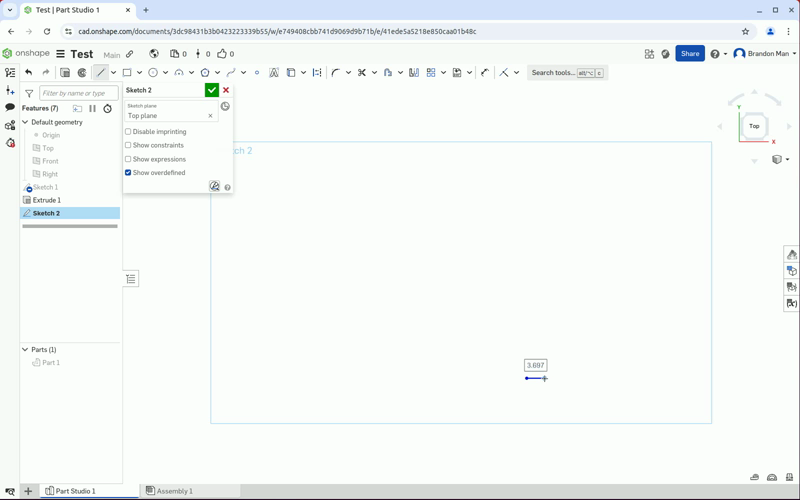
key_down(shift)
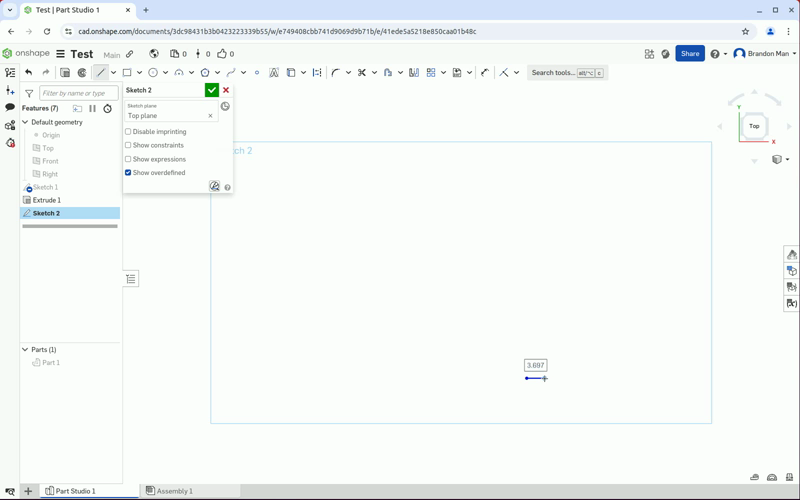
mouse_move(544, 188)
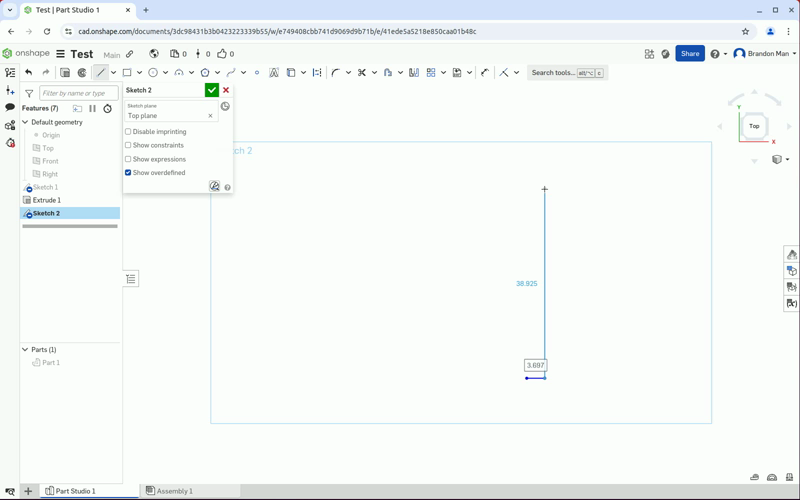
click(544, 188)
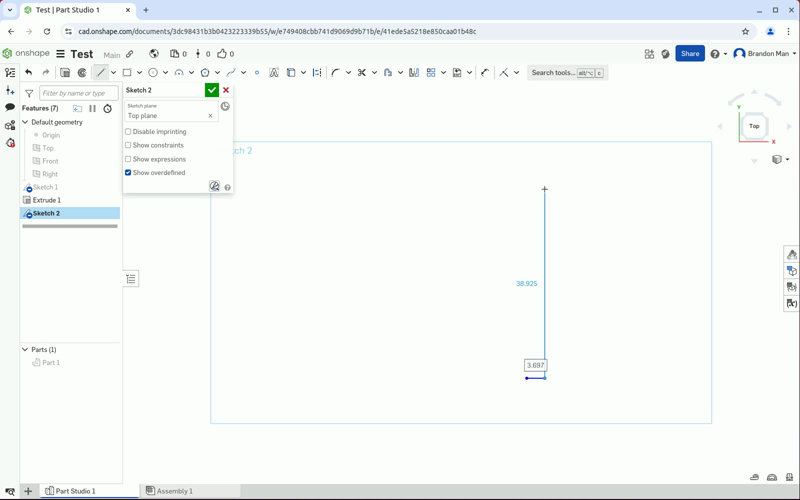
key_up(shift)
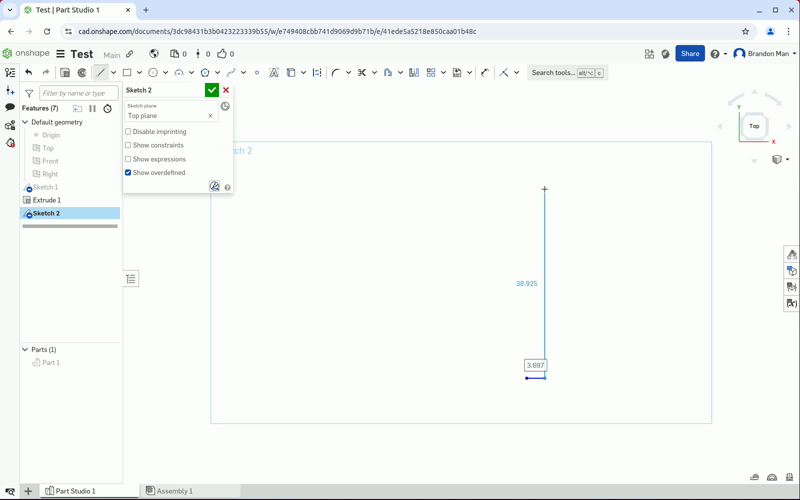
key_down(shift)
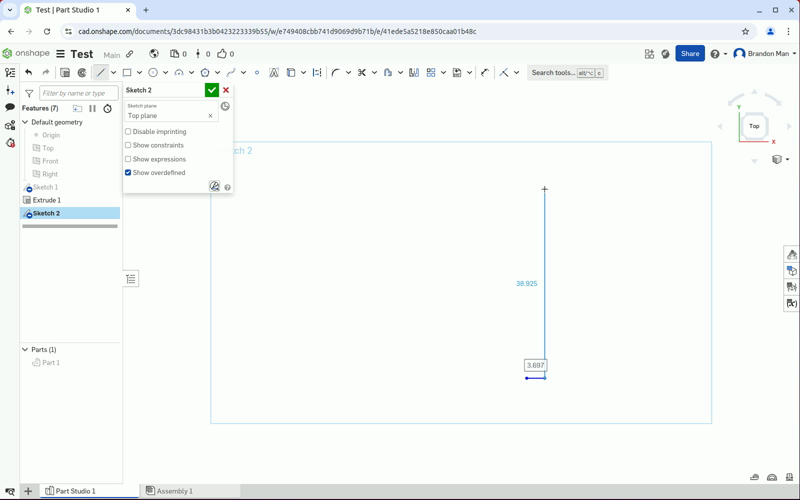
mouse_move(574, 188)
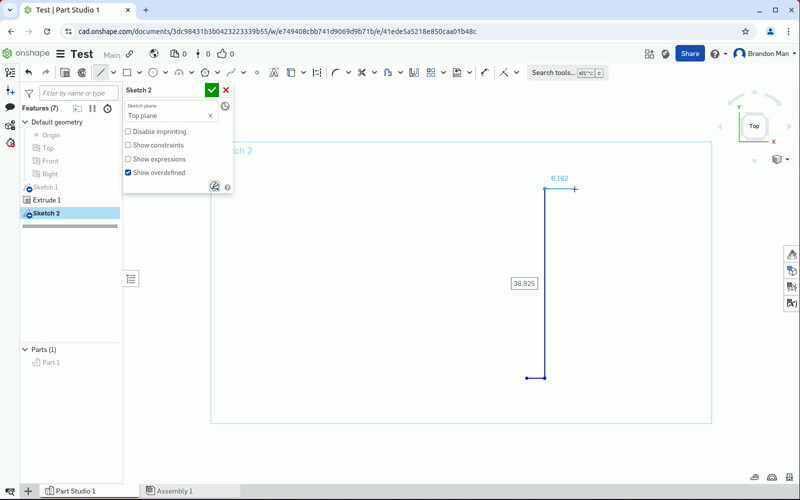
mouse_move(526, 188)
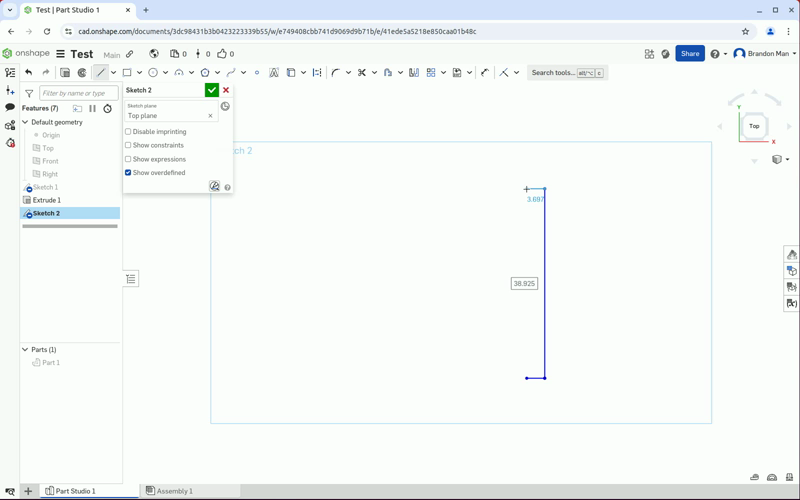
click(526, 188)
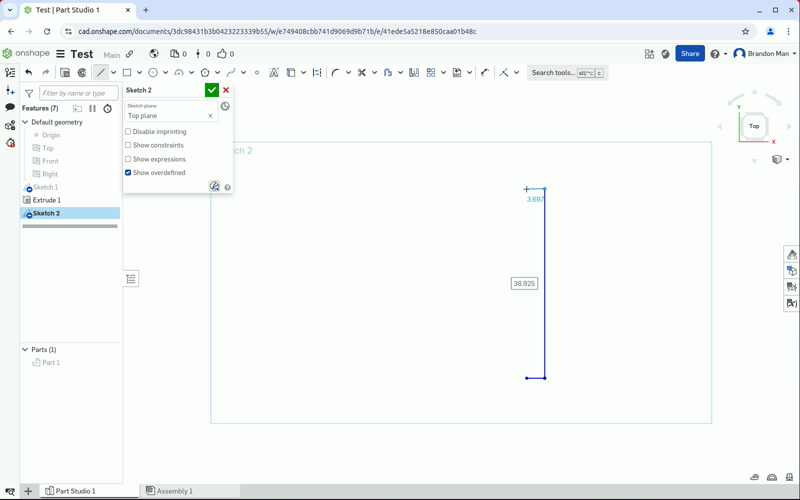
key_up(shift)
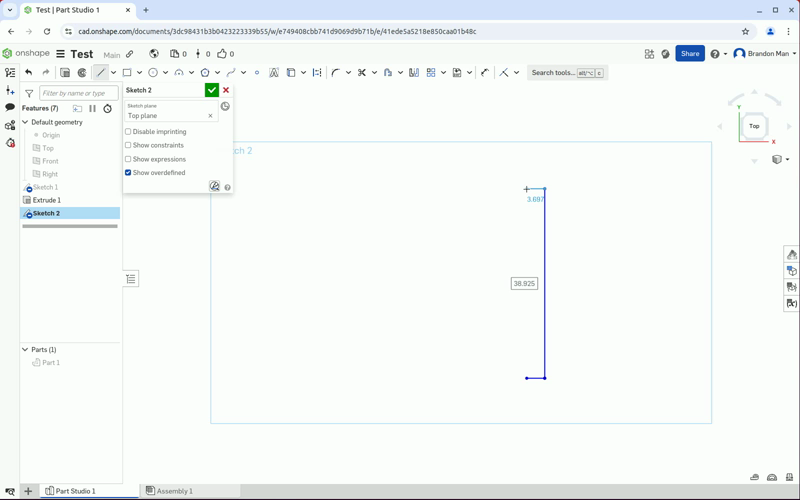
key_down(shift)
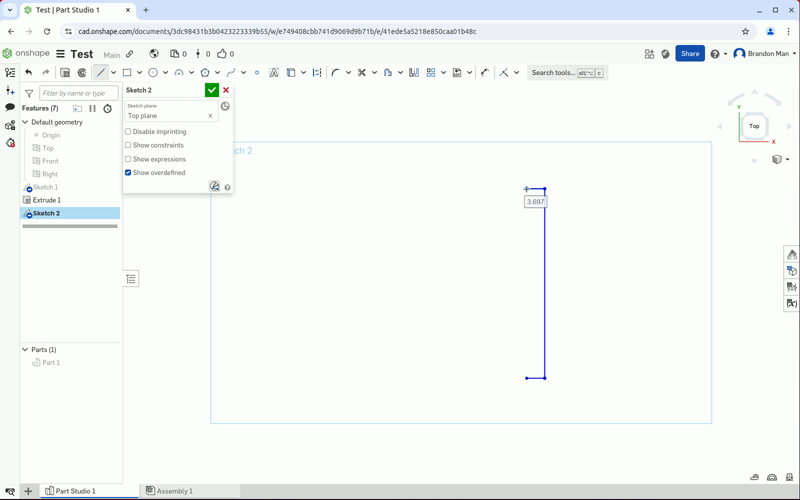
mouse_move(526, 378)
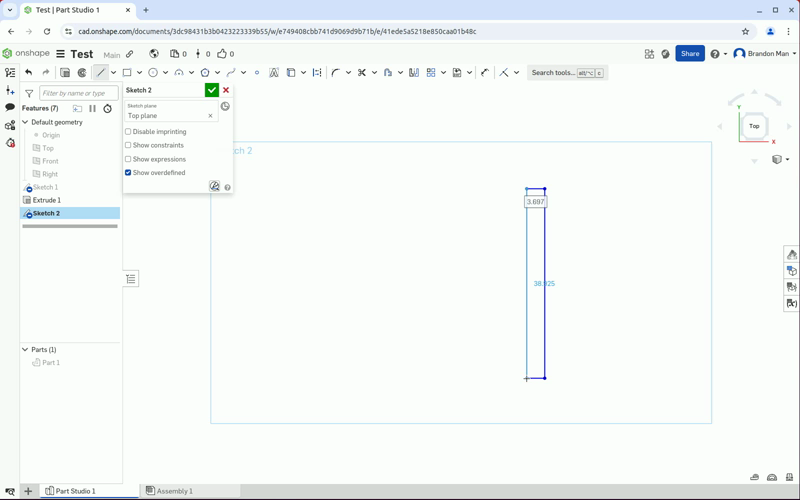
key_up(shift)
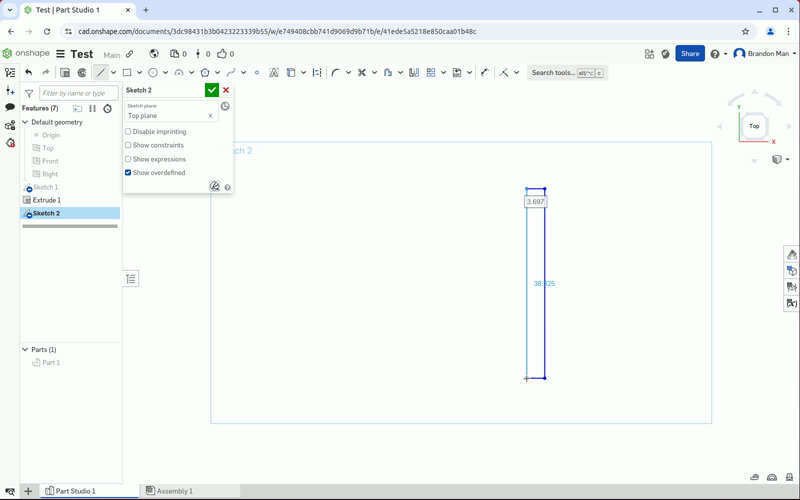
click(526, 378)
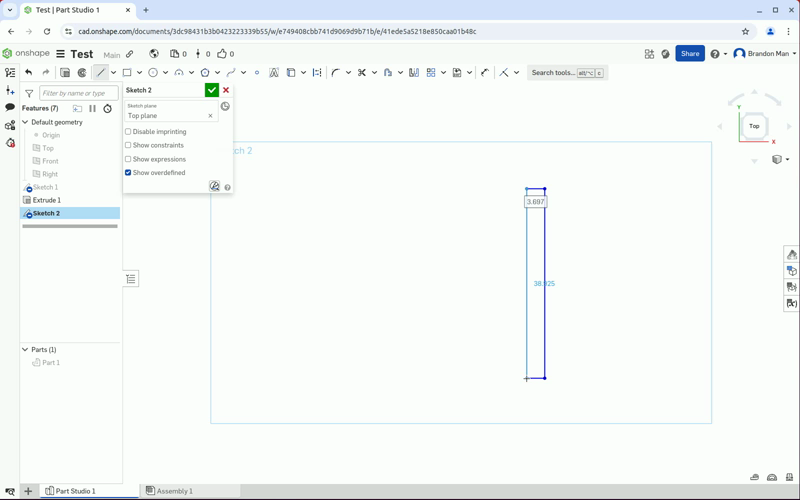
key(esc)
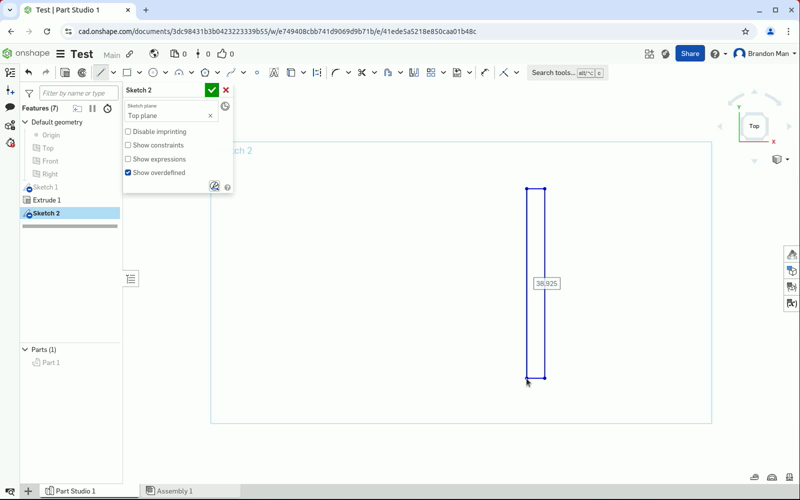
mouse_move(539, 233)
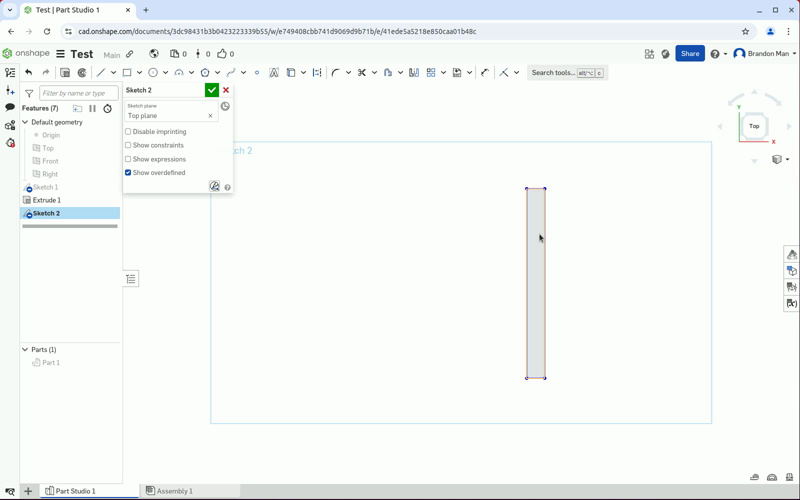
click(539, 233)
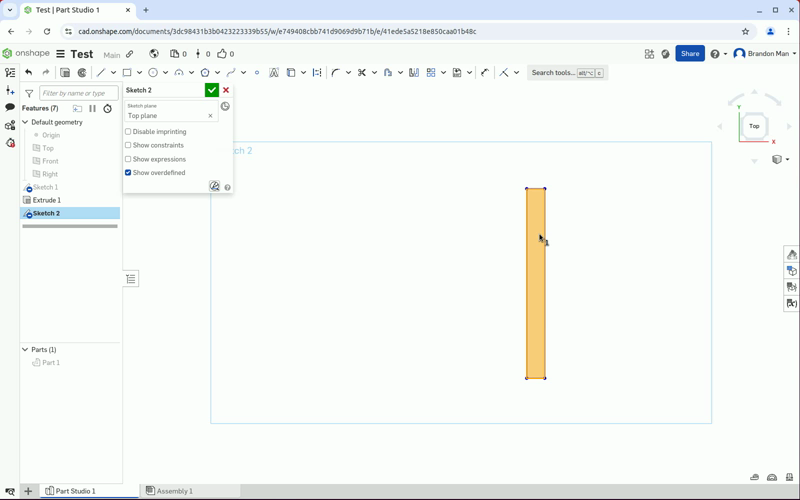
mouse_move(73, 352)
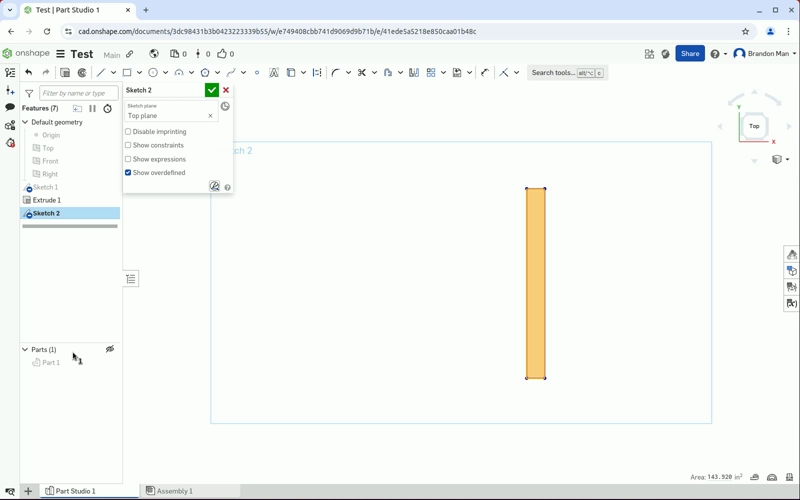
key(shift+y)
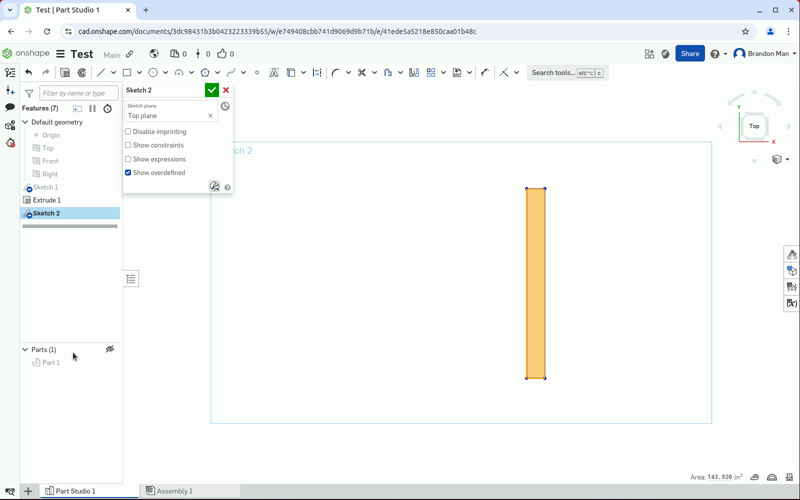
key(shift+e)
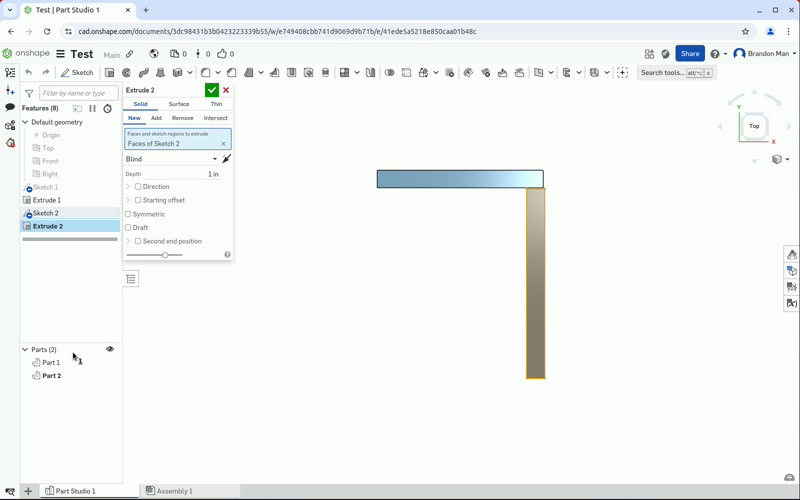
mouse_move(143, 106)
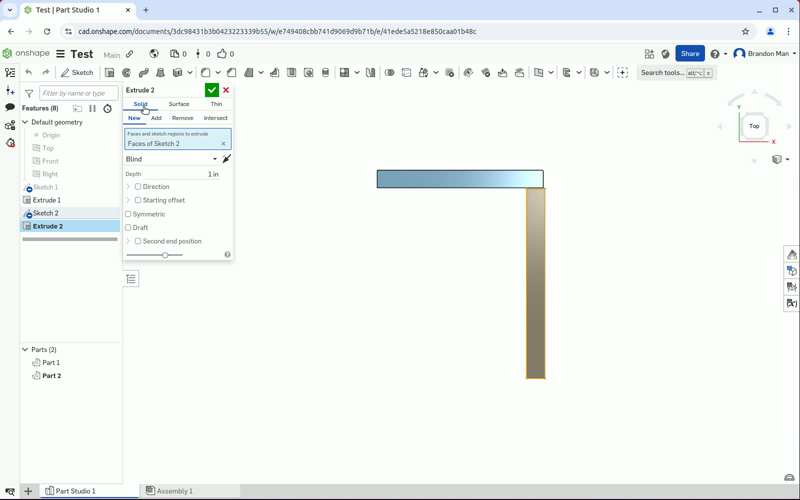
click(143, 106)
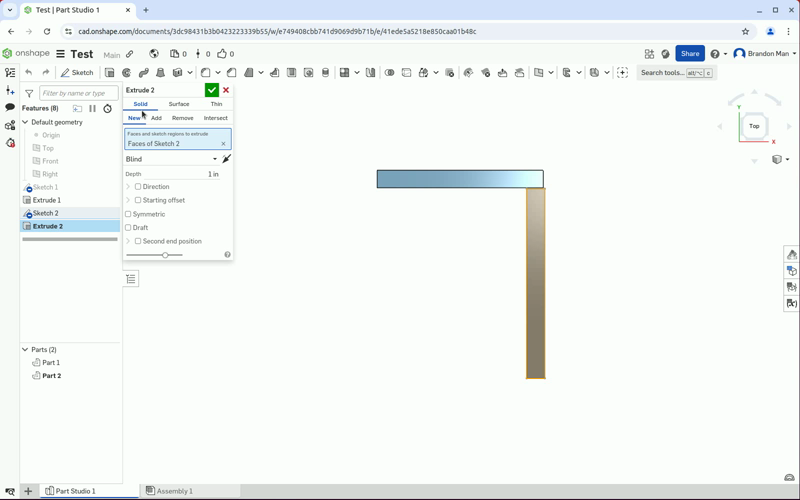
mouse_move(137, 120)
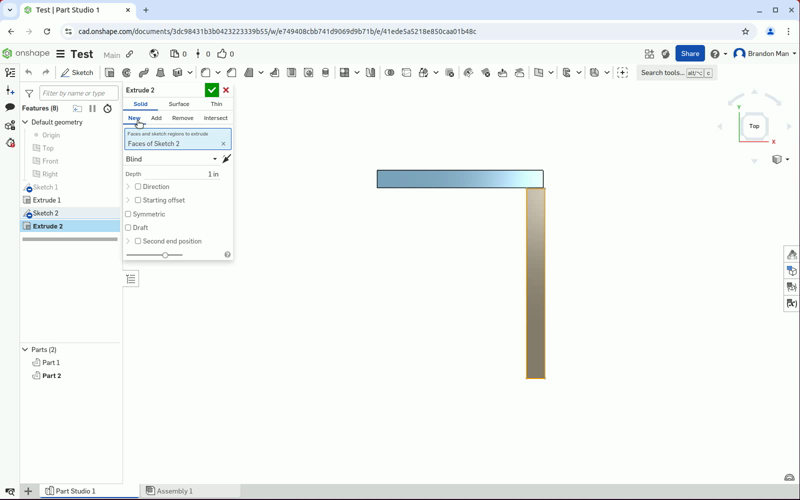
click(137, 120)
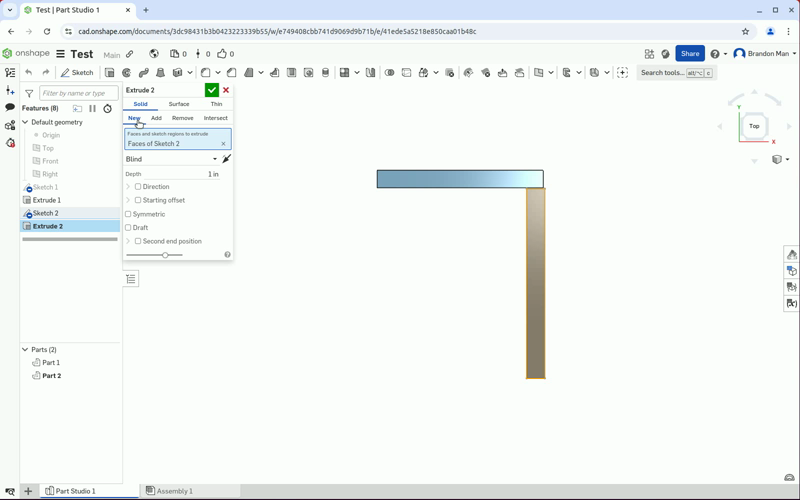
key(tab, 4)
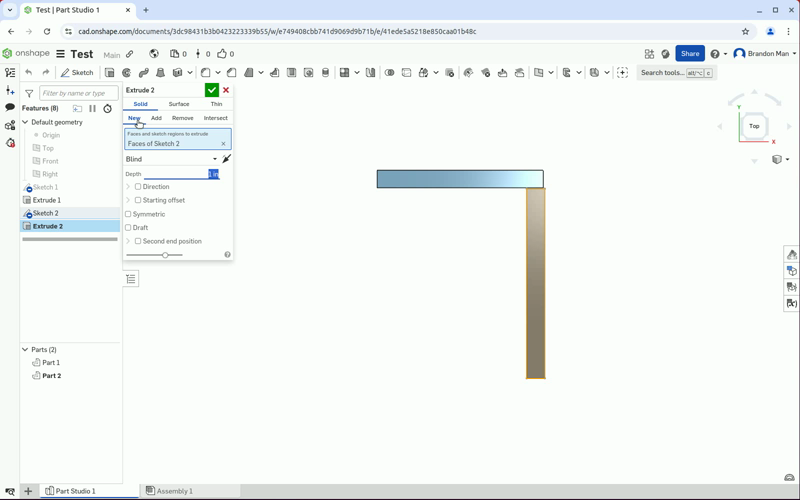
text(3.611)
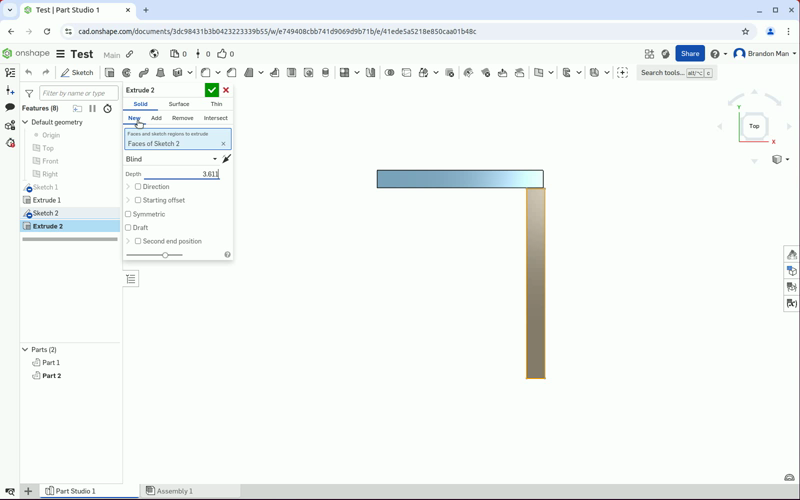
key(enter)
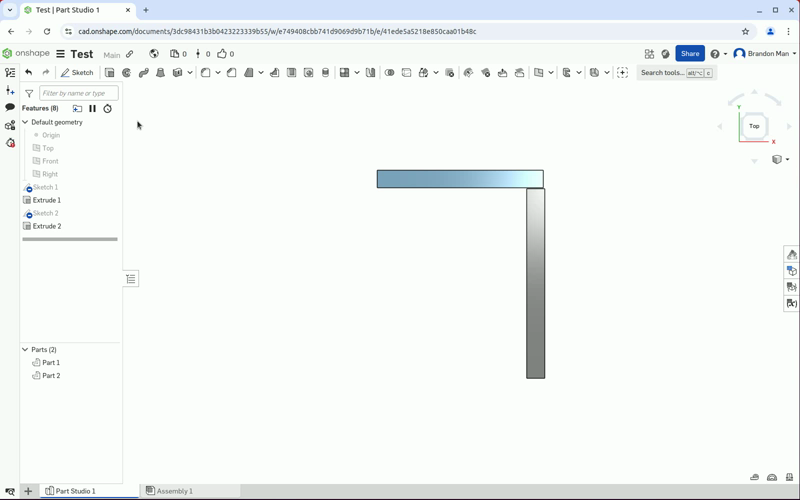
key(shift+h)
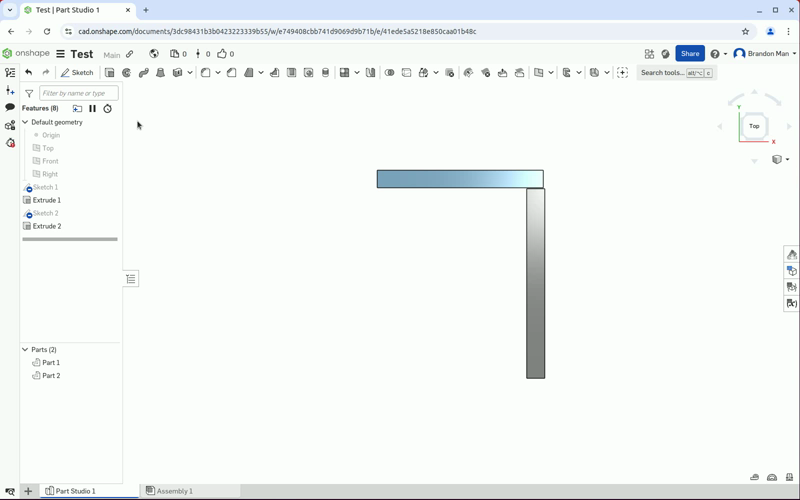
key(shift+h)
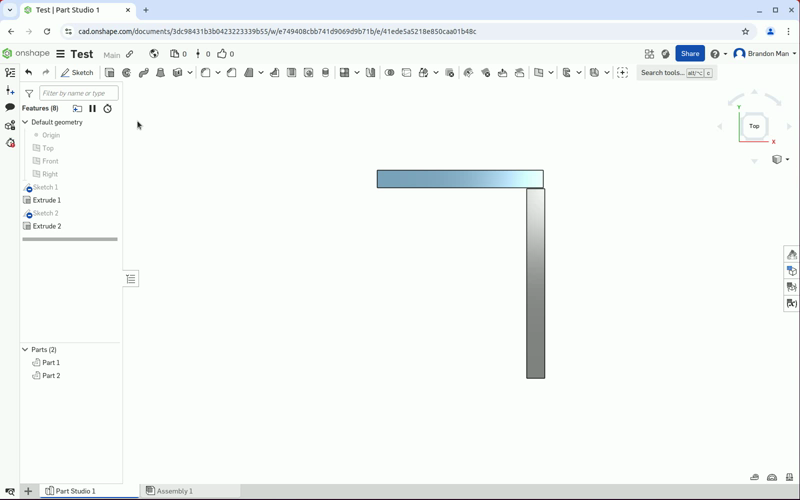
mouse_move(73, 189)
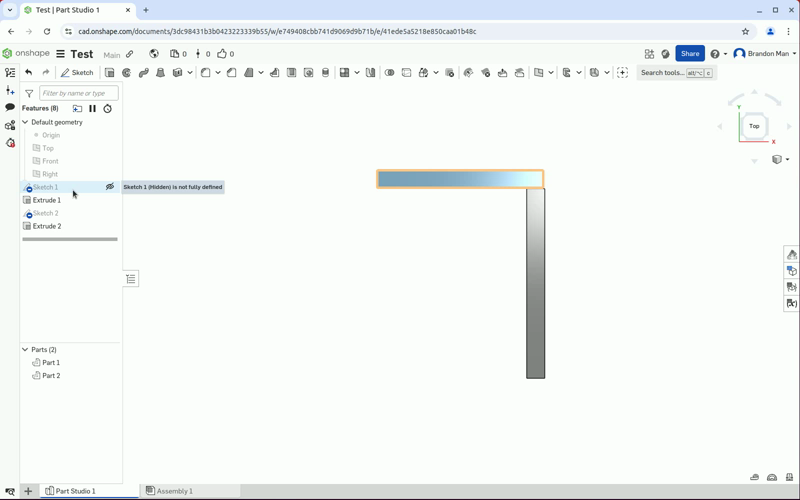
click(73, 189)
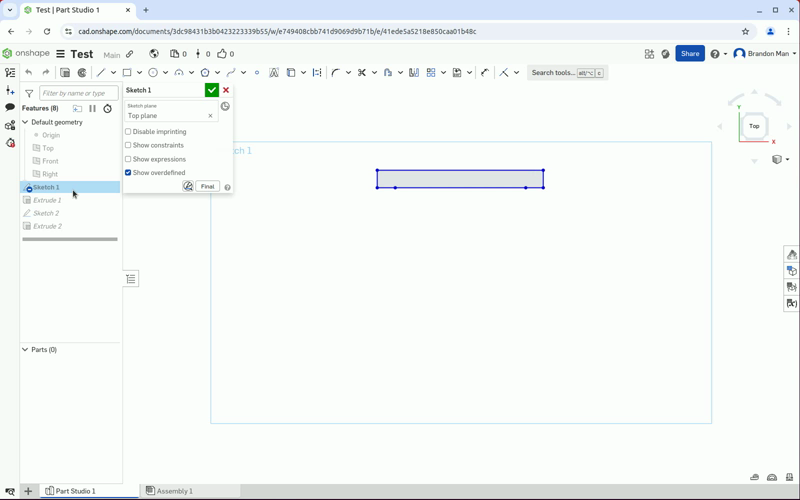
mouse_move(229, 92)
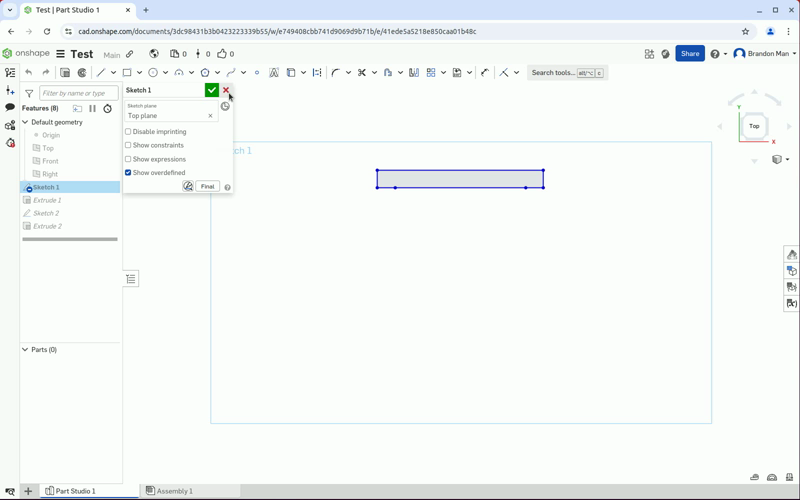
click(229, 92)
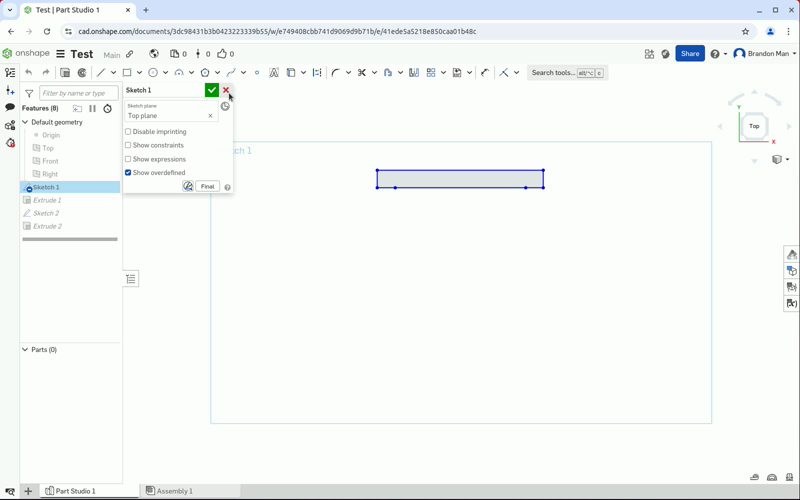
key(shift+s)
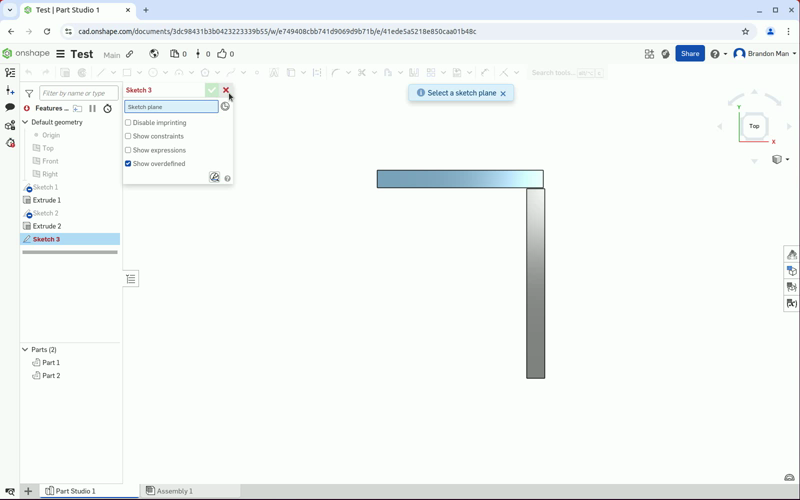
mouse_move(73, 150)
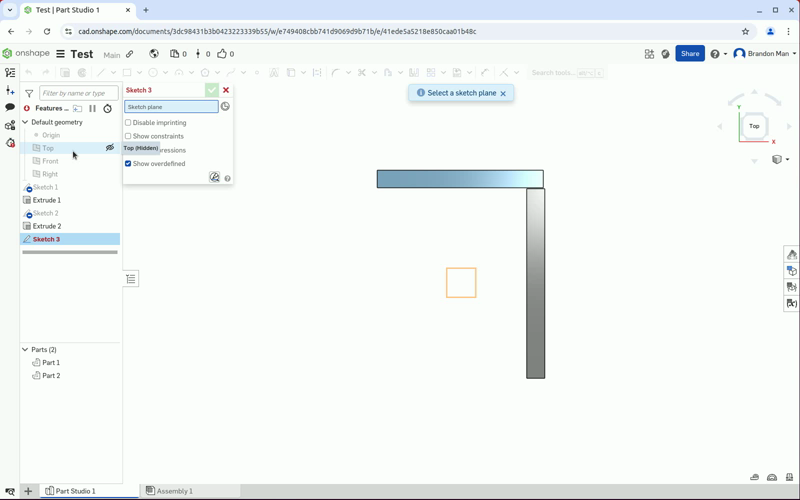
click(73, 150)
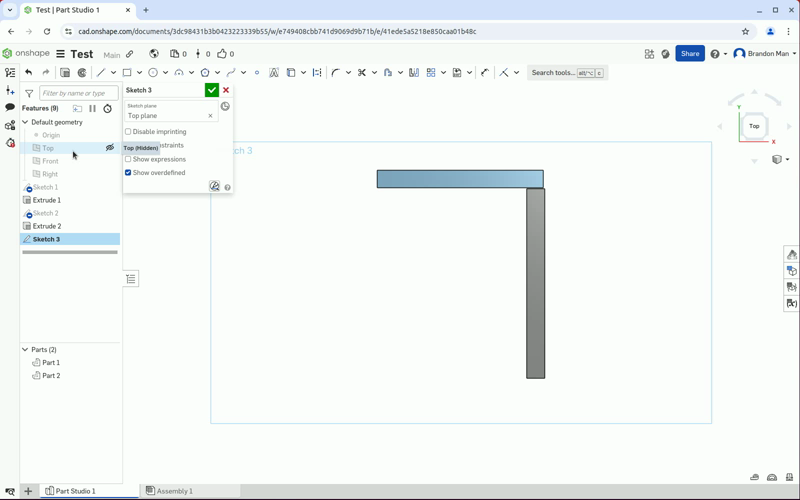
mouse_move(73, 352)
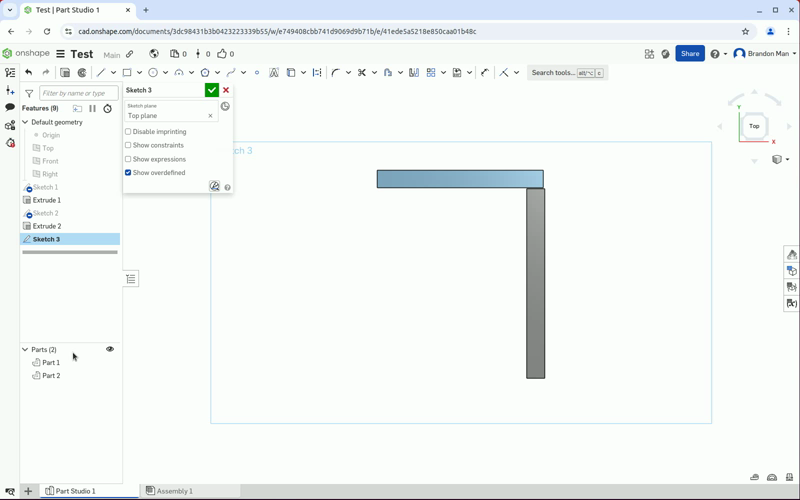
key(y)
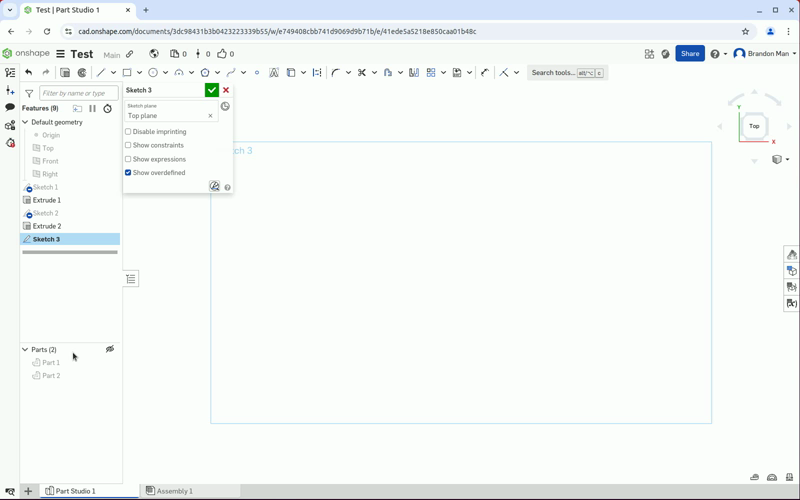
key(l)
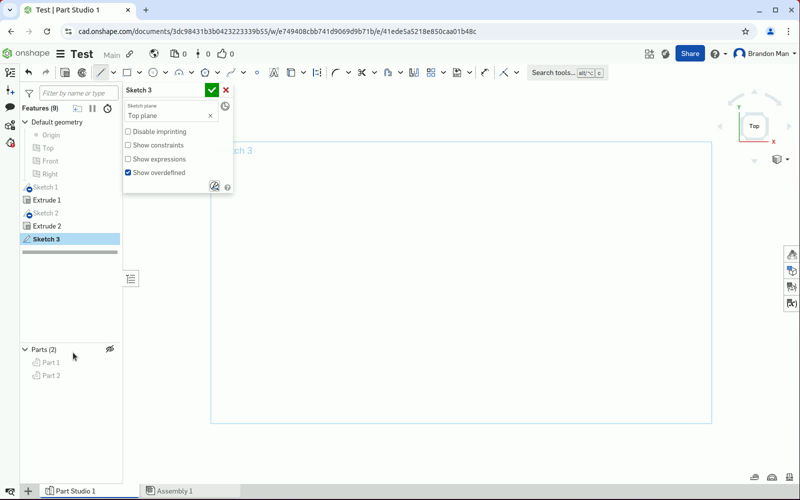
key_down(shift)
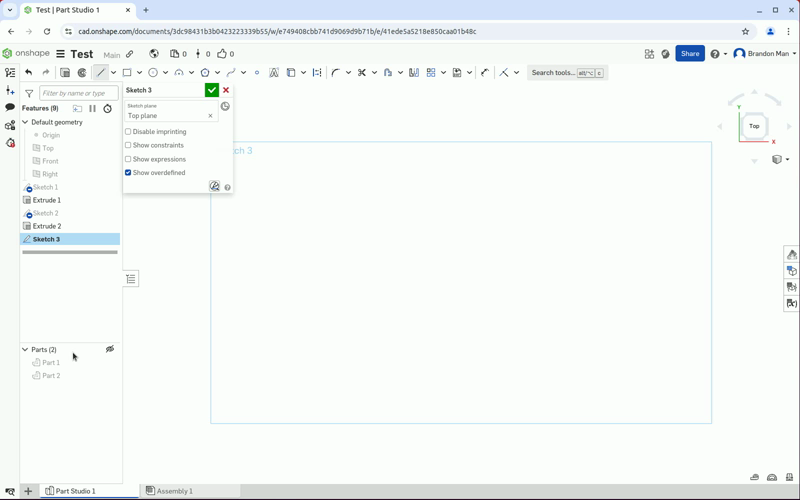
mouse_move(377, 395)
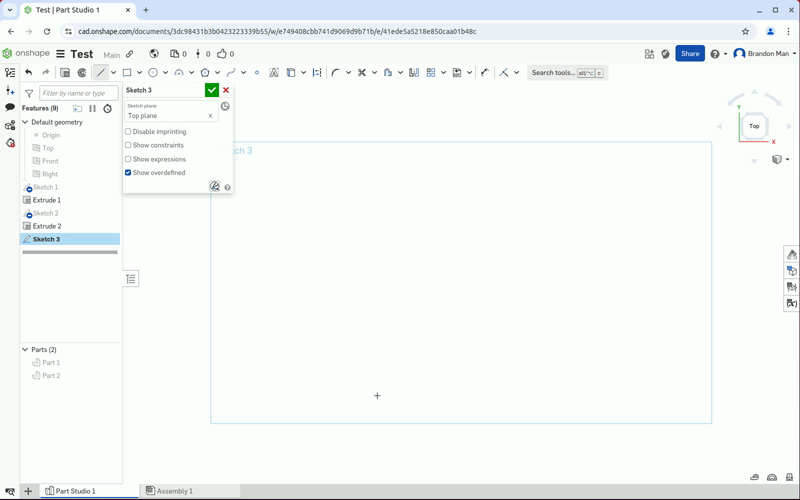
click(377, 395)
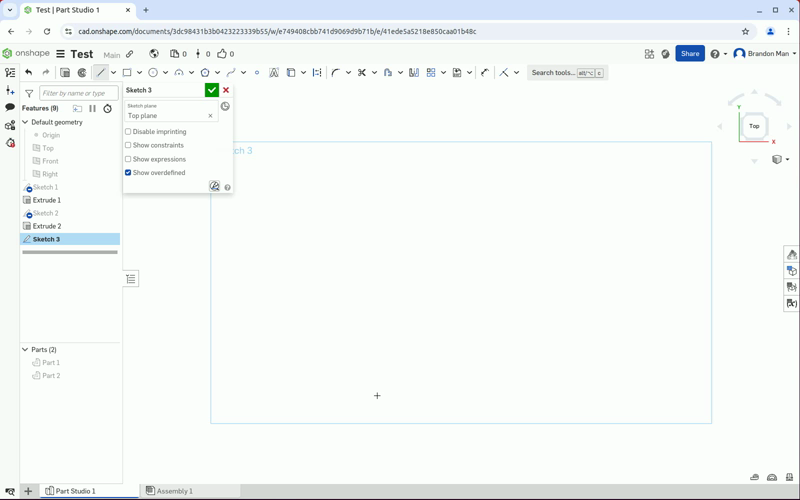
key_up(shift)
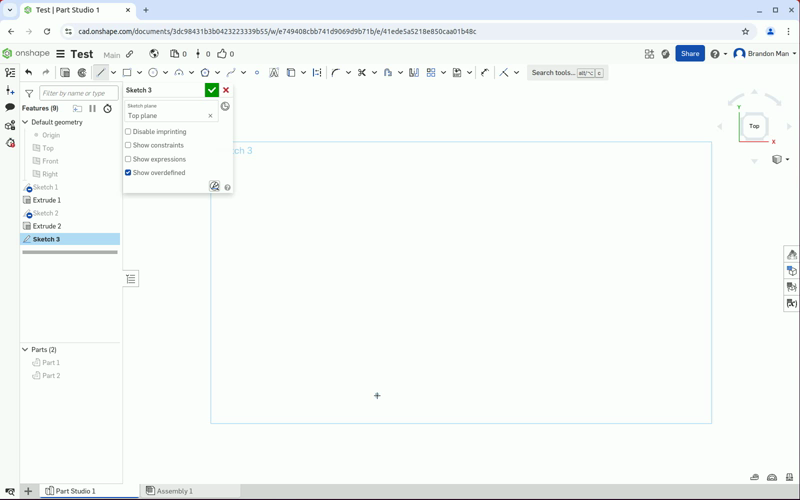
key_down(shift)
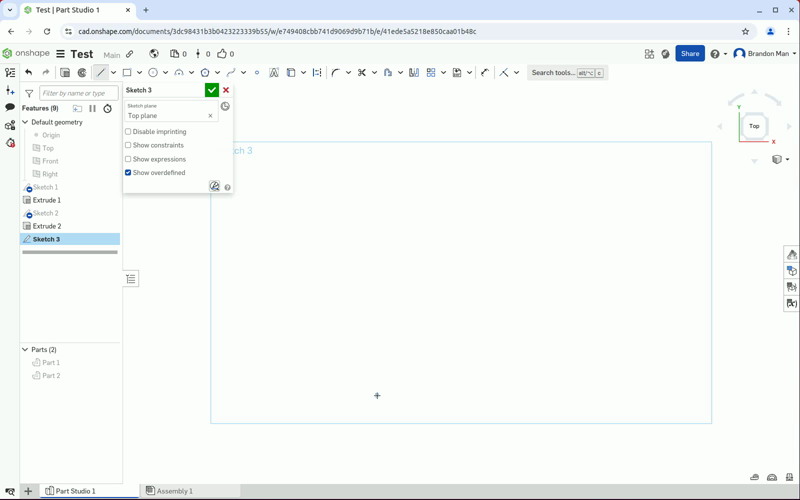
mouse_move(543, 395)
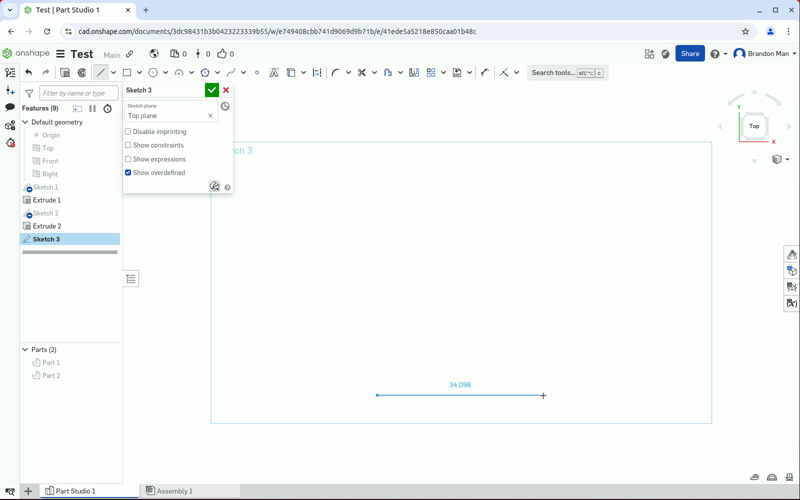
click(543, 395)
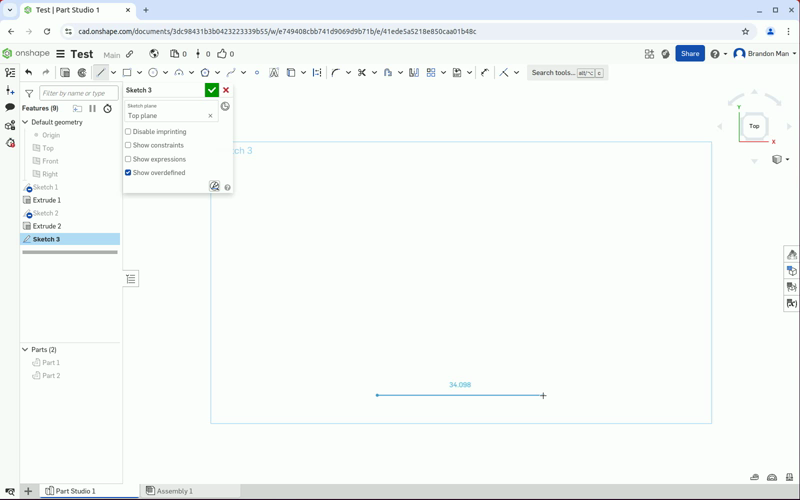
key_up(shift)
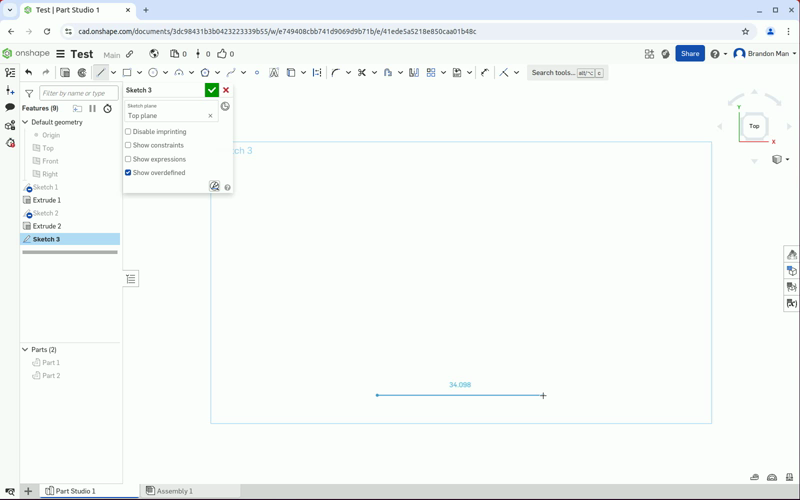
key_down(shift)
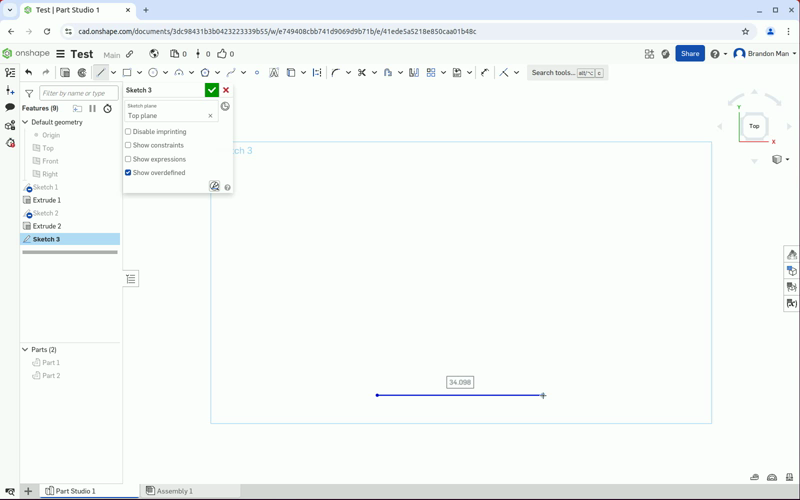
mouse_move(573, 395)
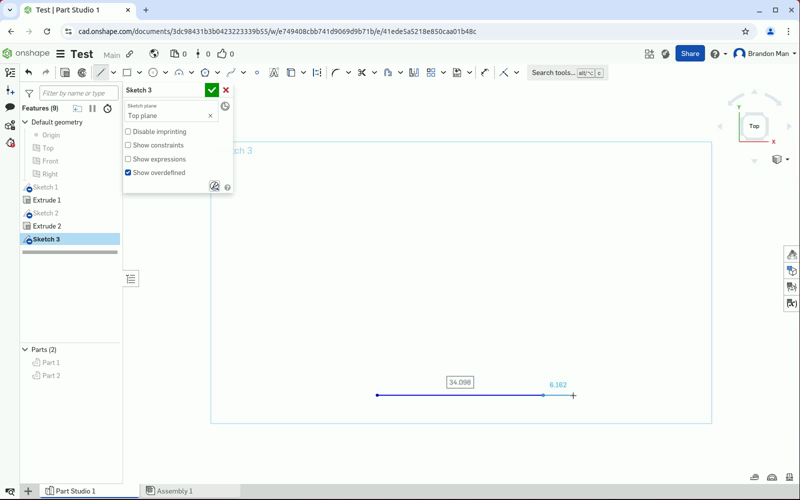
mouse_move(543, 378)
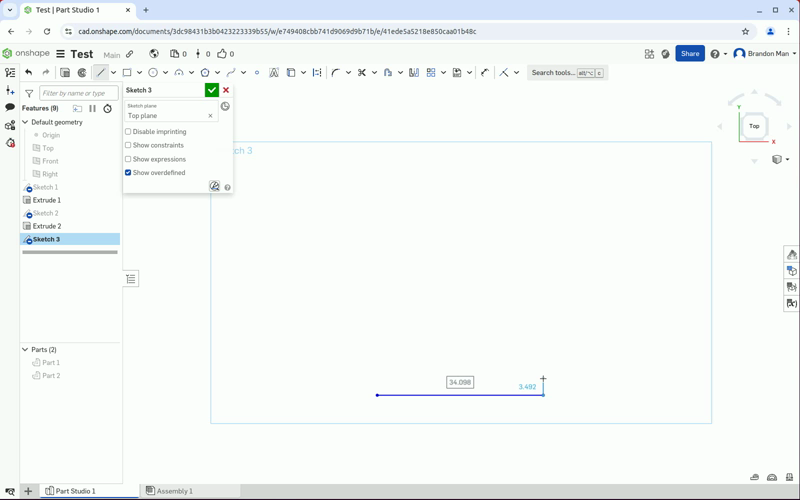
click(543, 378)
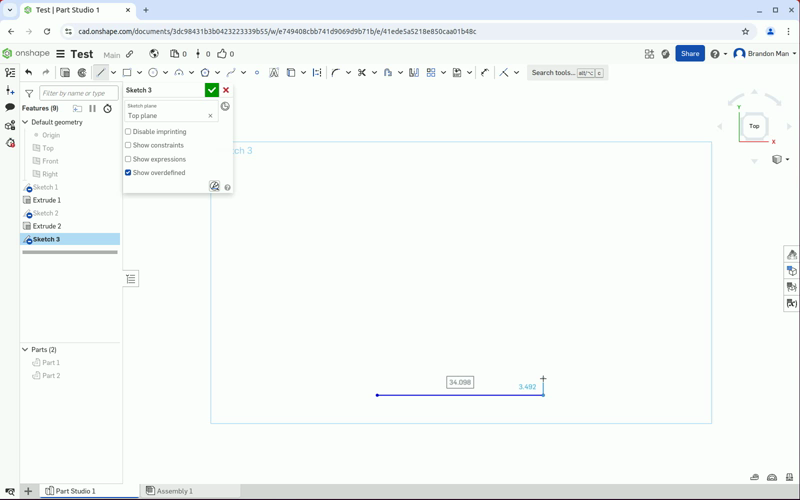
key_up(shift)
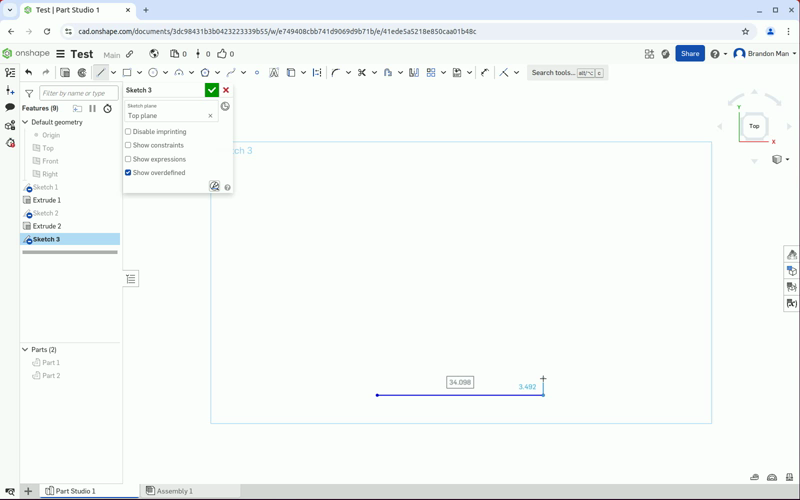
key_down(shift)
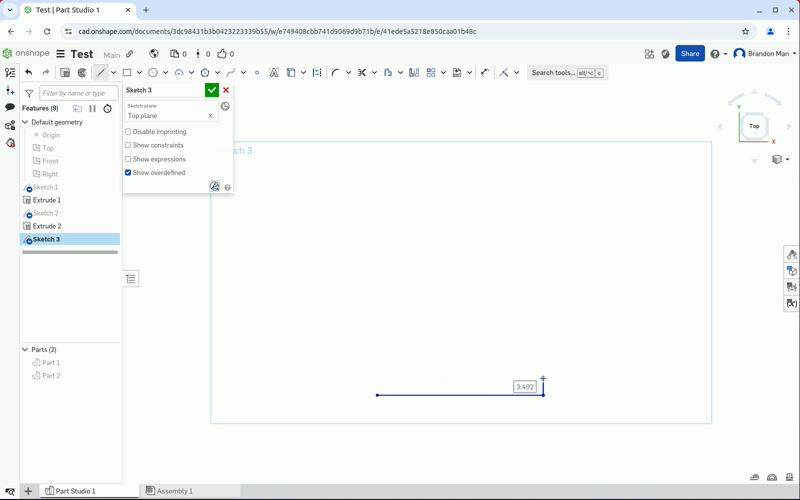
mouse_move(573, 378)
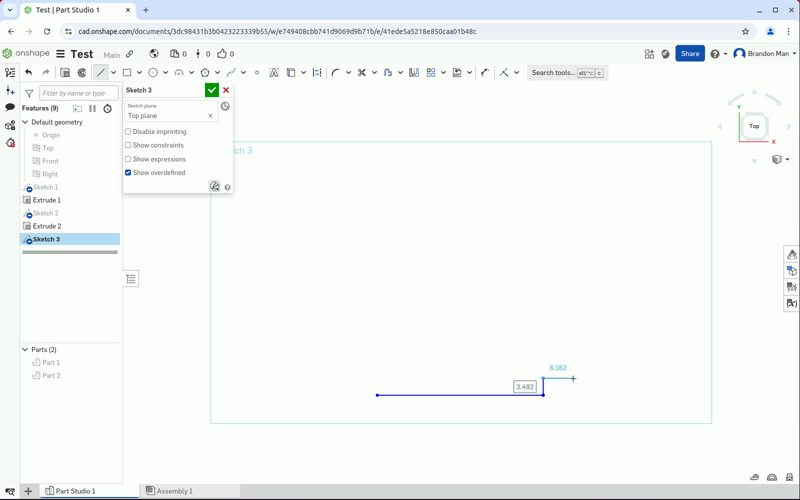
mouse_move(525, 378)
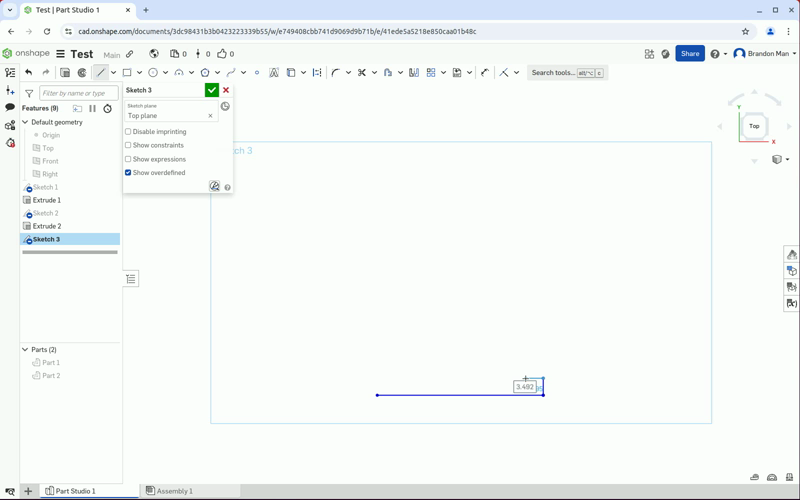
click(525, 378)
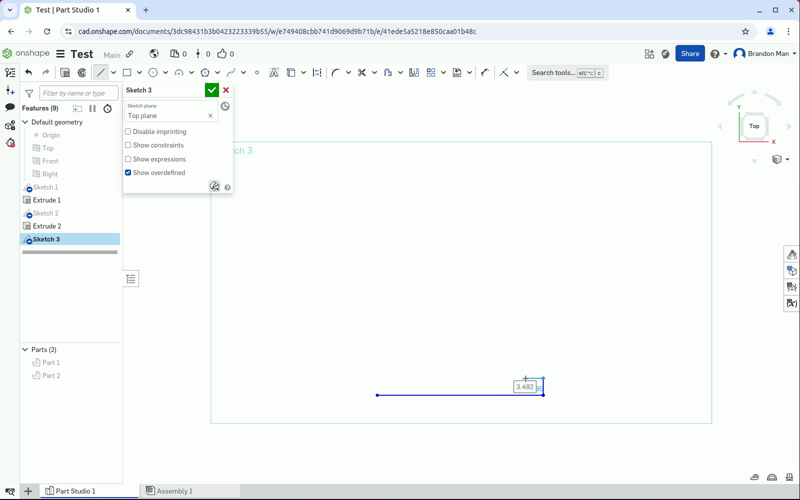
key_up(shift)
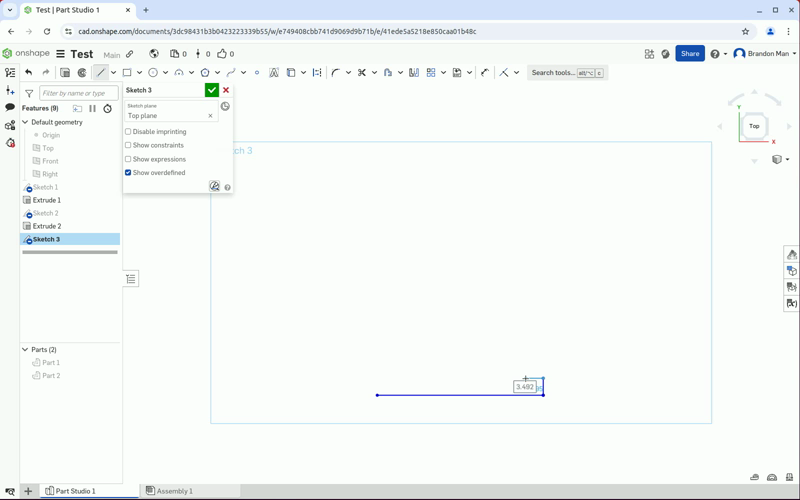
key_down(shift)
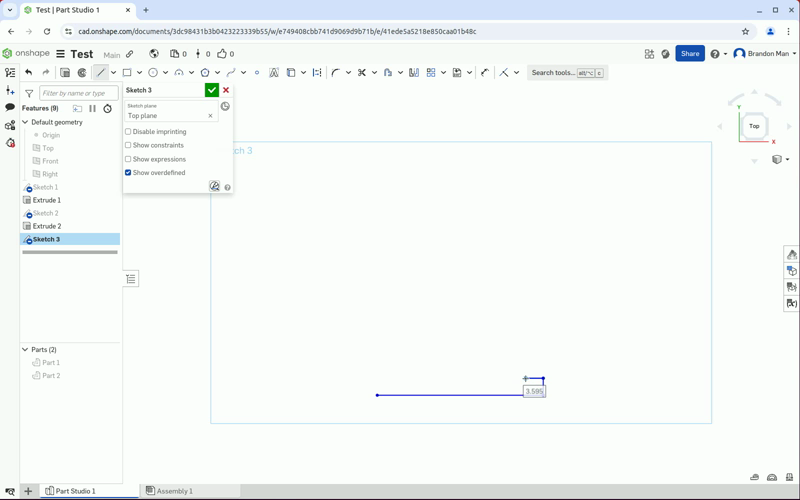
mouse_move(395, 378)
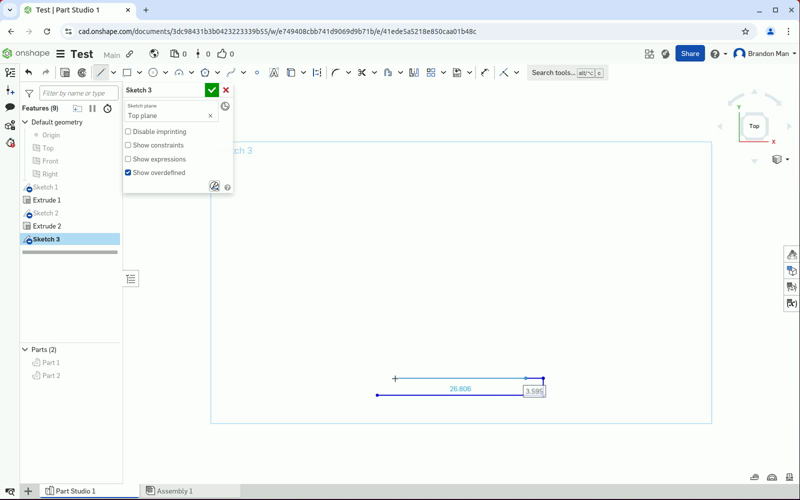
click(395, 378)
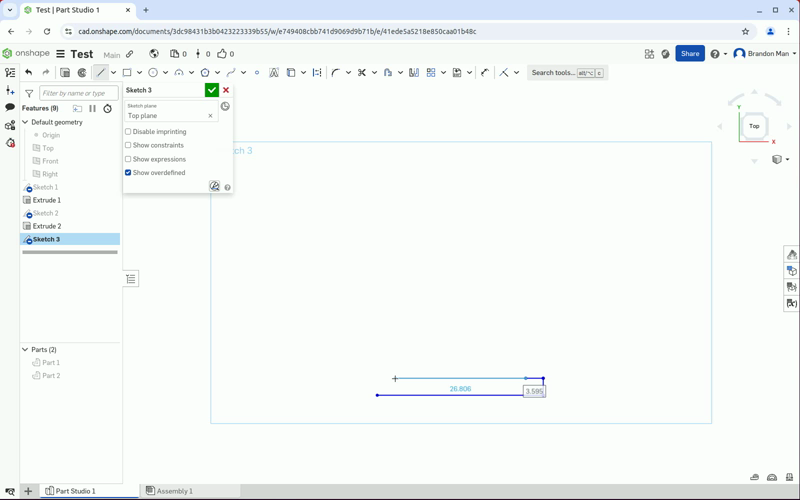
key_up(shift)
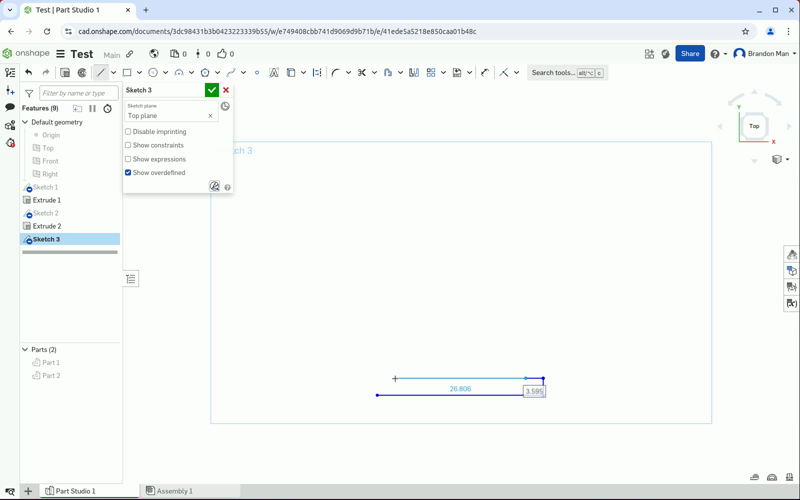
key_down(shift)
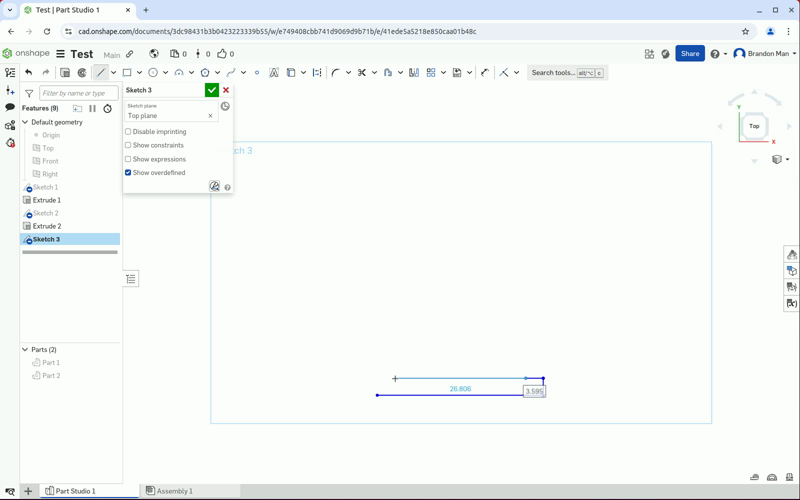
mouse_move(425, 378)
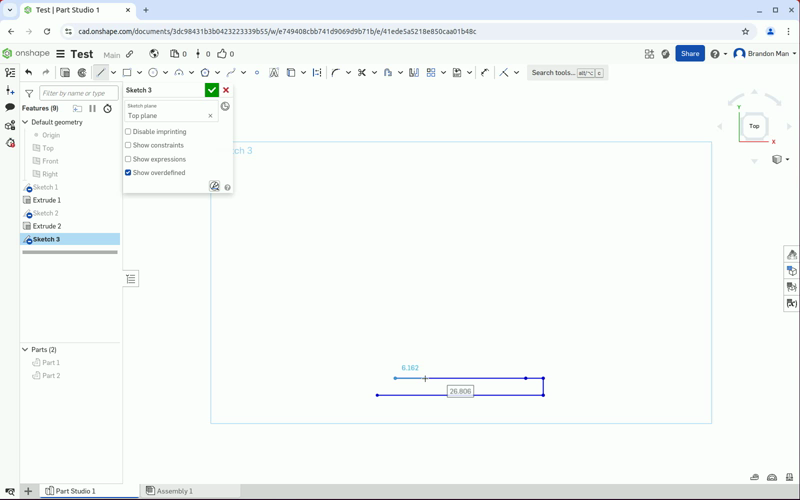
mouse_move(377, 378)
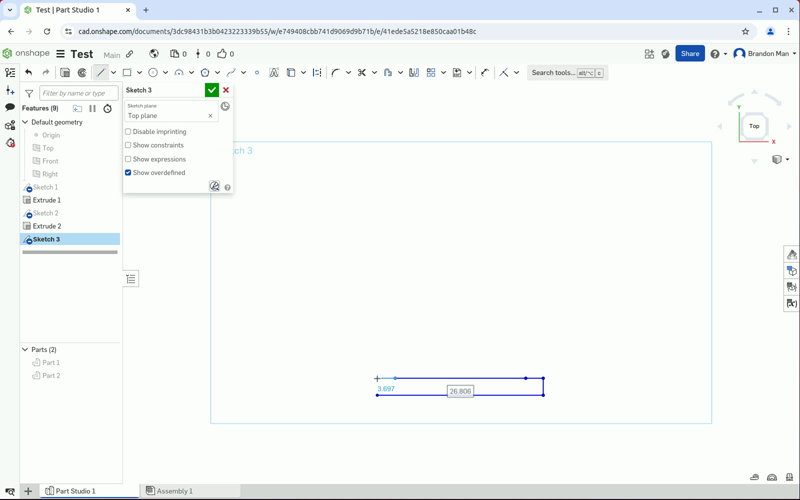
click(377, 378)
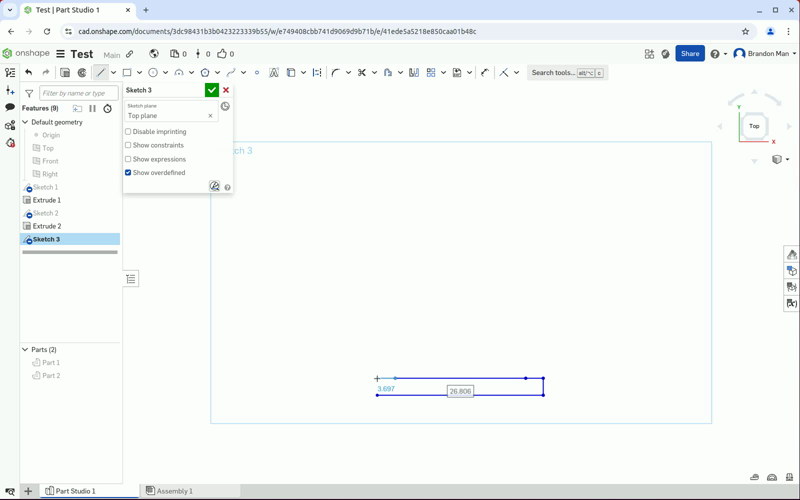
key_up(shift)
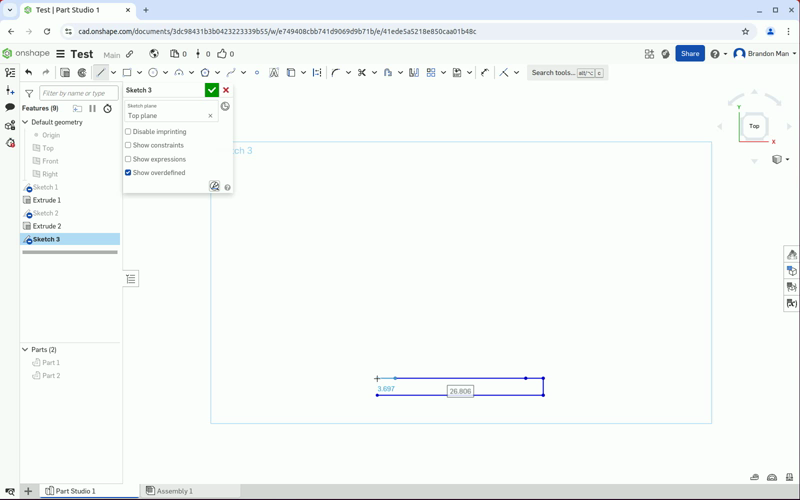
mouse_move(407, 378)
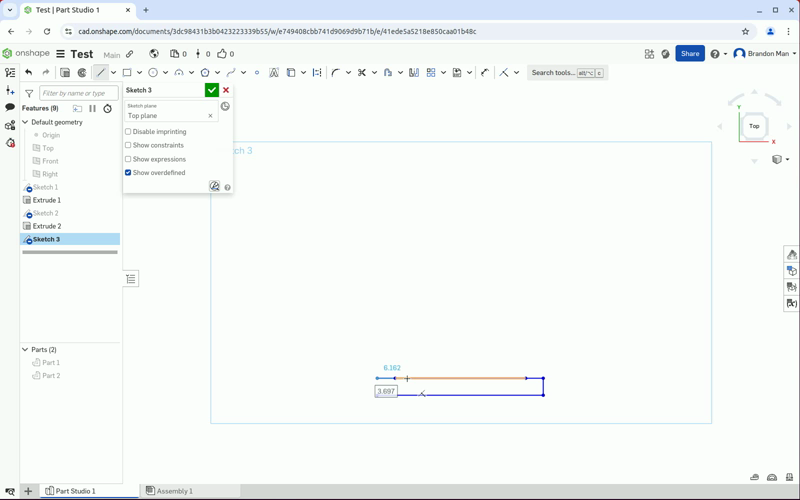
key_down(shift)
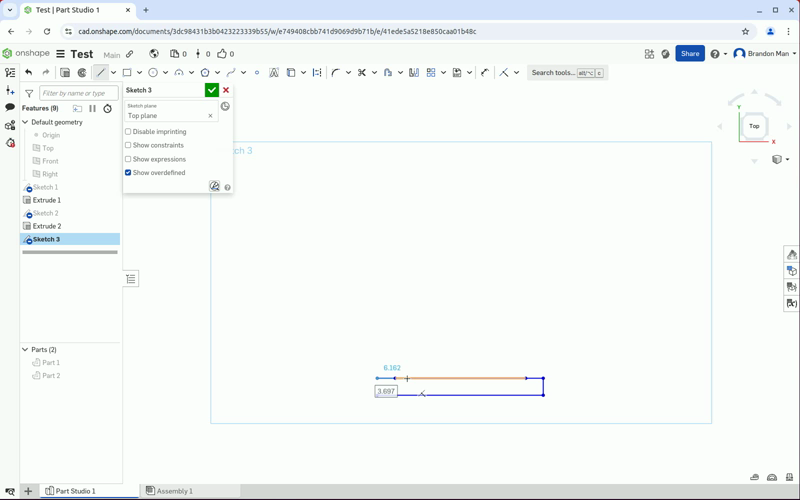
mouse_move(377, 395)
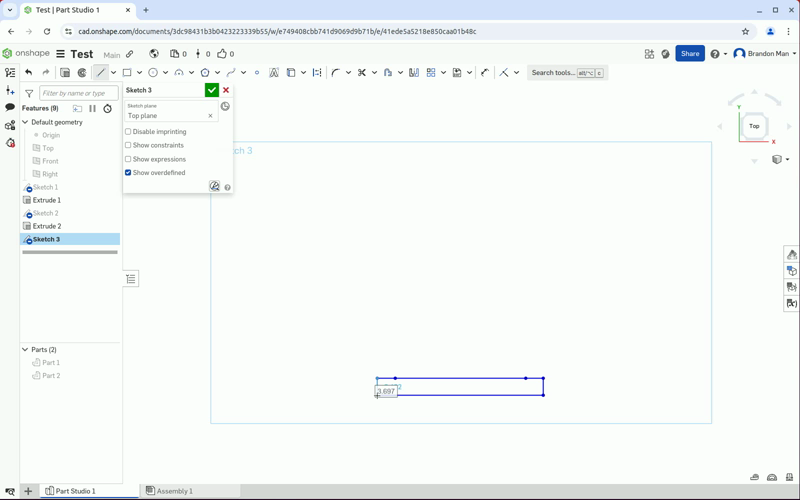
key_up(shift)
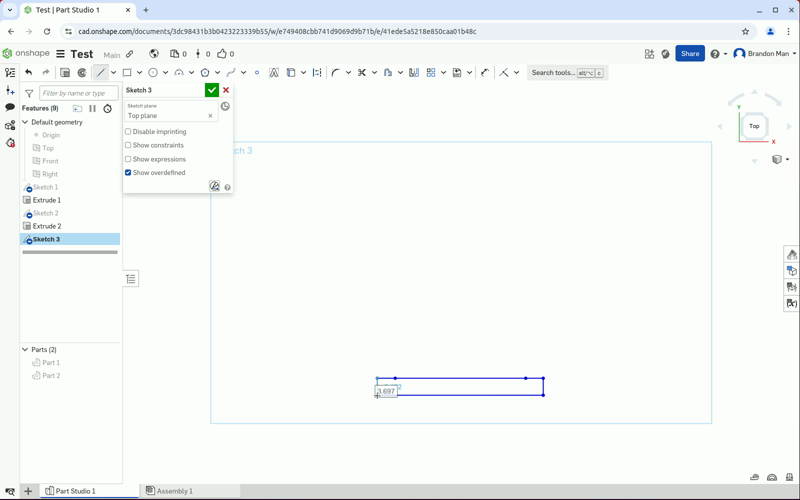
click(377, 395)
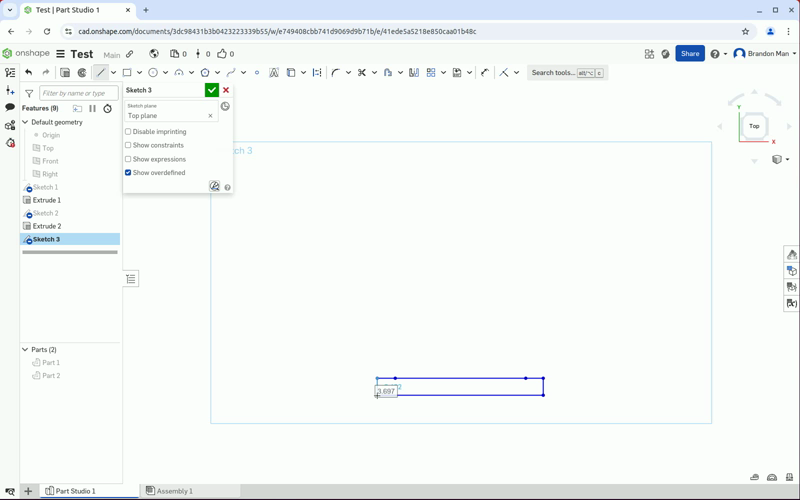
key(esc)
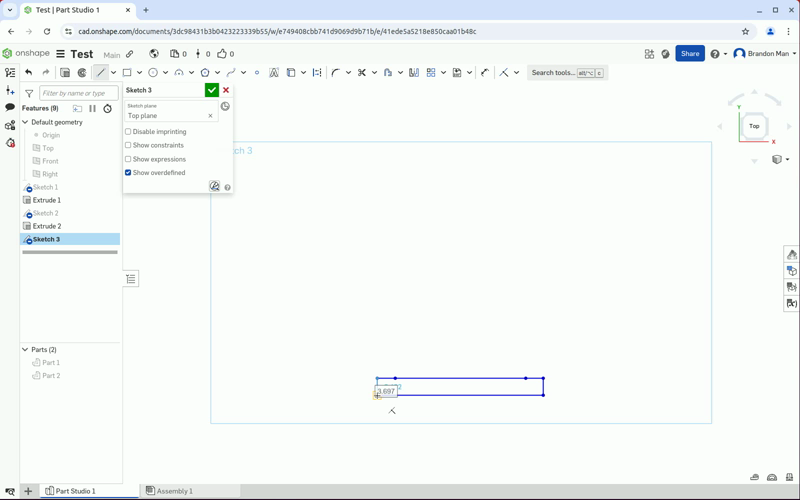
mouse_move(539, 389)
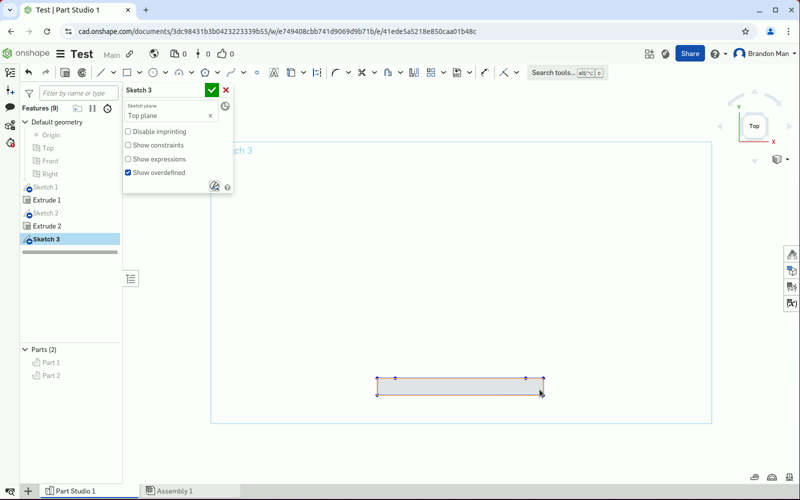
click(539, 389)
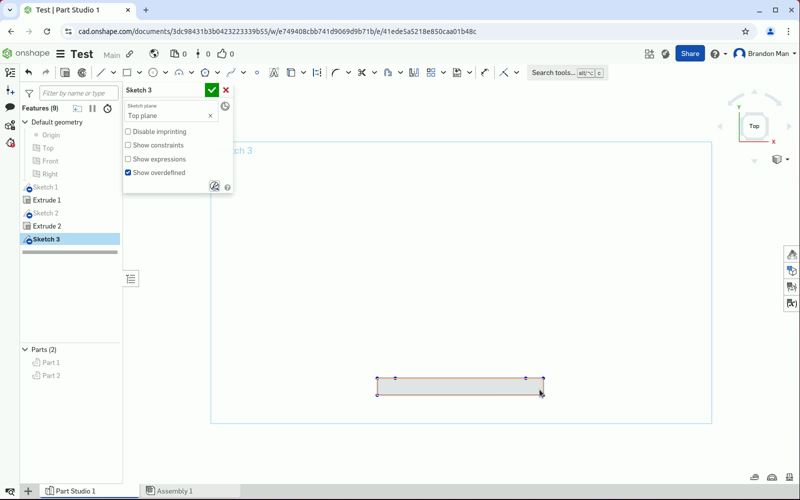
mouse_move(73, 352)
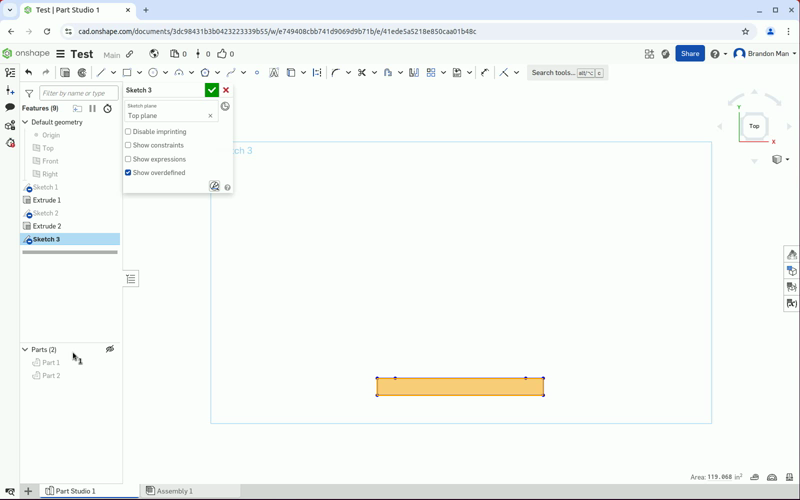
key(shift+y)
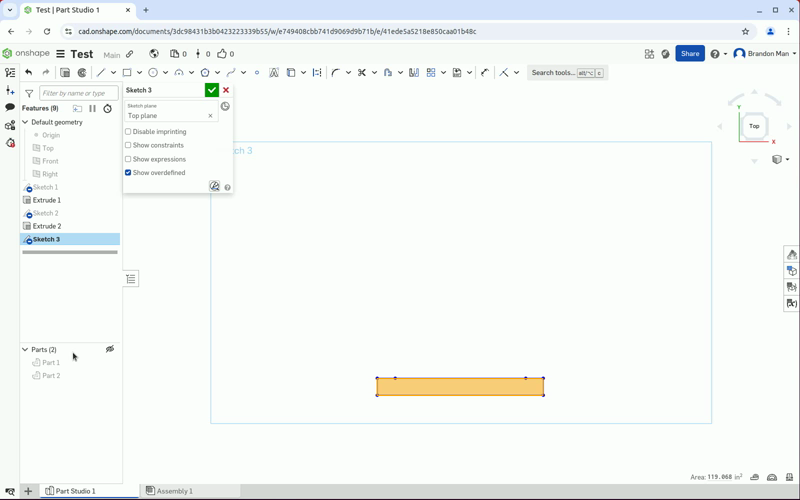
key(shift+e)
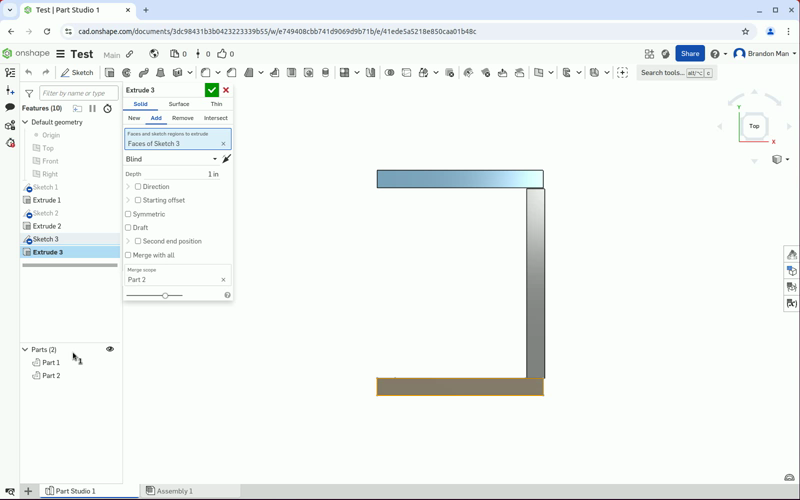
mouse_move(143, 106)
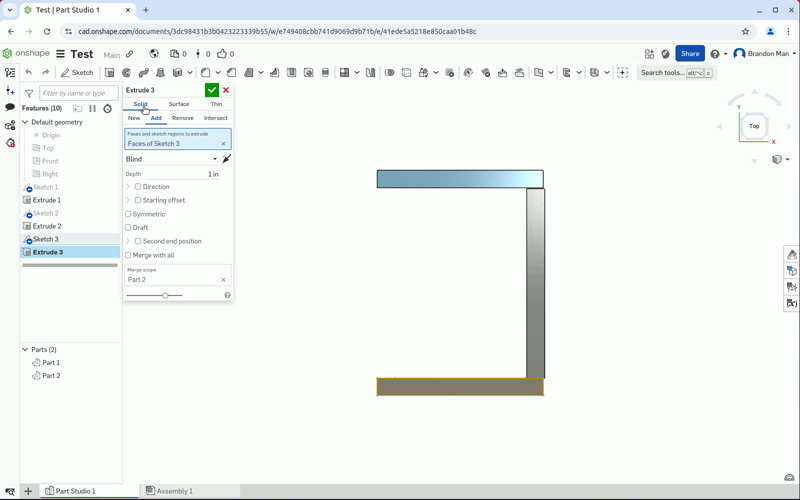
click(143, 106)
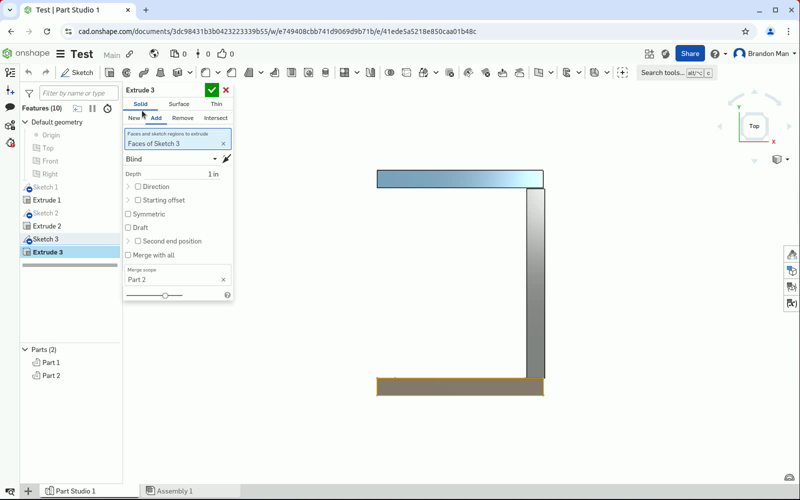
mouse_move(137, 120)
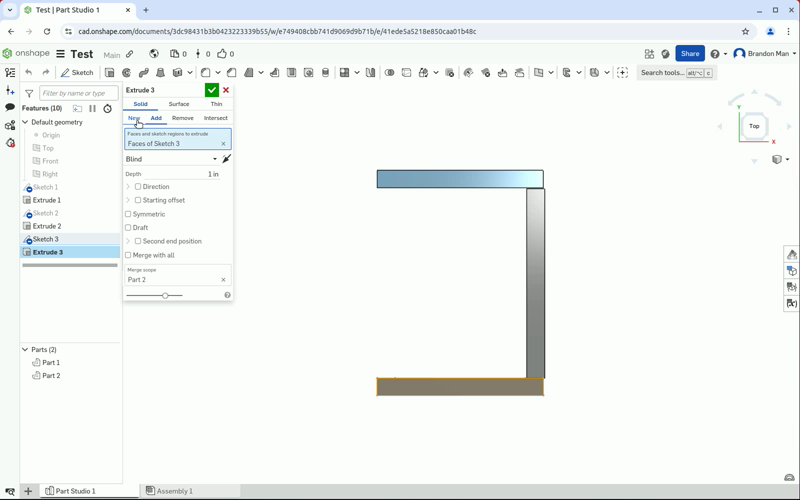
click(137, 120)
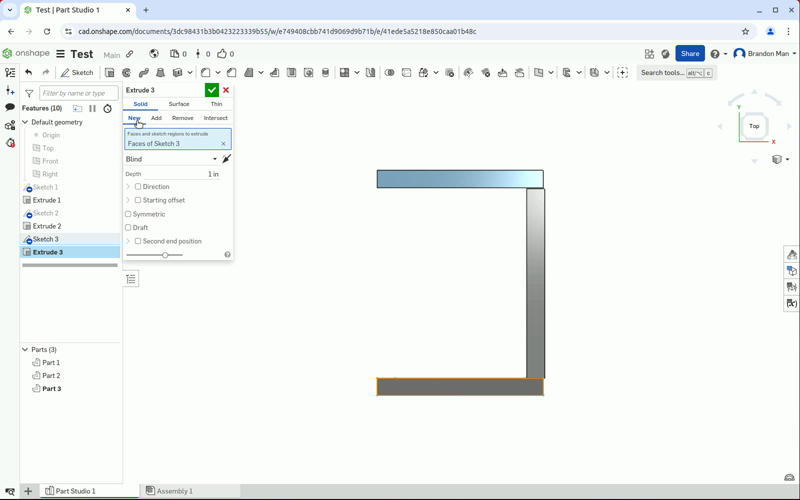
key(tab, 4)
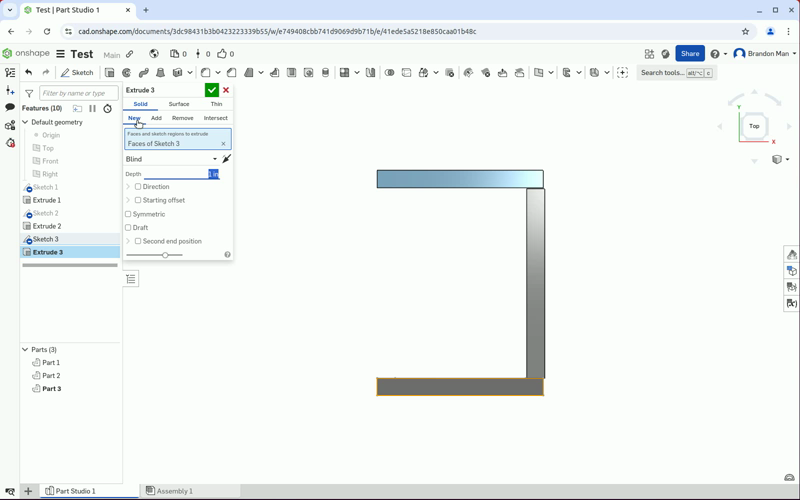
text(3.611)
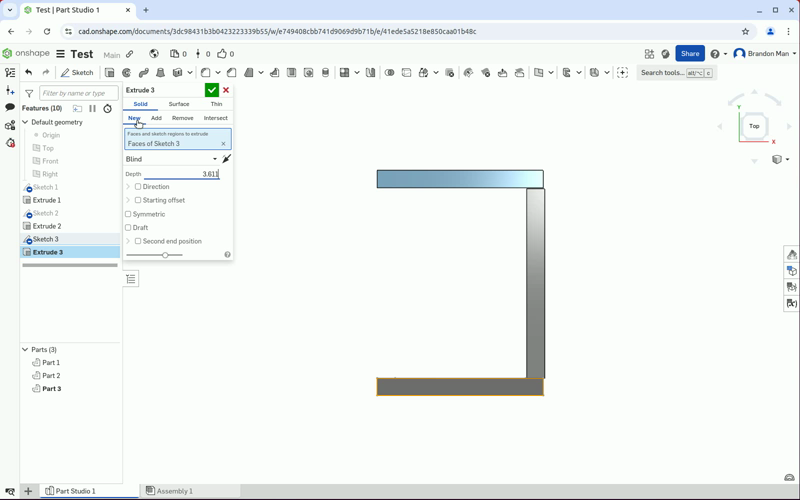
key(enter)
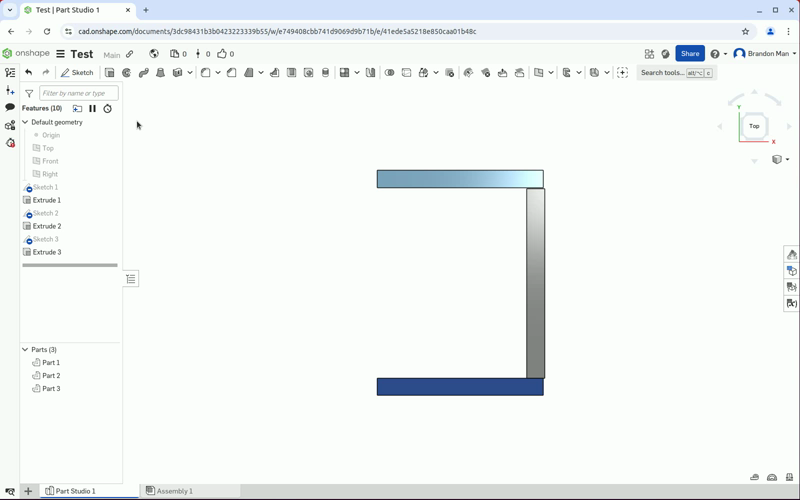
key(shift+h)
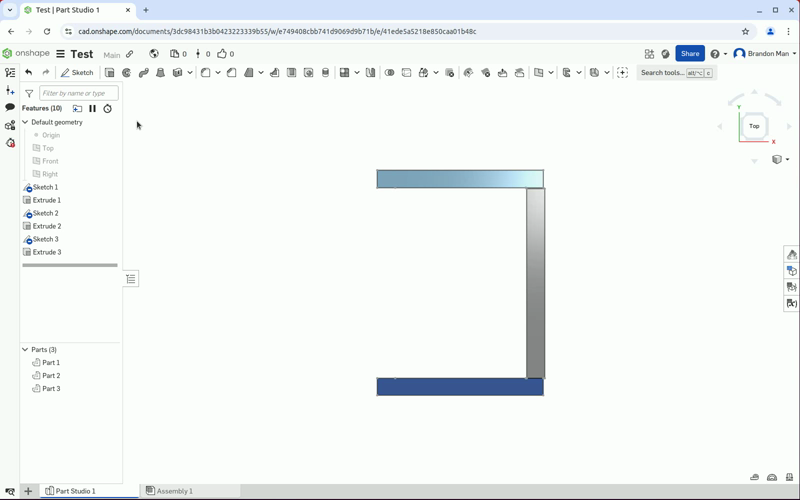
key(shift+h)
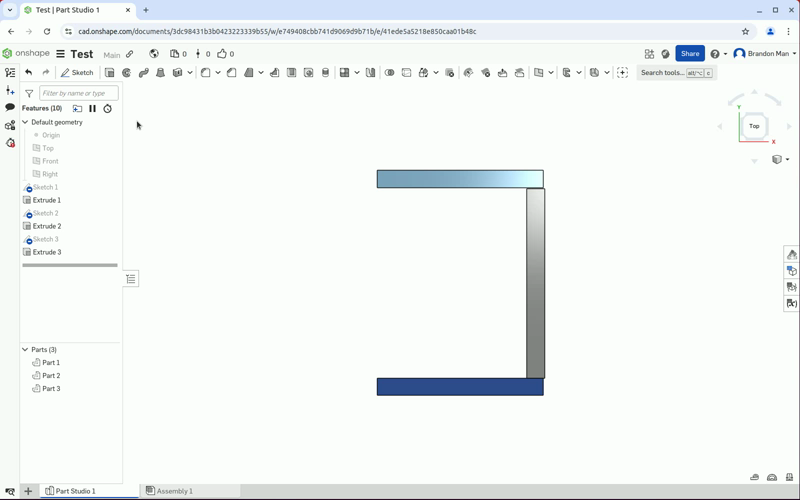
mouse_move(73, 189)
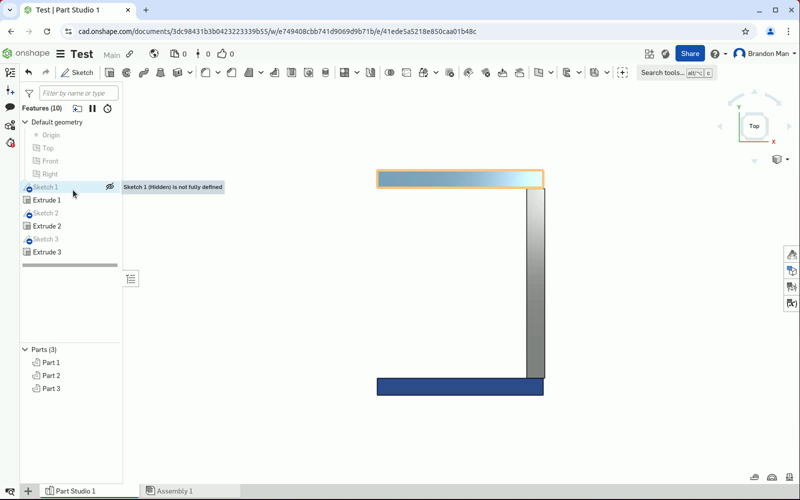
click(73, 189)
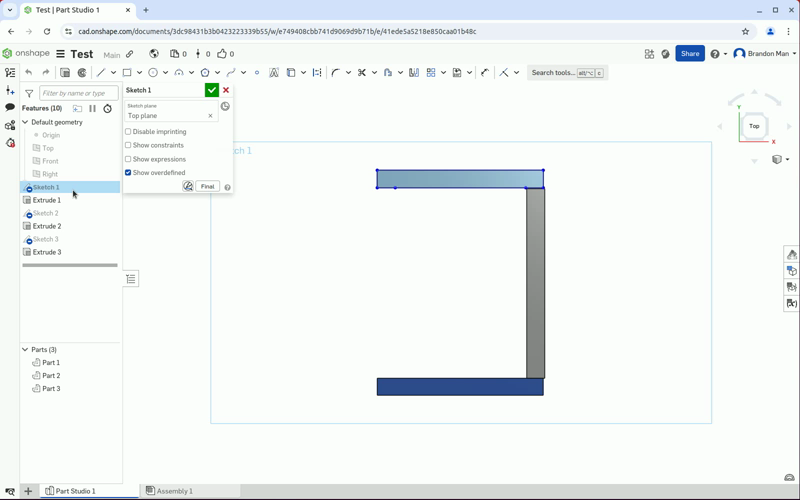
mouse_move(229, 92)
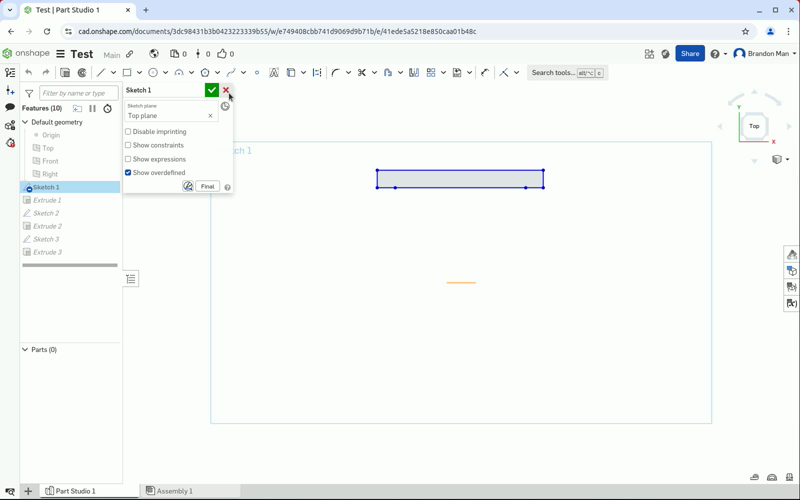
click(229, 92)
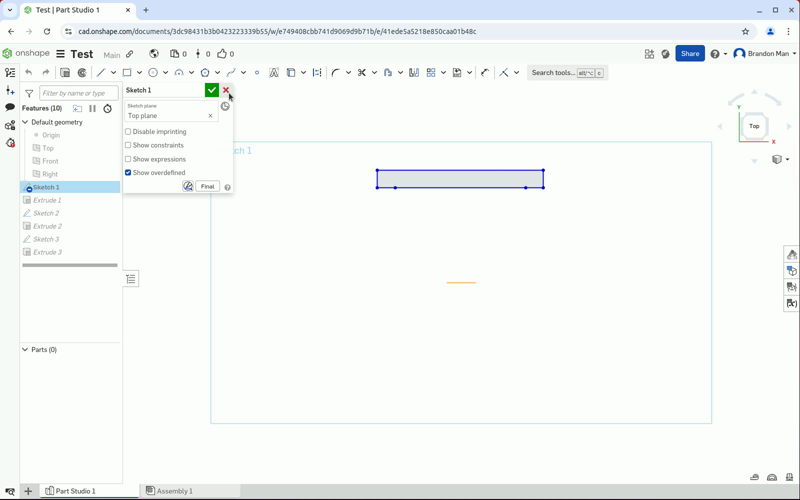
key(shift+s)
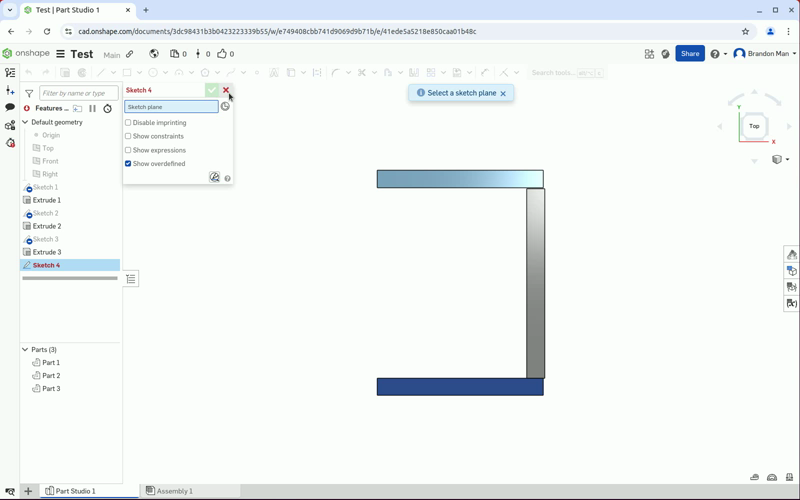
mouse_move(73, 150)
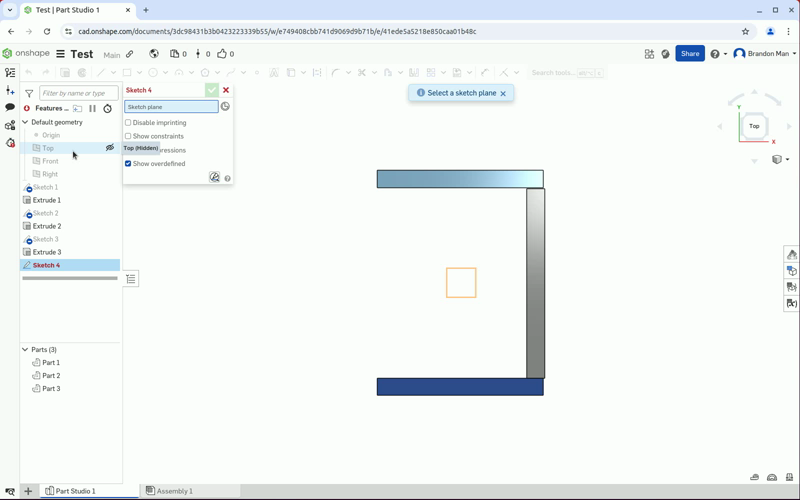
click(73, 150)
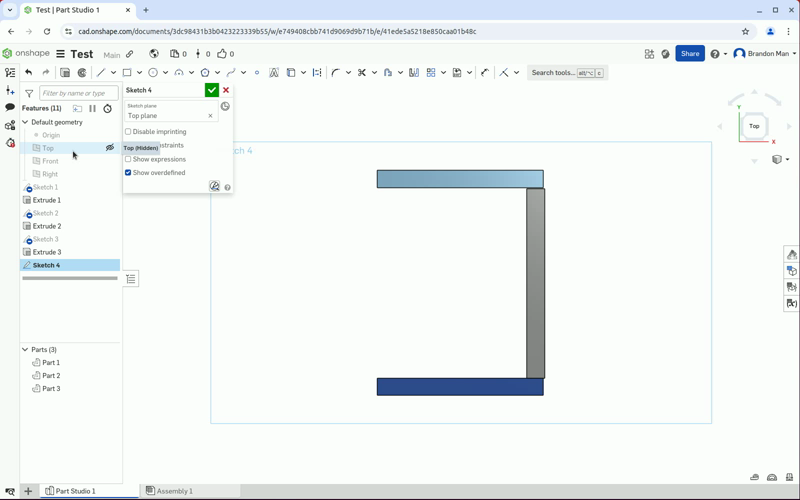
mouse_move(73, 352)
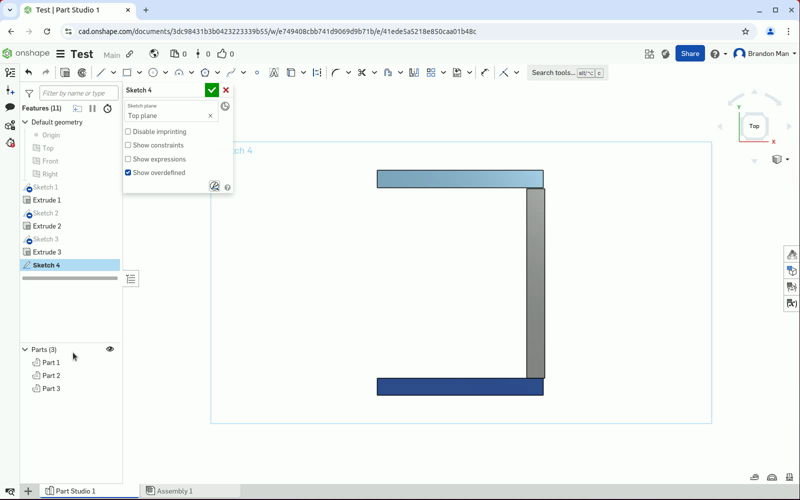
key(y)
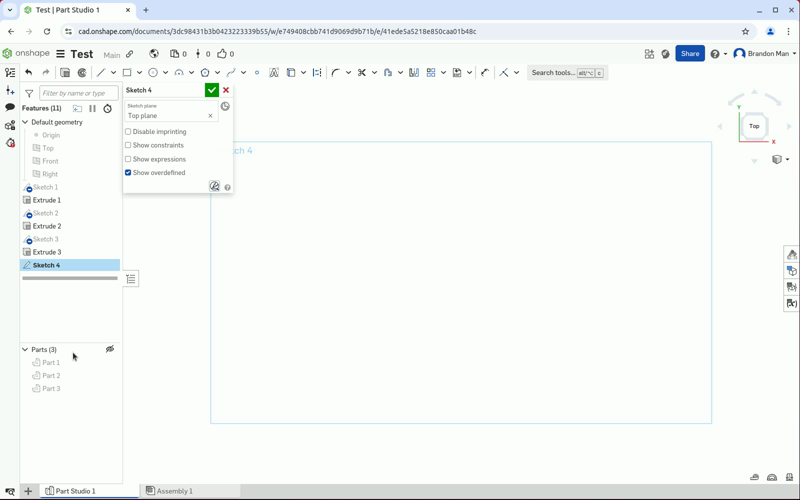
key(l)
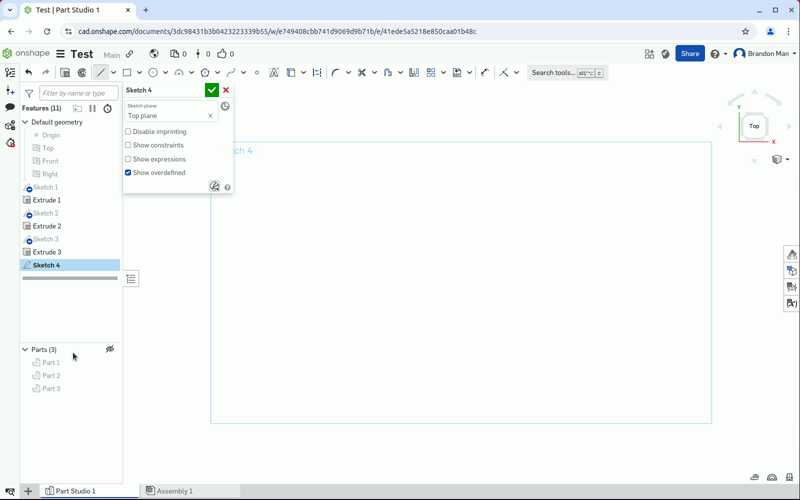
key_down(shift)
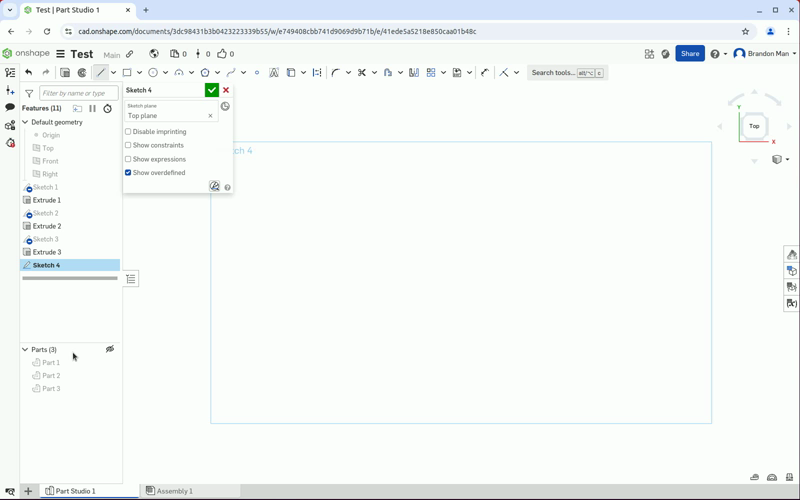
mouse_move(377, 378)
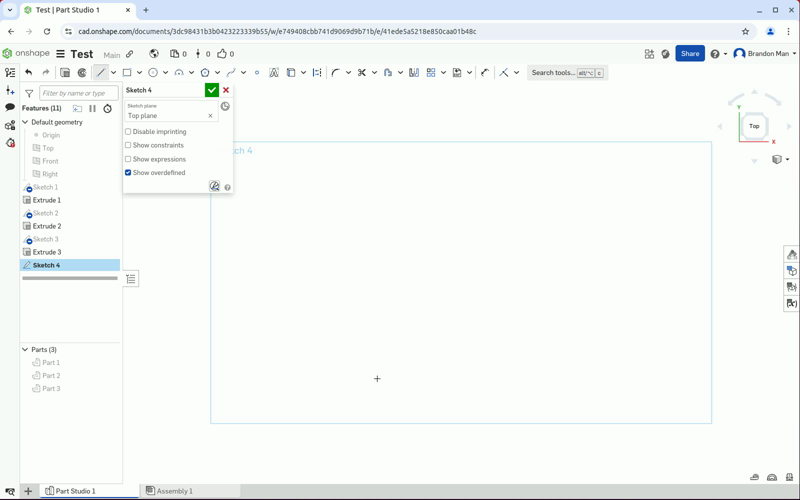
click(377, 378)
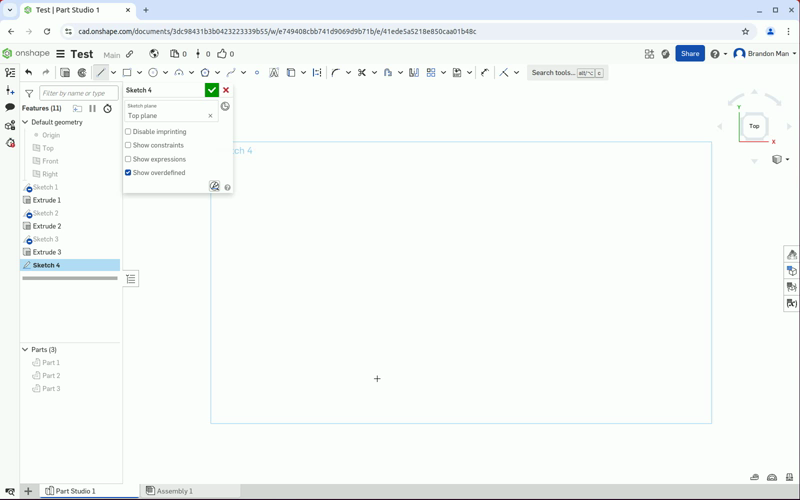
key_up(shift)
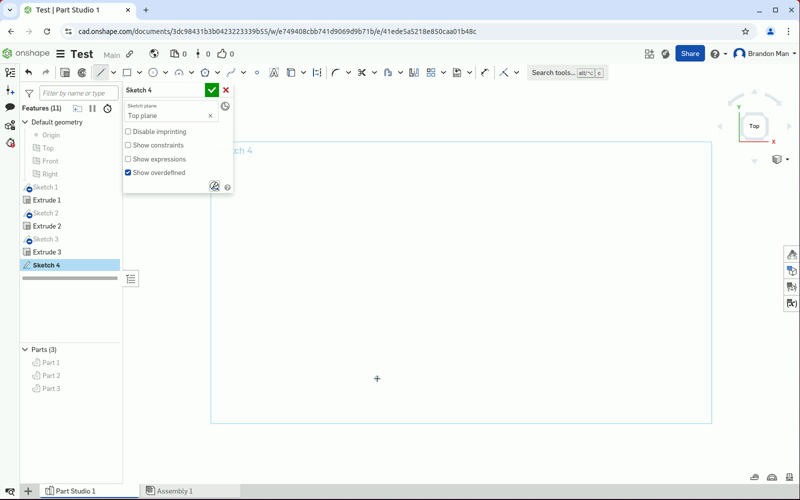
key_down(shift)
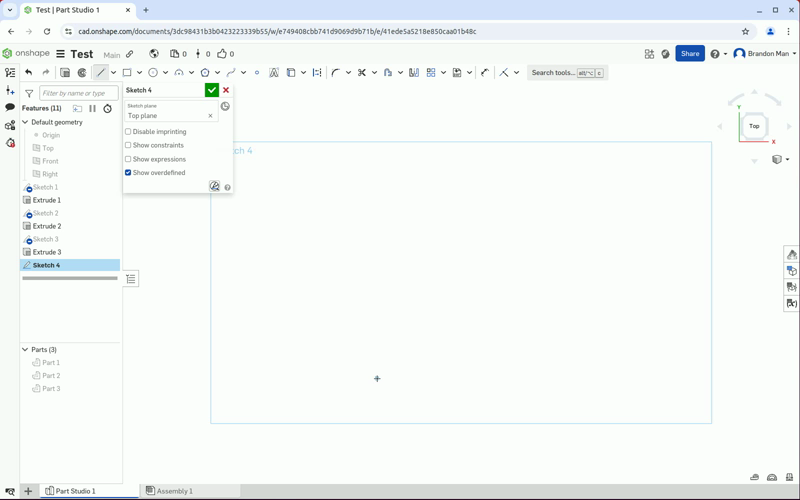
mouse_move(407, 378)
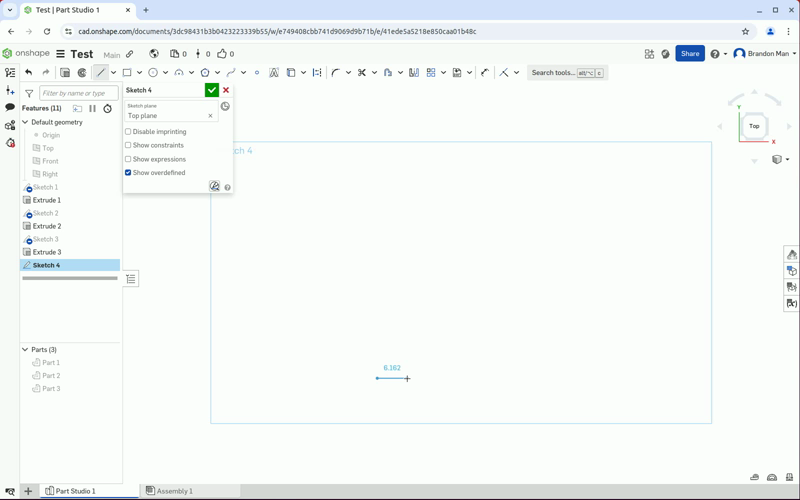
mouse_move(395, 378)
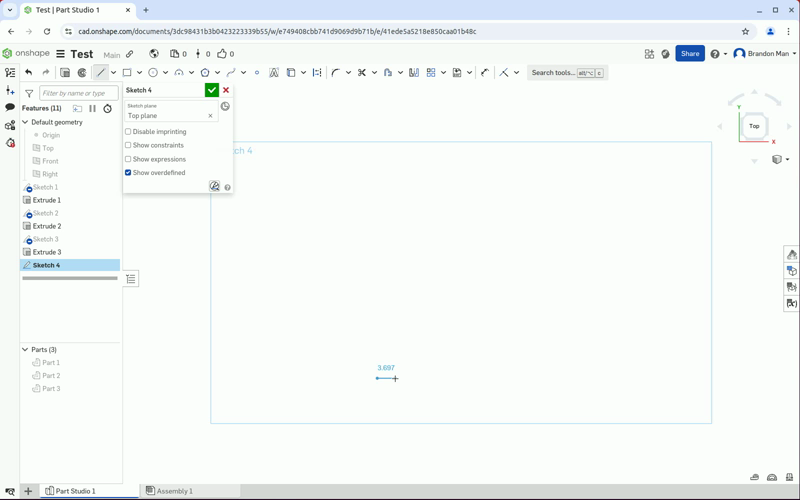
click(395, 378)
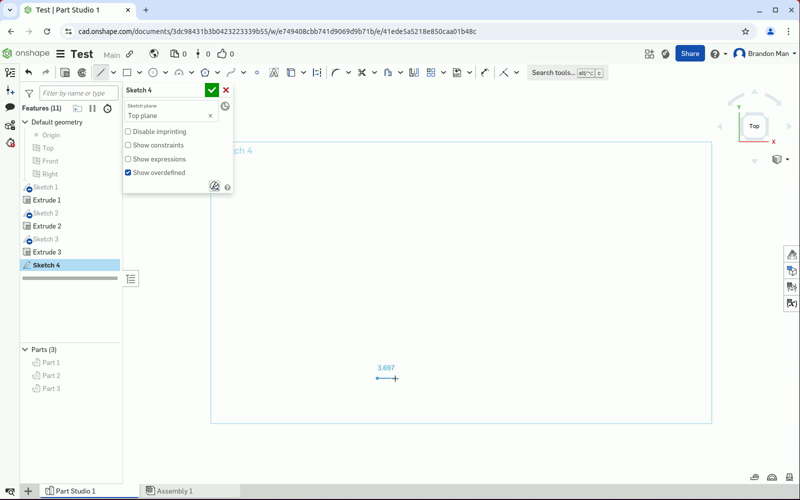
key_up(shift)
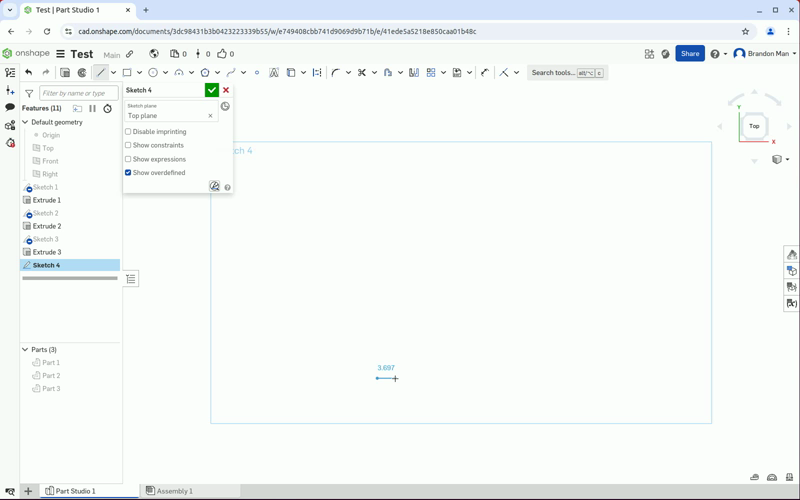
key_down(shift)
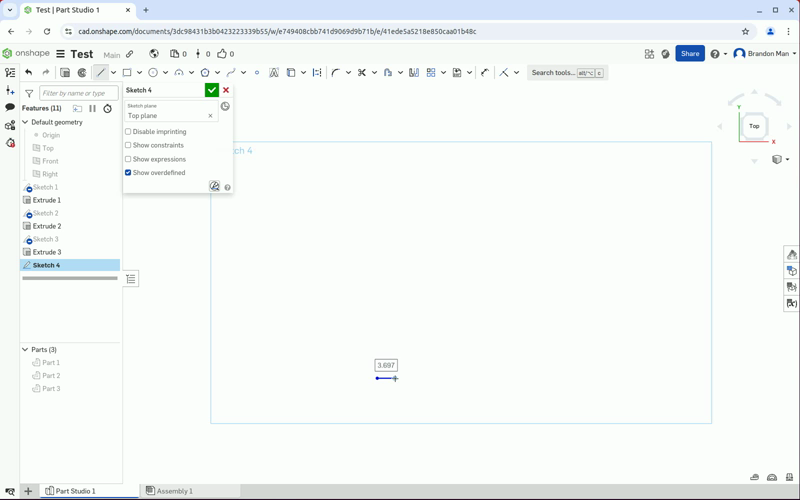
mouse_move(395, 188)
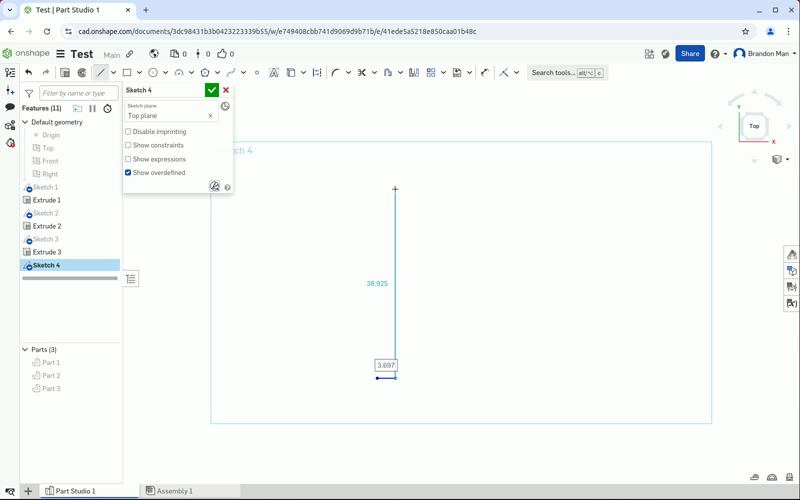
click(395, 188)
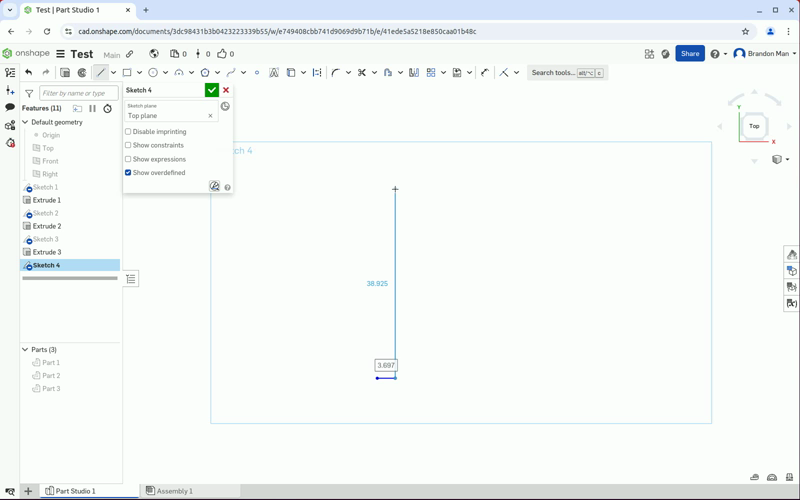
key_up(shift)
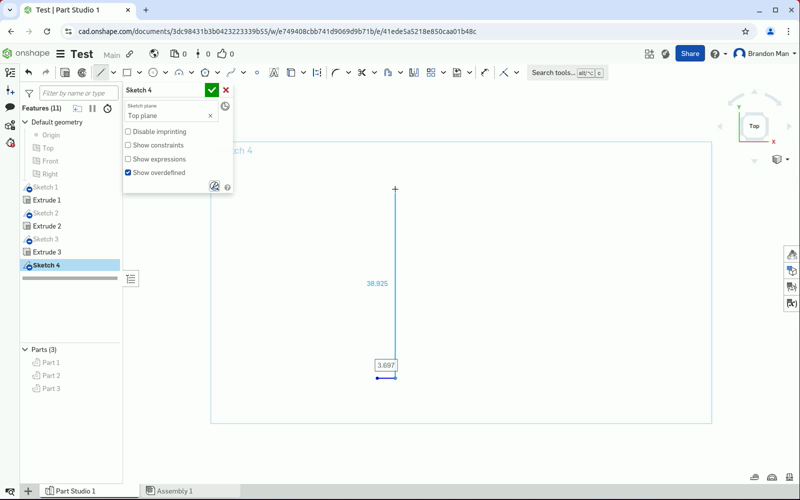
key_down(shift)
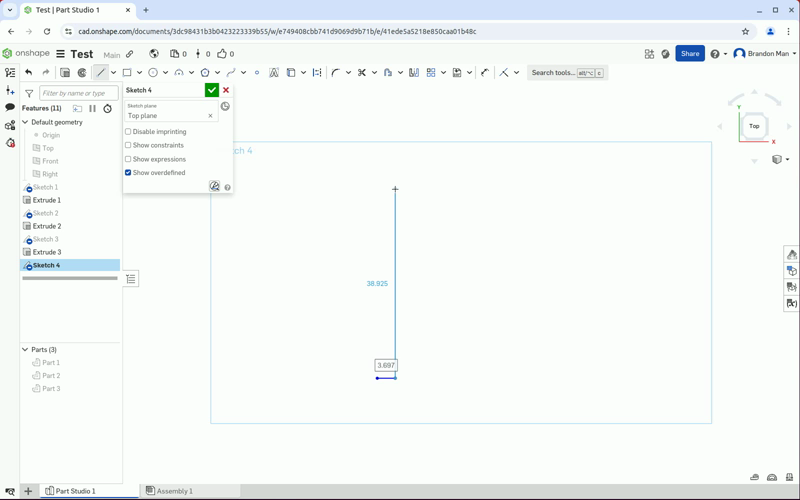
mouse_move(425, 188)
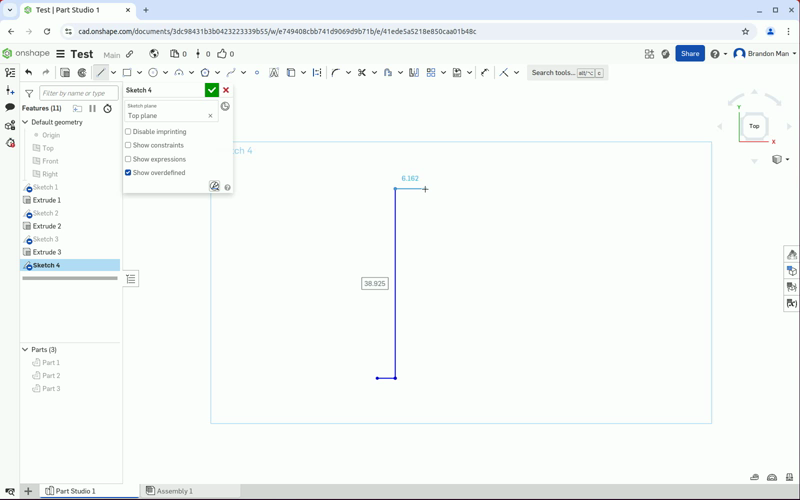
mouse_move(377, 188)
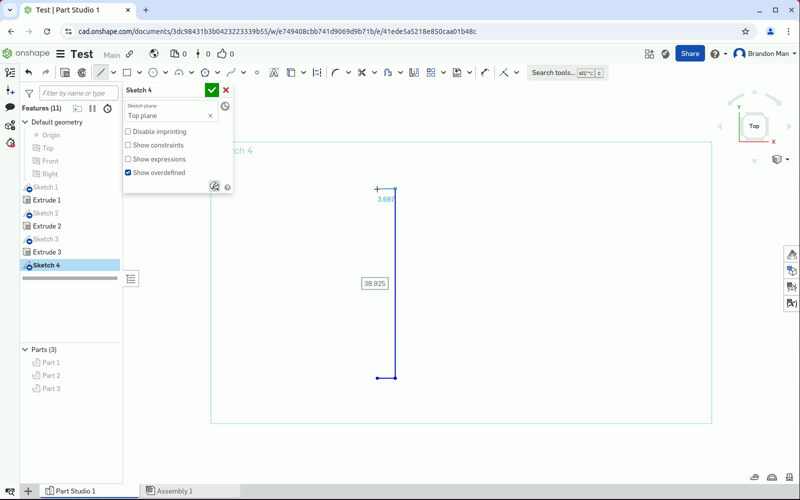
click(377, 188)
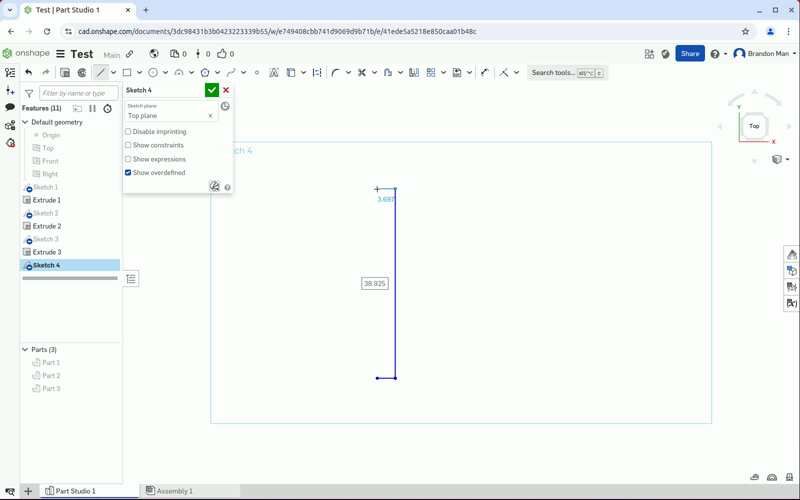
key_up(shift)
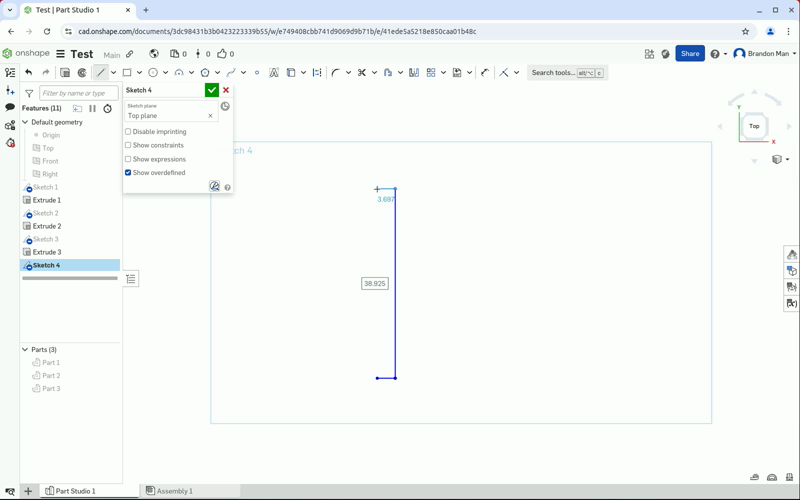
key_down(shift)
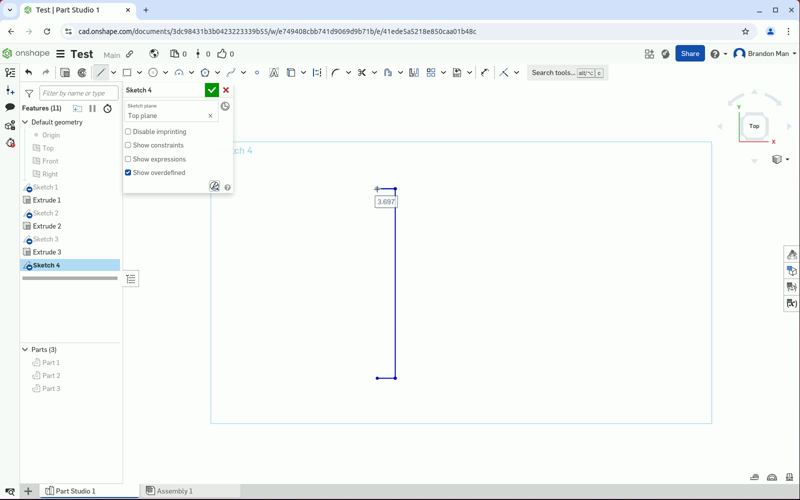
mouse_move(377, 378)
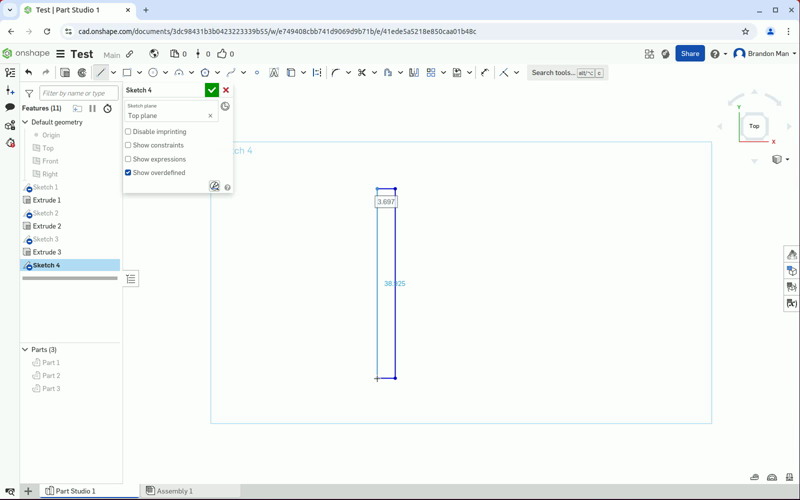
key_up(shift)
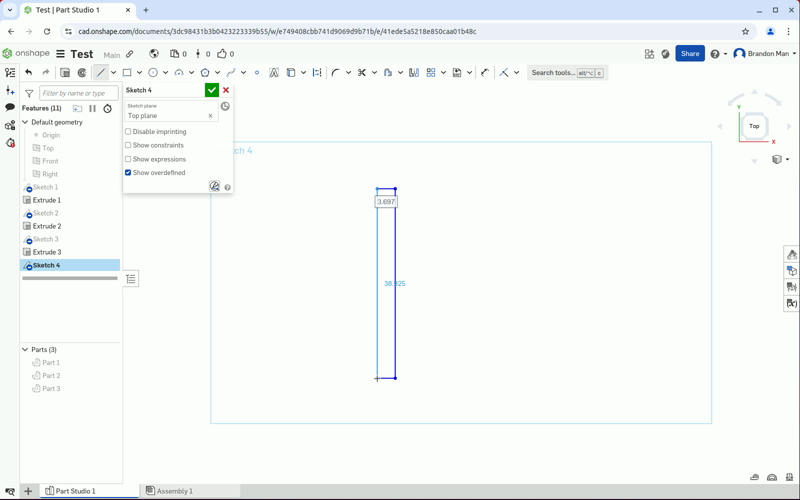
click(377, 378)
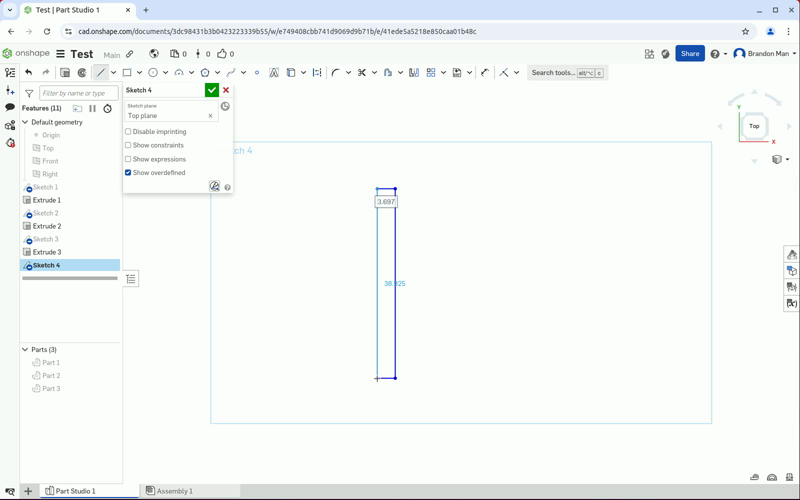
key(esc)
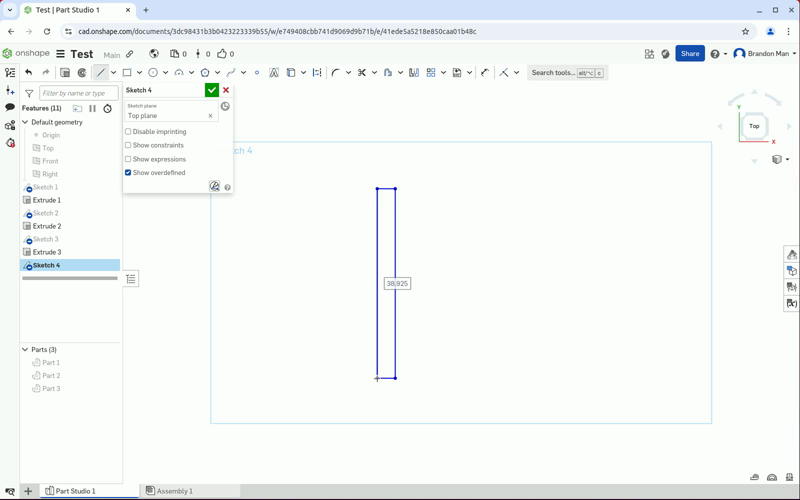
mouse_move(392, 232)
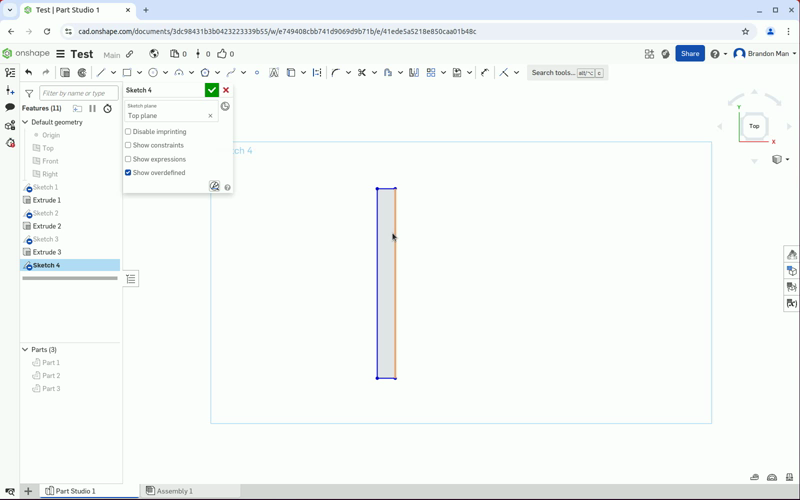
click(392, 232)
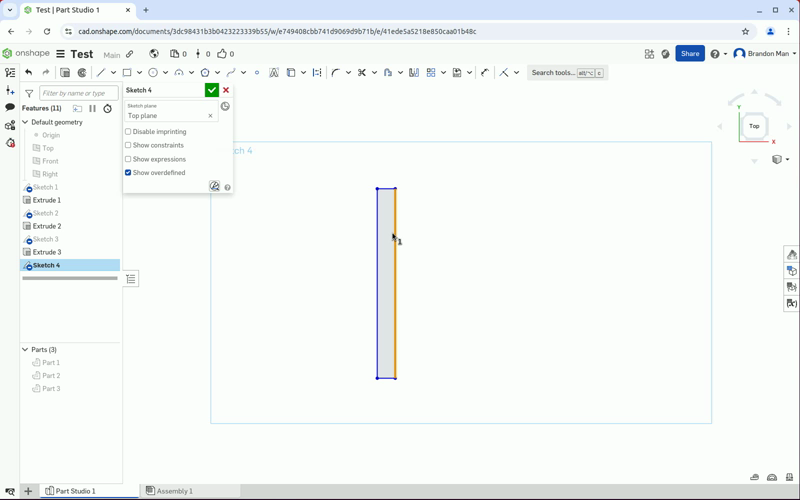
mouse_move(73, 352)
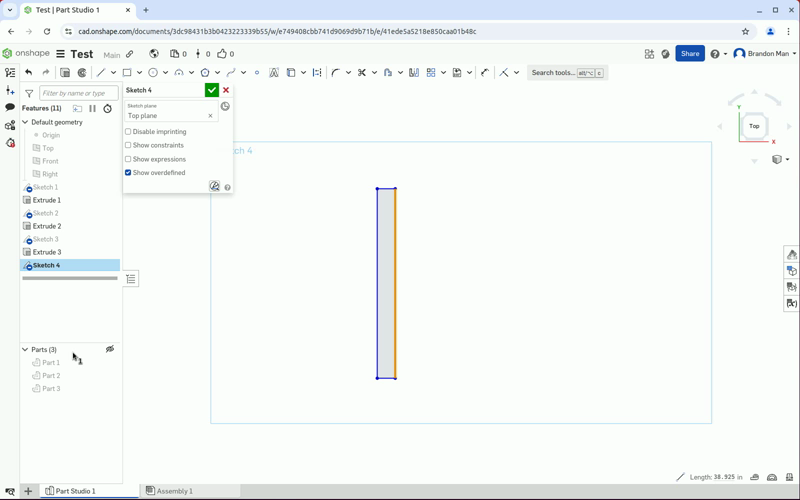
key(shift+y)
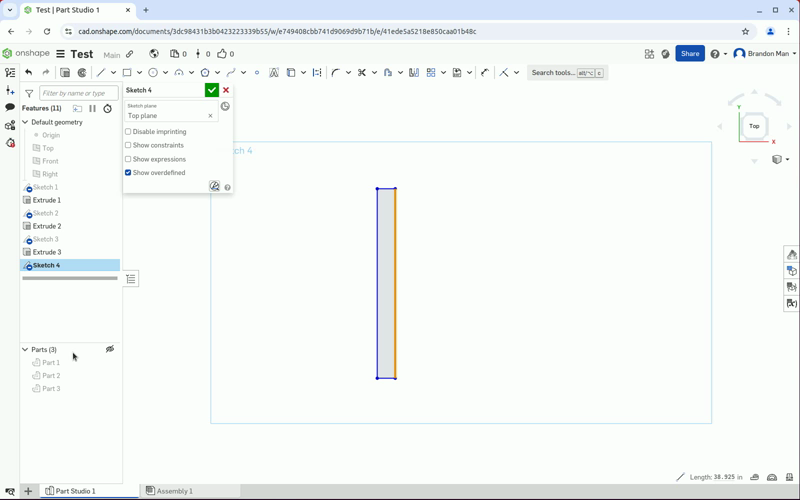
key(shift+e)
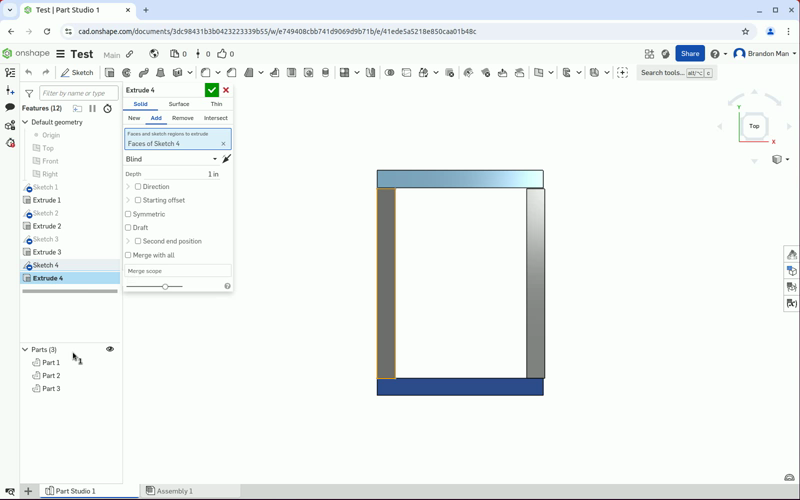
mouse_move(143, 106)
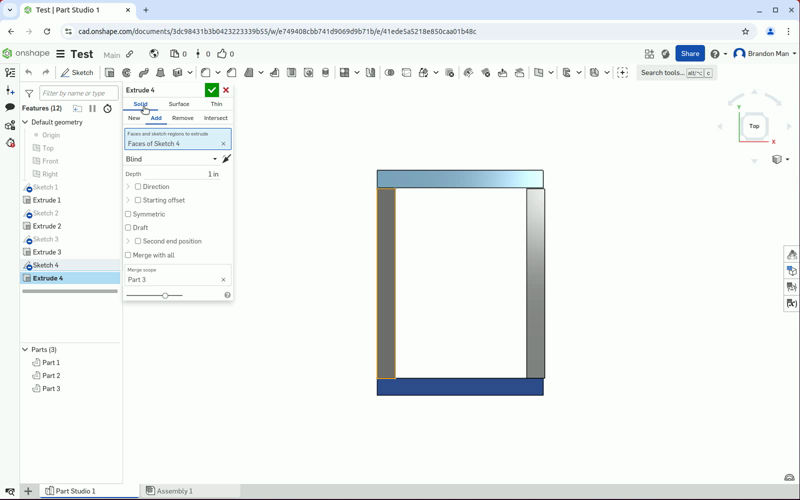
click(143, 106)
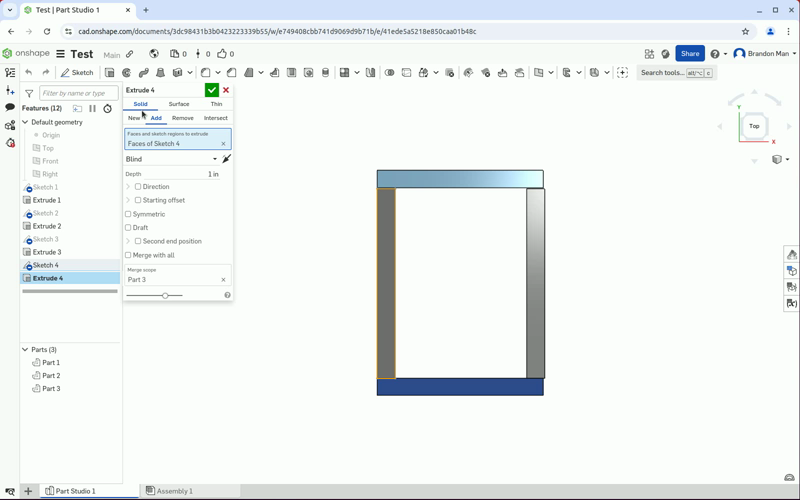
mouse_move(137, 120)
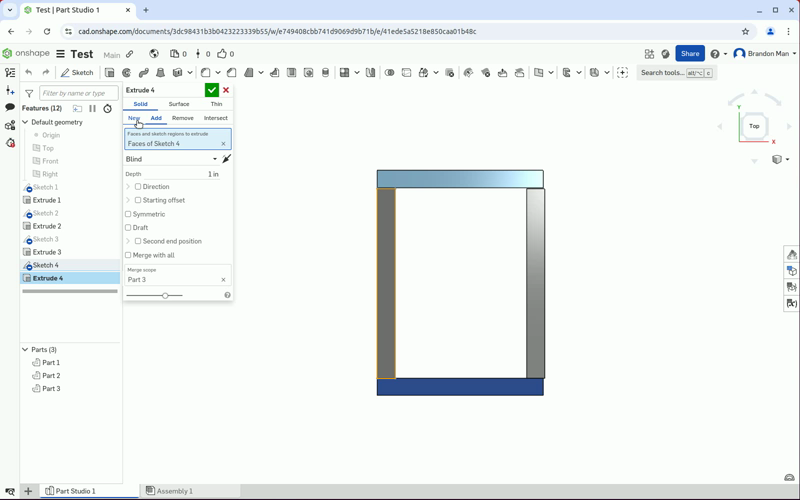
click(137, 120)
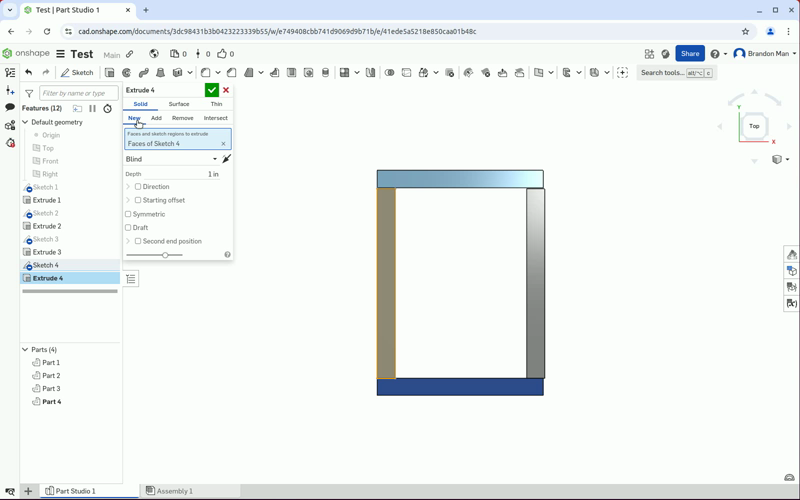
key(tab, 4)
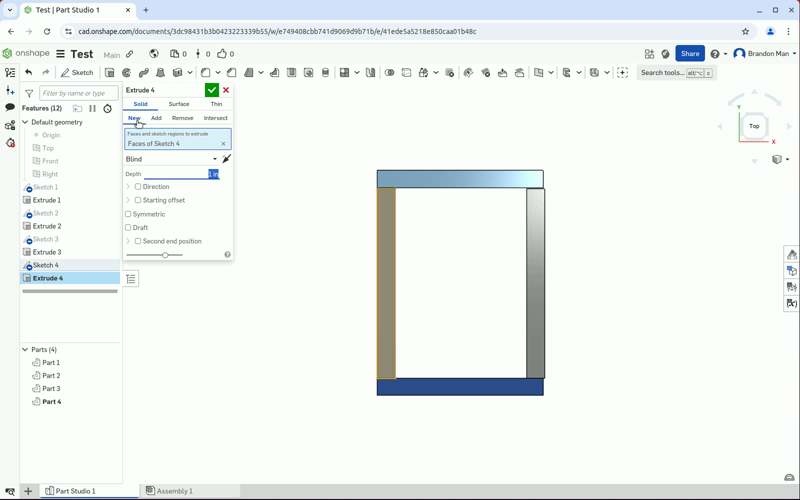
text(3.611)
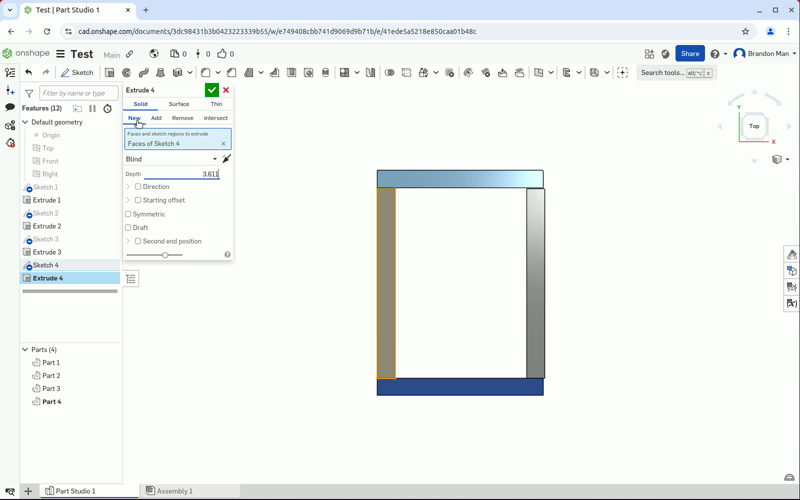
key(enter)
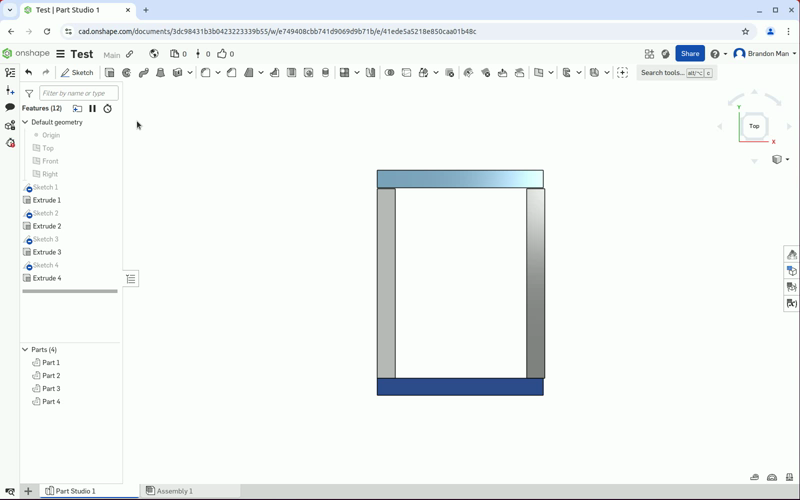
key(shift+h)
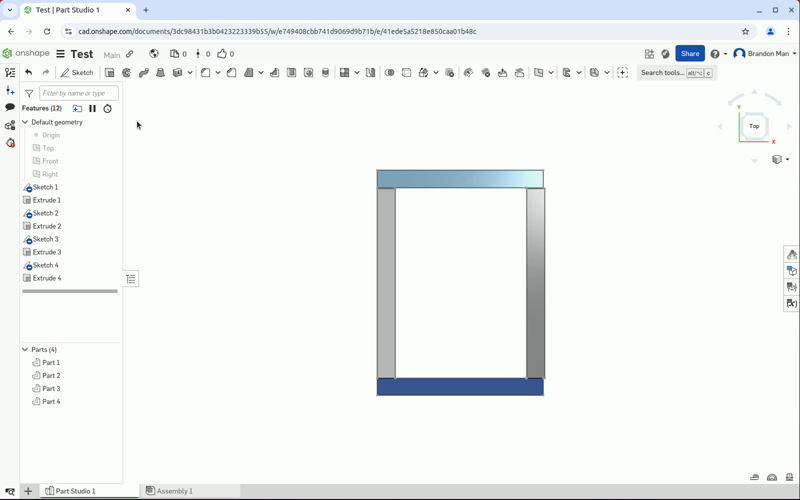
key(shift+h)
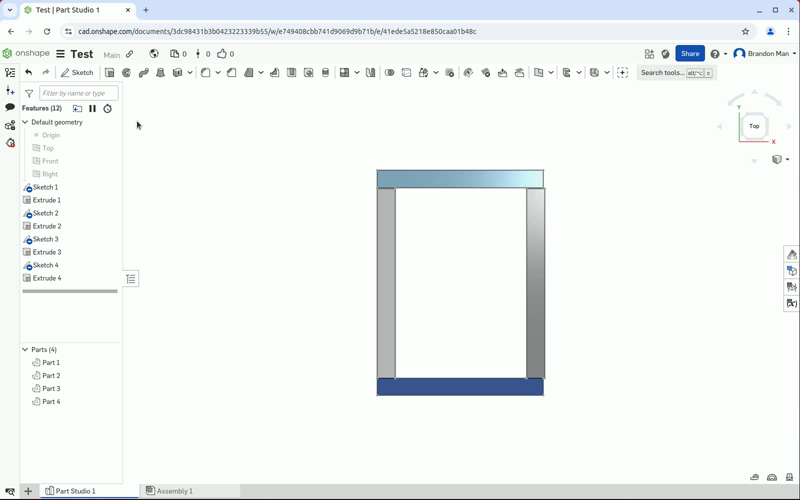
key(shift+7)
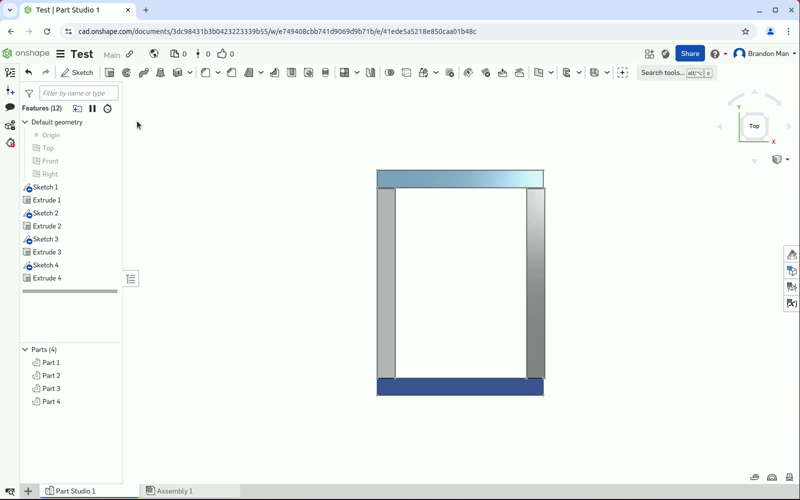
key(up, 3)
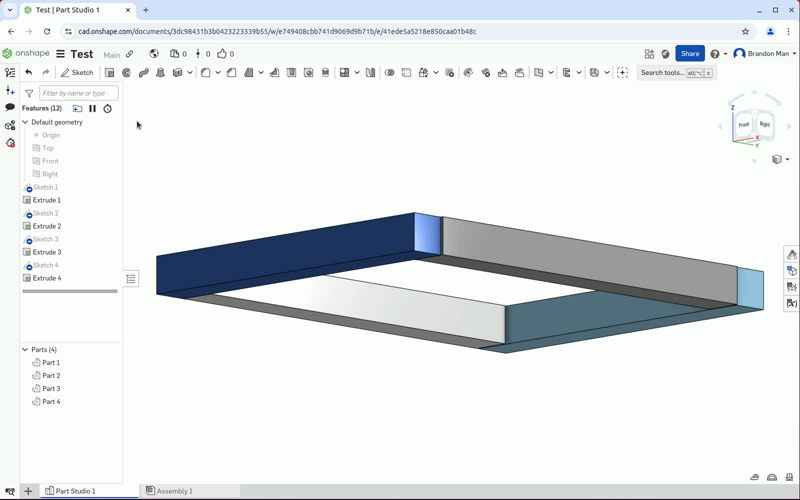
key(left, 3)
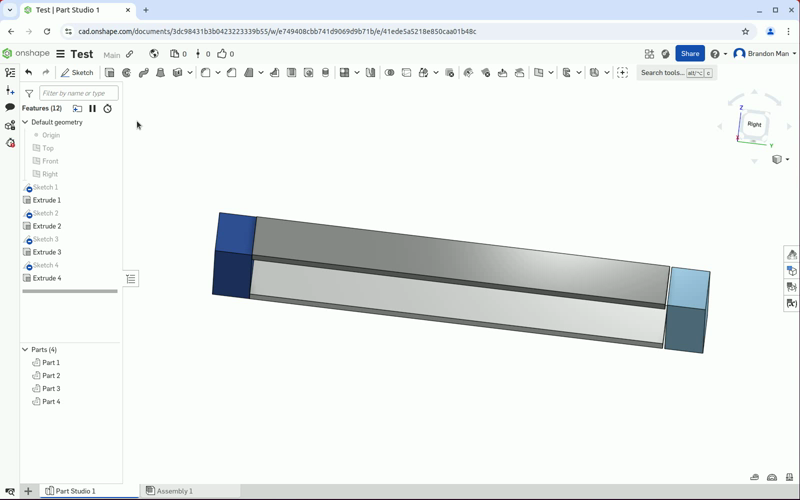
key(right, 3)
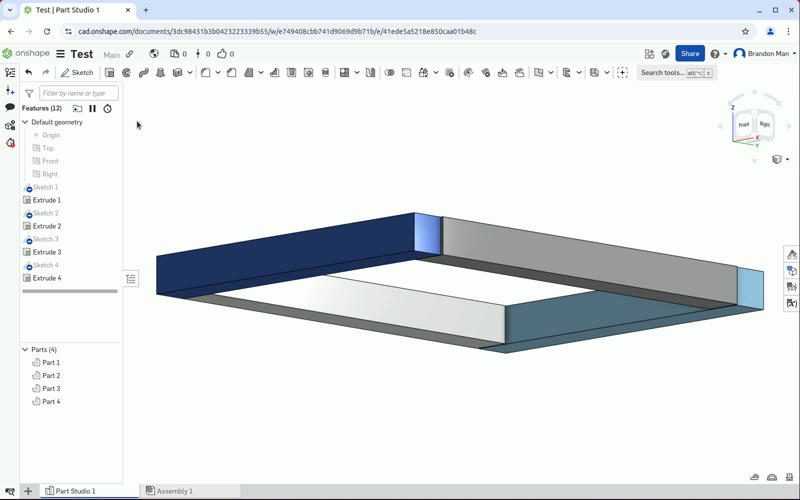
key(down, 3)
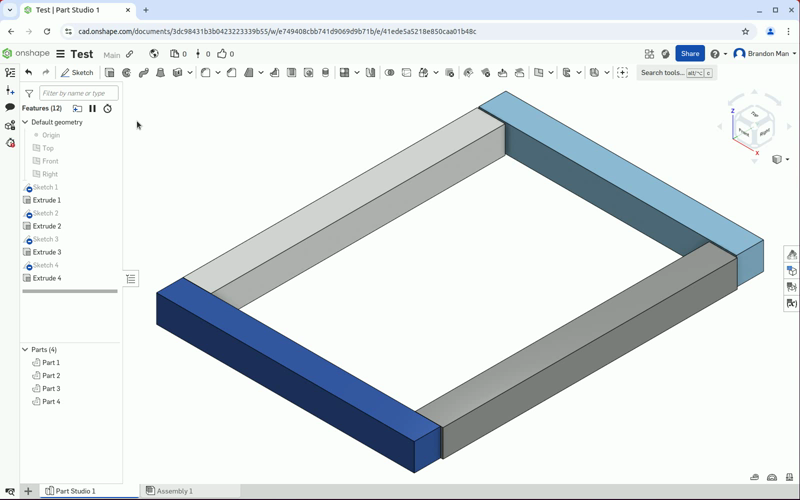
mouse_move(73, 189)
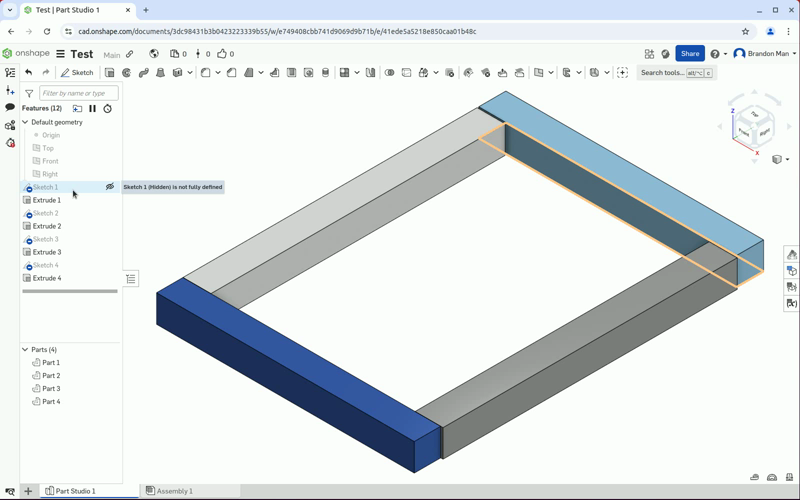
click(73, 189)